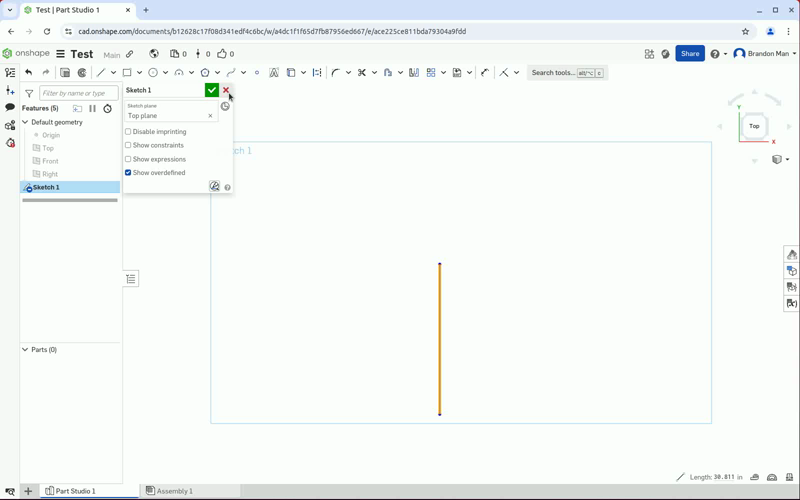
key(shift+h)
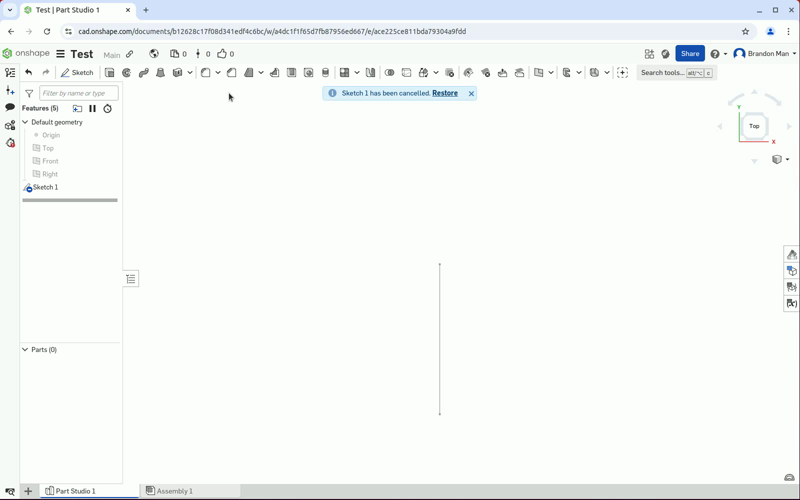
mouse_move(73, 352)
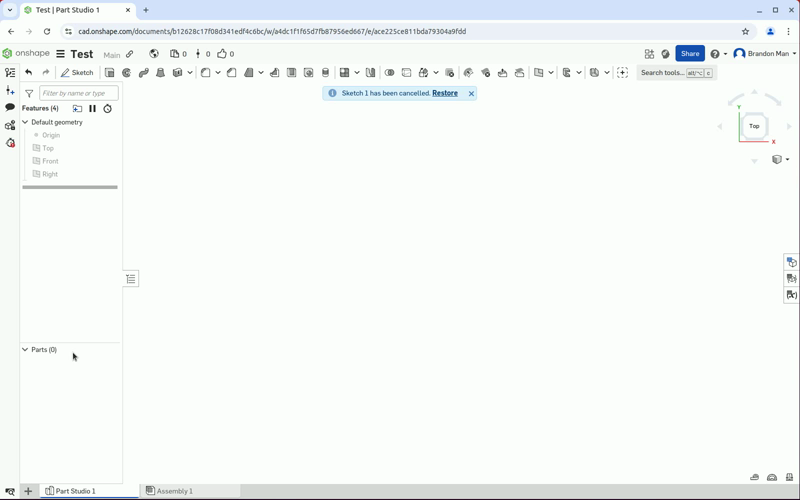
key(y)
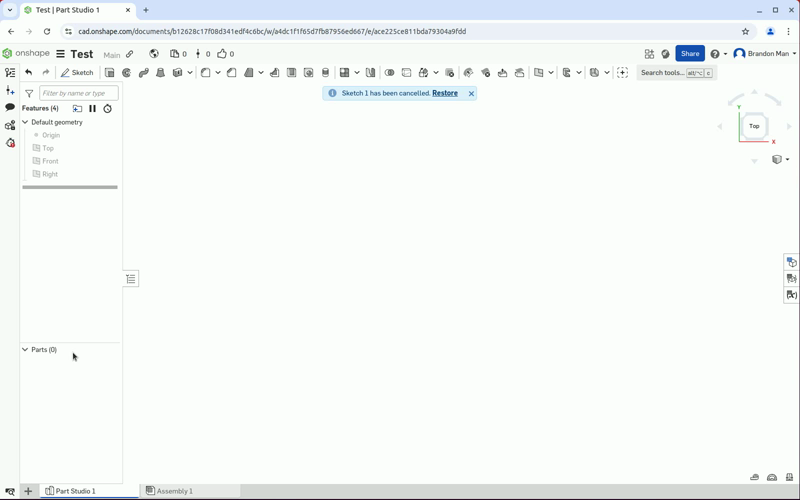
key(shift+p)
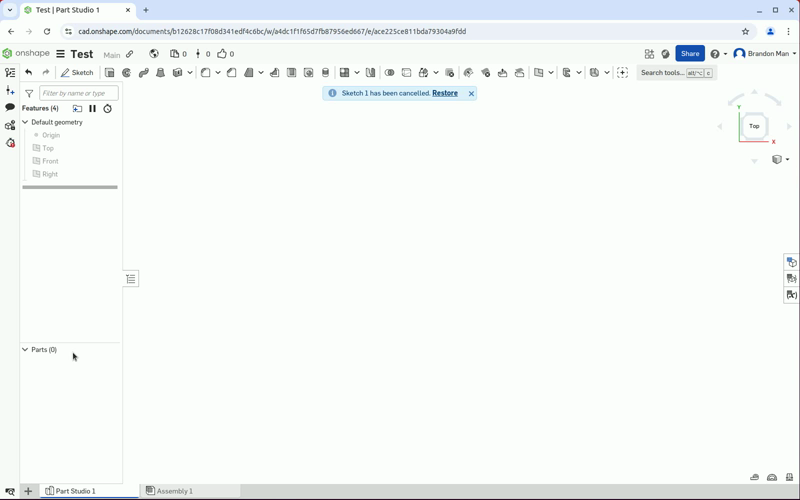
key(space)
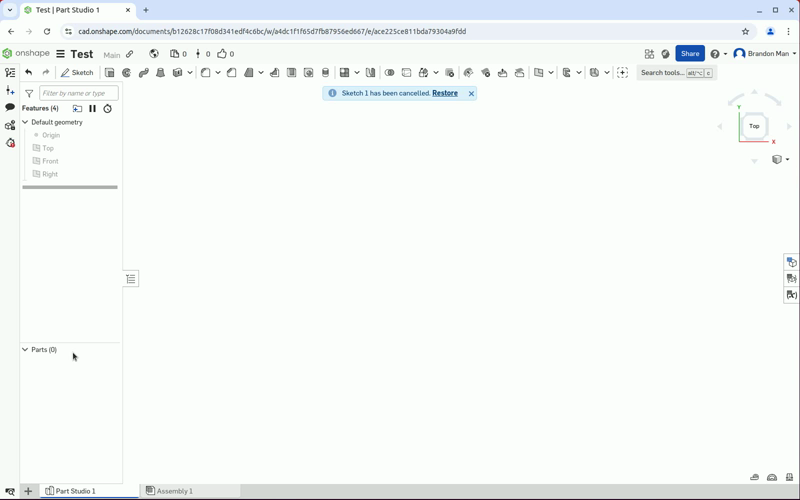
key_down(shift)
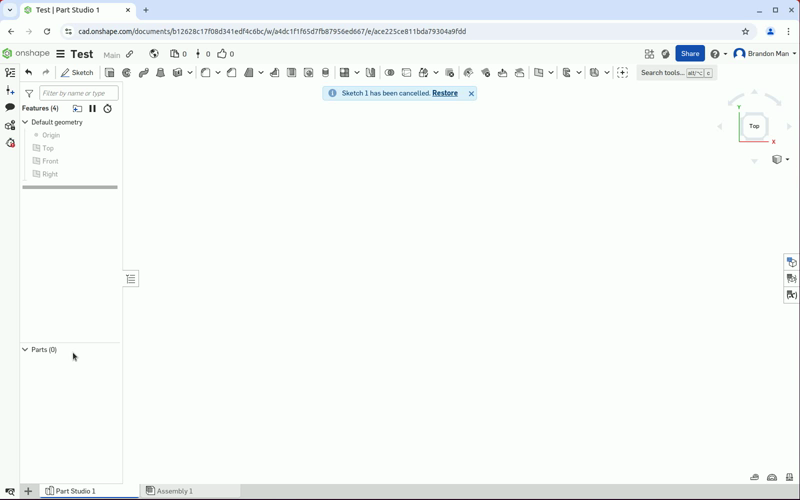
key(up)
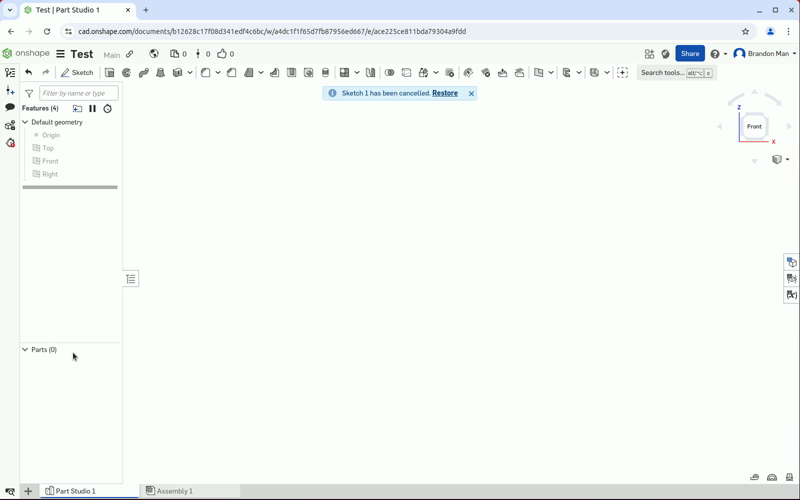
key_up(shift)
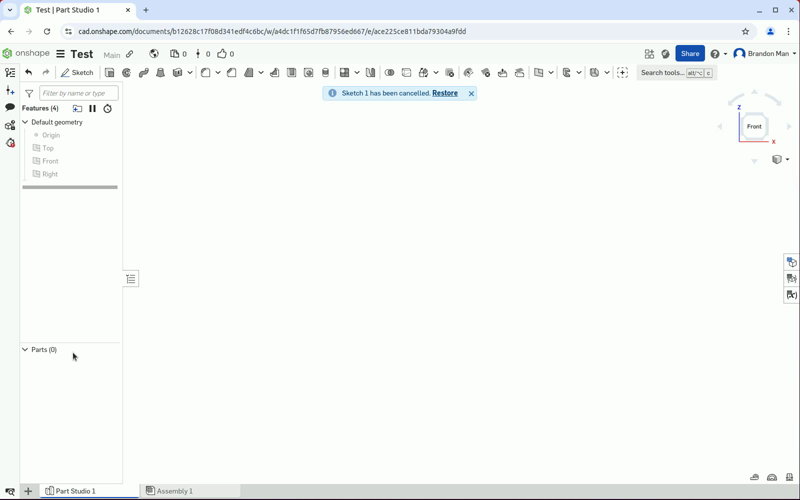
mouse_move(73, 352)
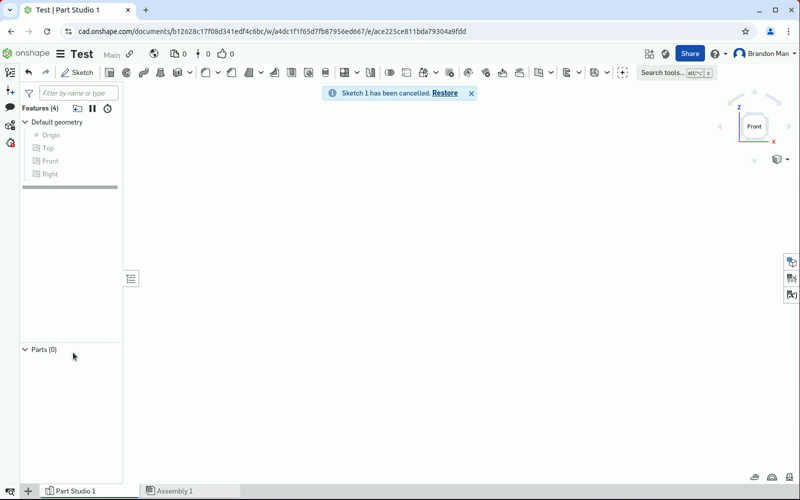
key(shift+y)
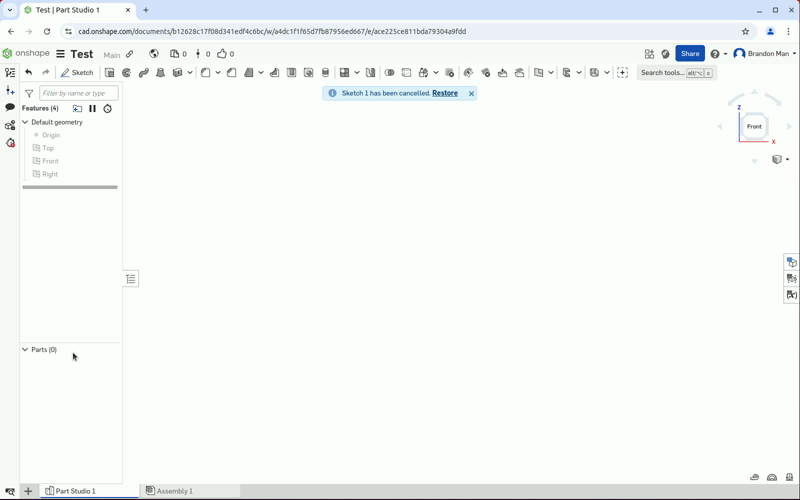
key(shift+s)
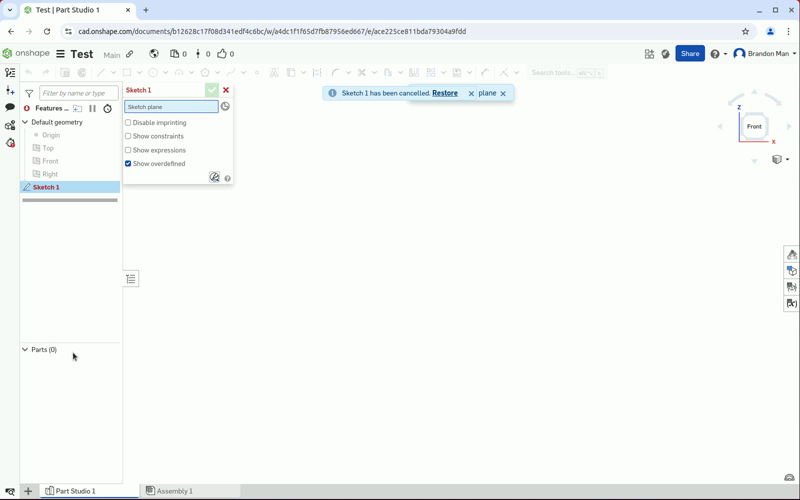
mouse_move(73, 163)
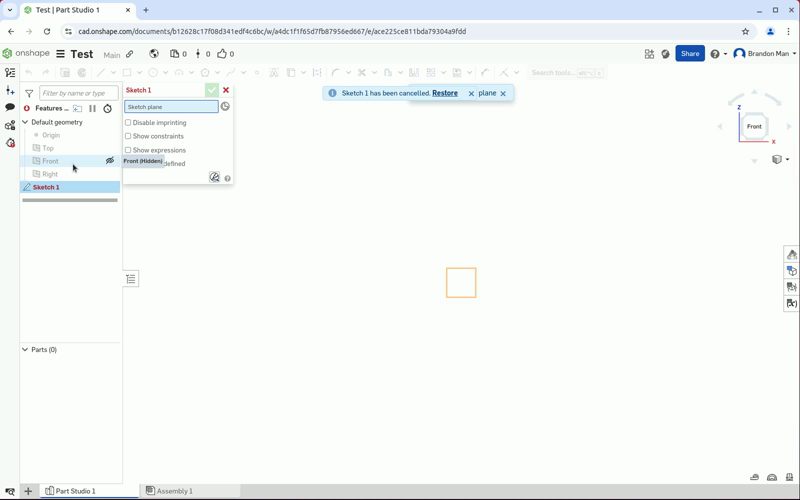
click(73, 163)
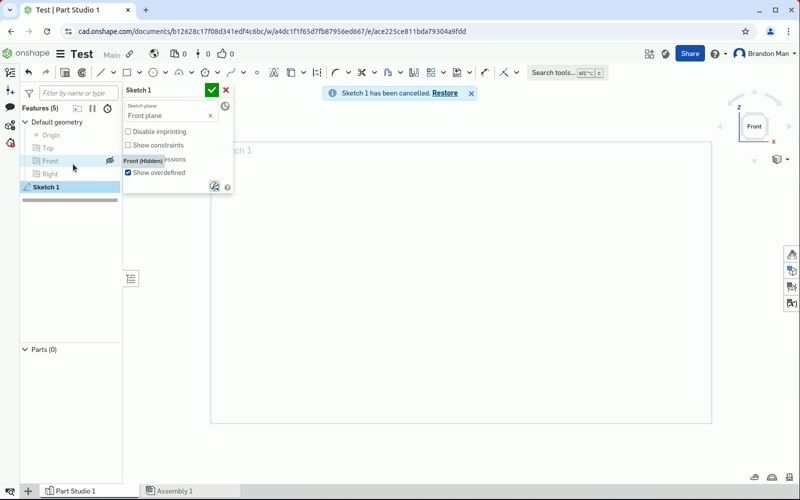
mouse_move(73, 352)
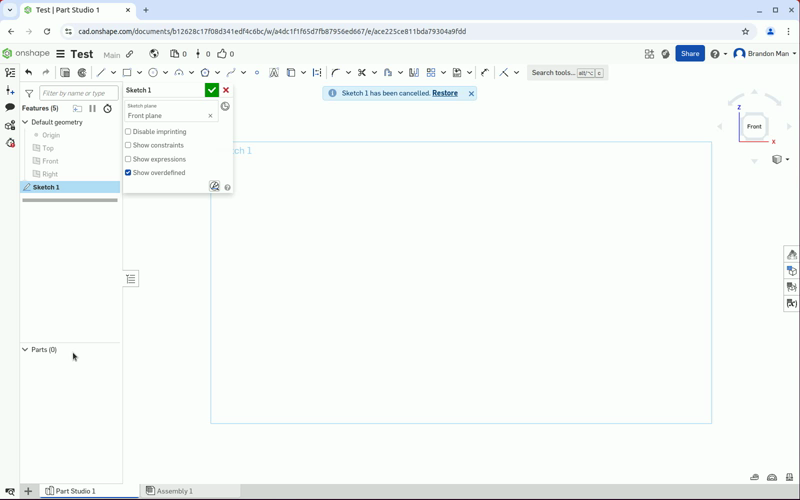
key(y)
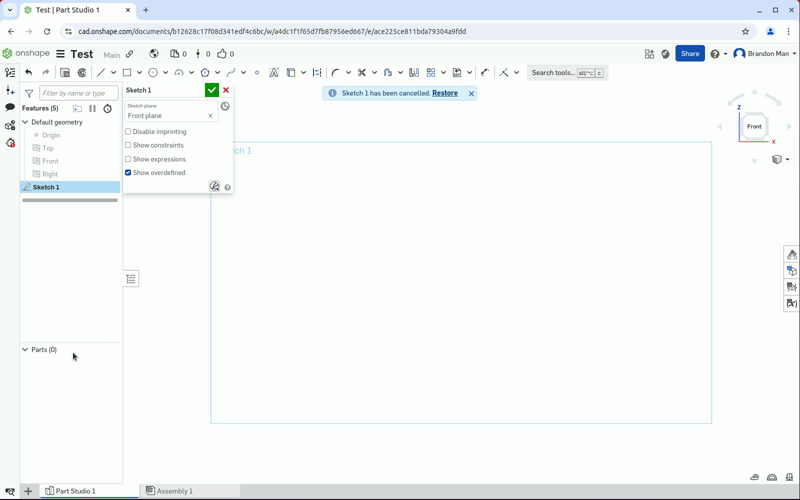
key(l)
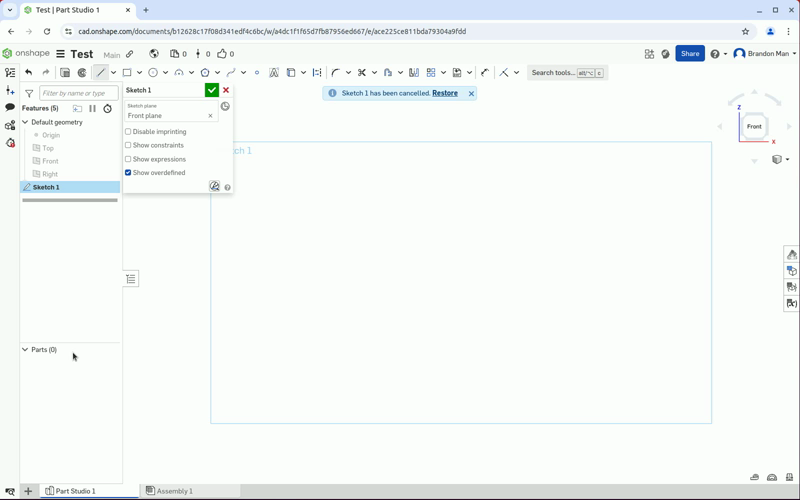
key_down(shift)
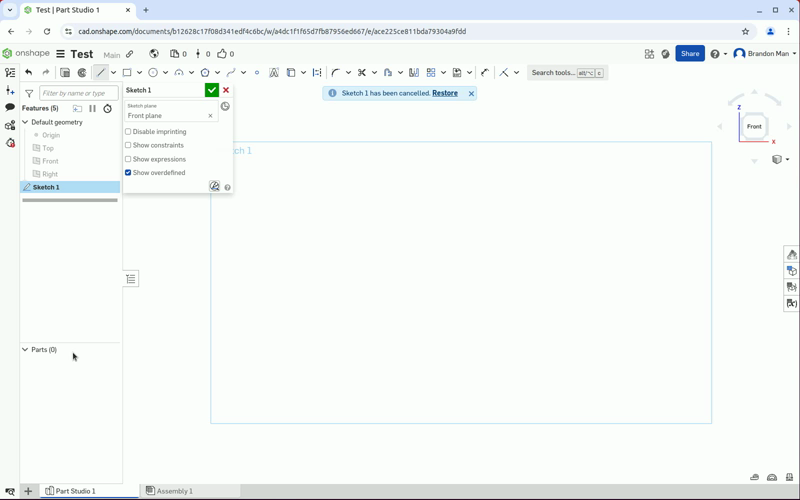
mouse_move(431, 395)
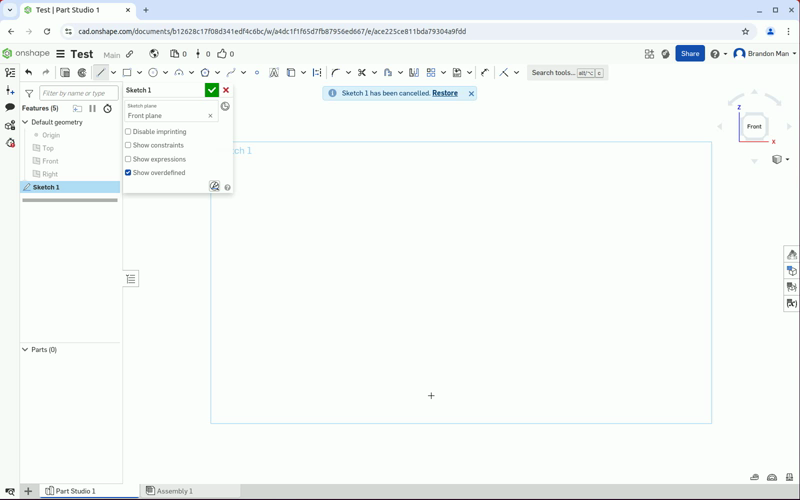
click(431, 395)
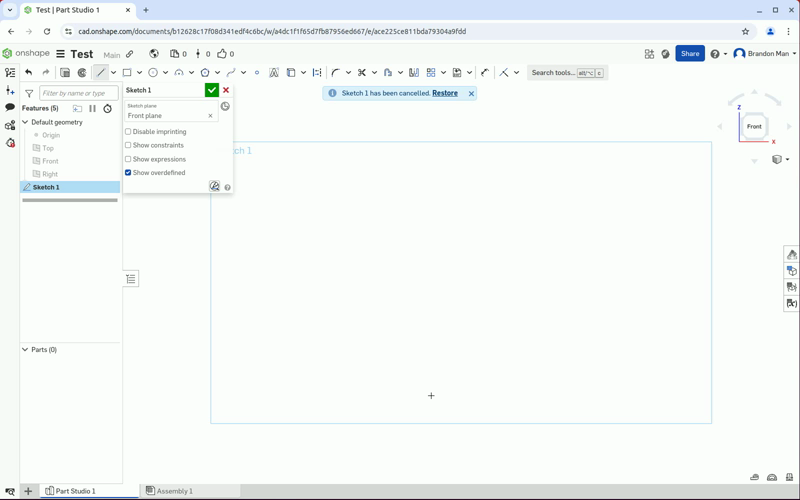
key_up(shift)
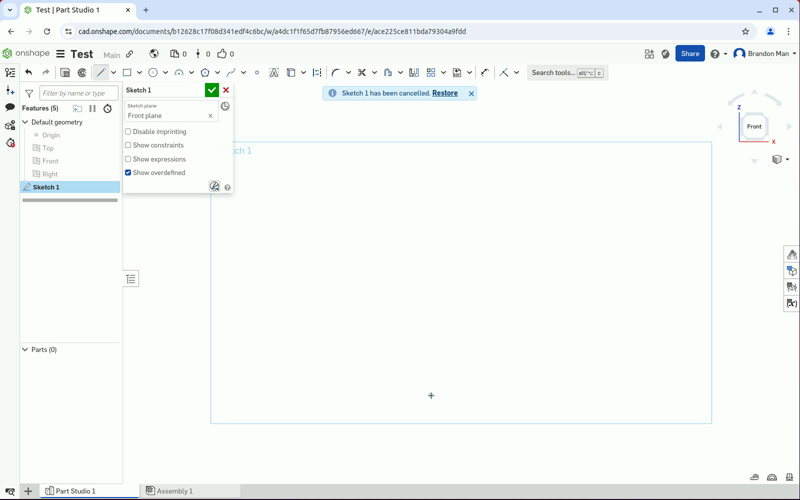
key_down(shift)
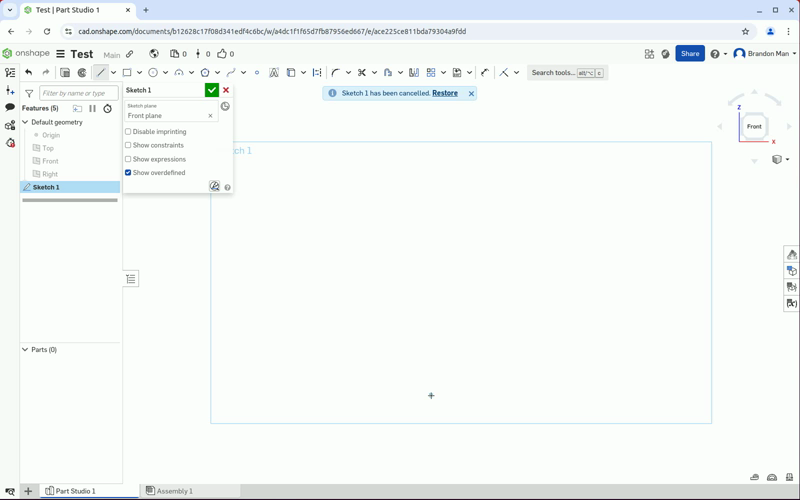
mouse_move(461, 395)
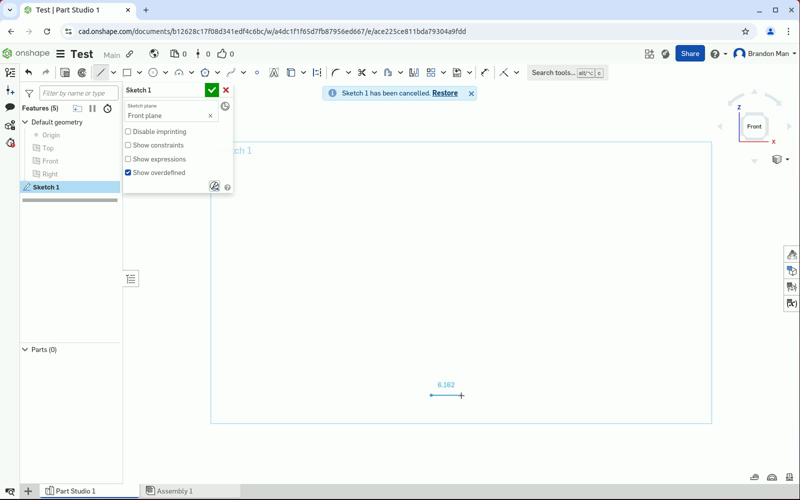
mouse_move(450, 395)
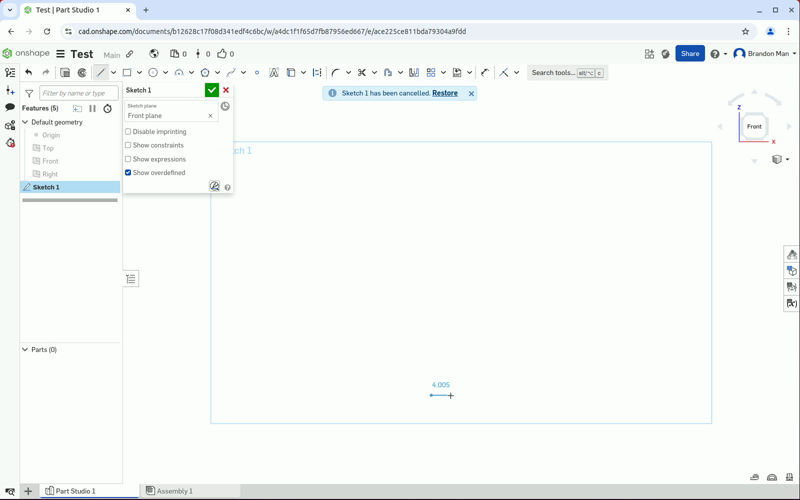
click(450, 395)
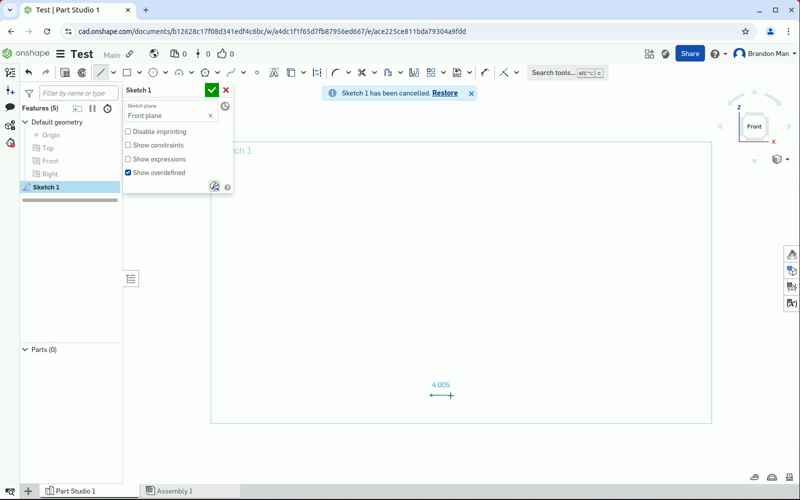
key_up(shift)
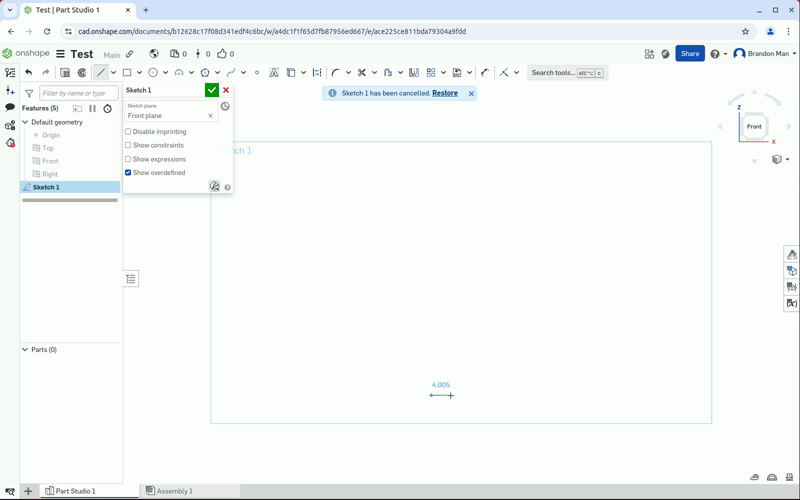
key_down(shift)
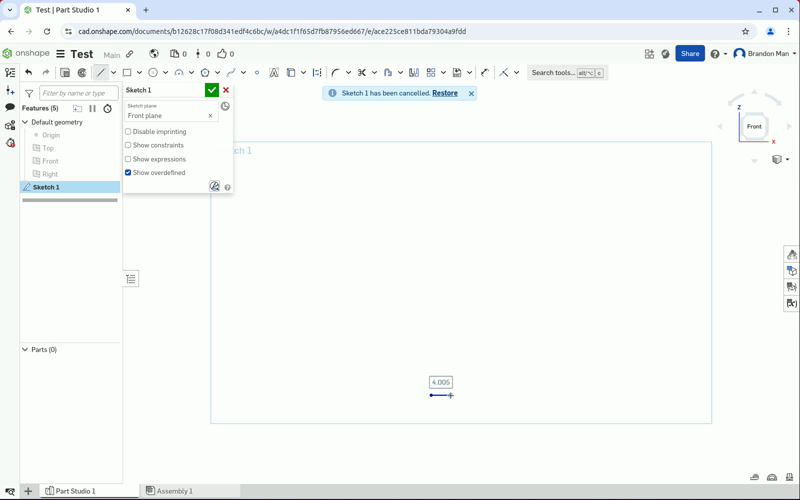
mouse_move(450, 216)
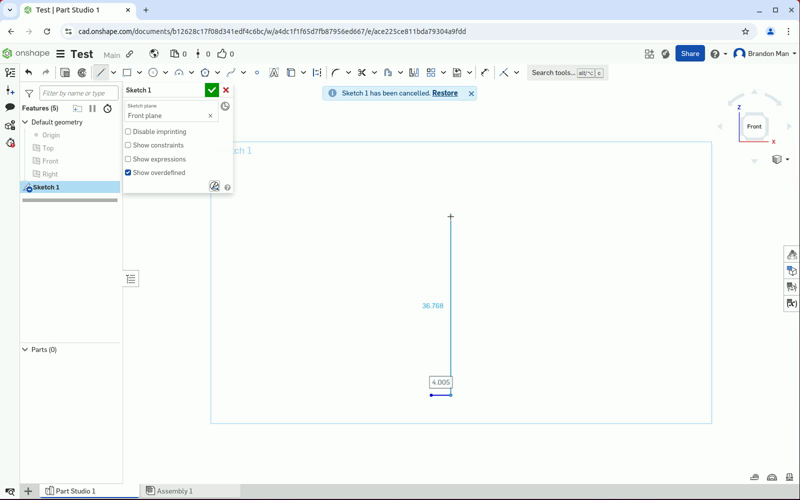
click(450, 216)
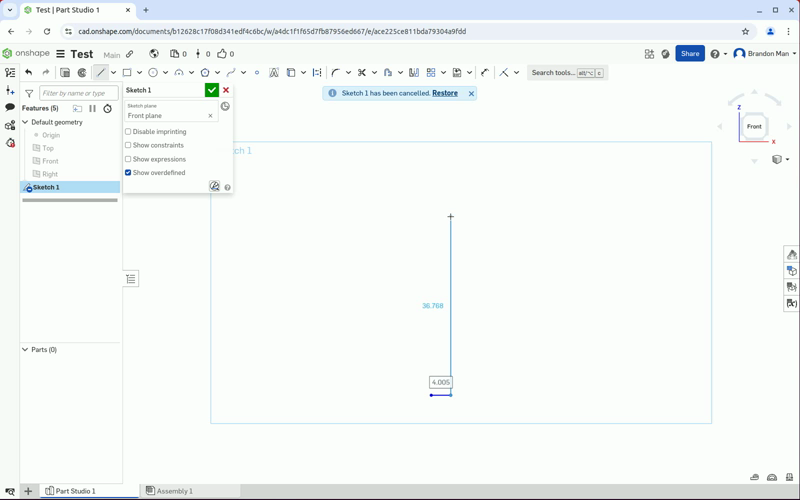
key_up(shift)
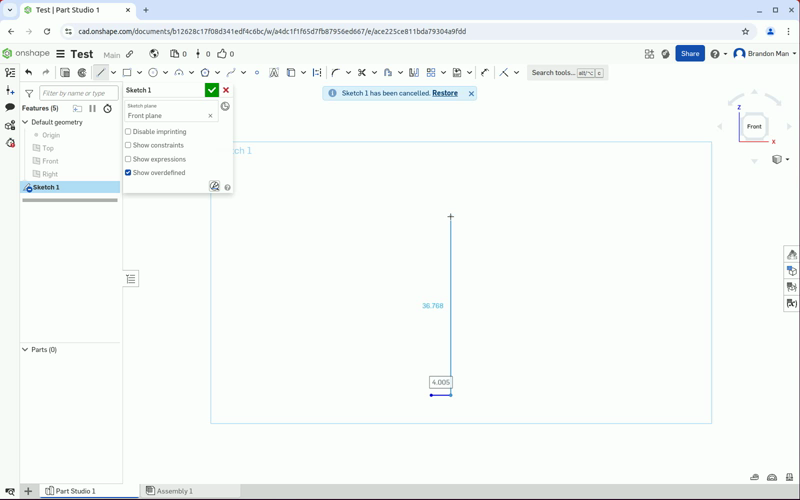
key(esc)
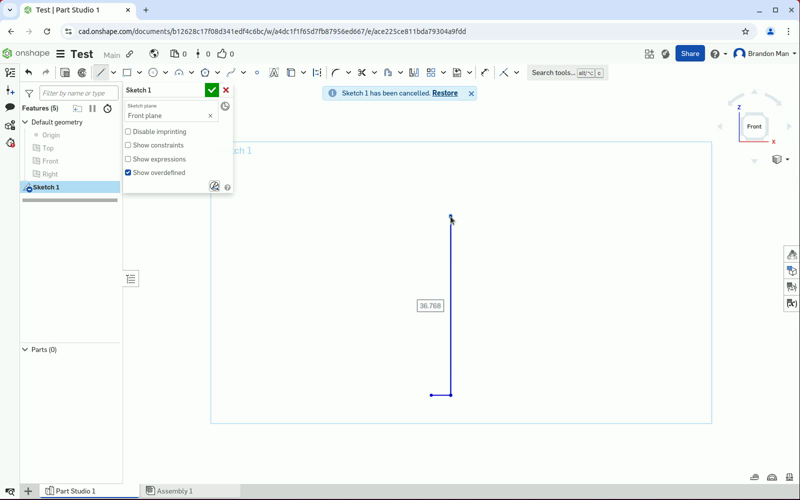
key(a)
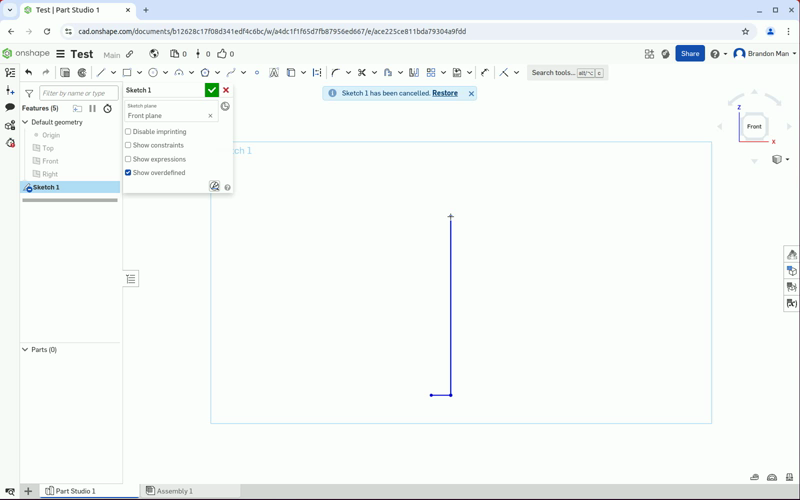
mouse_move(450, 216)
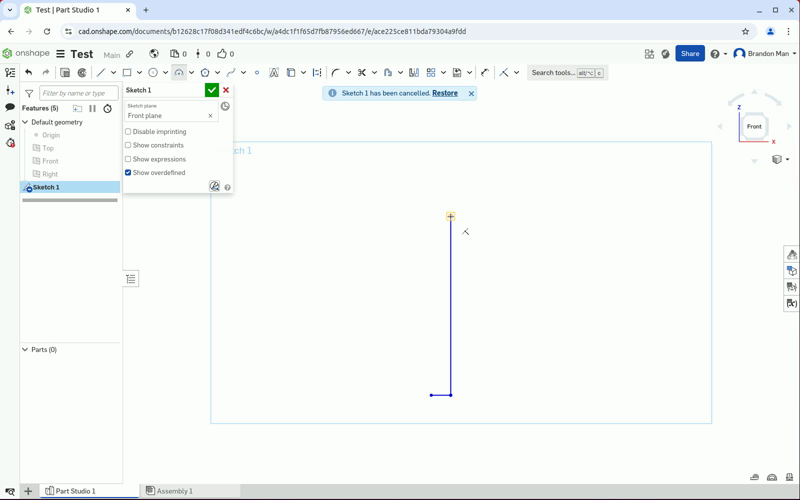
click(450, 216)
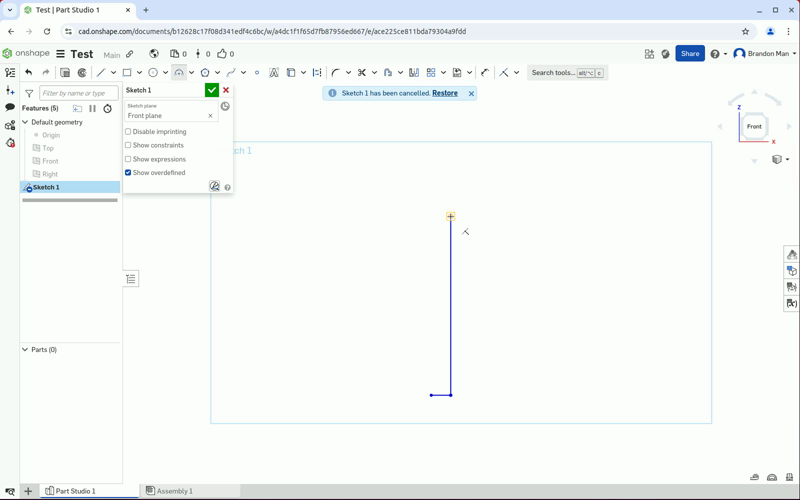
key_down(shift)
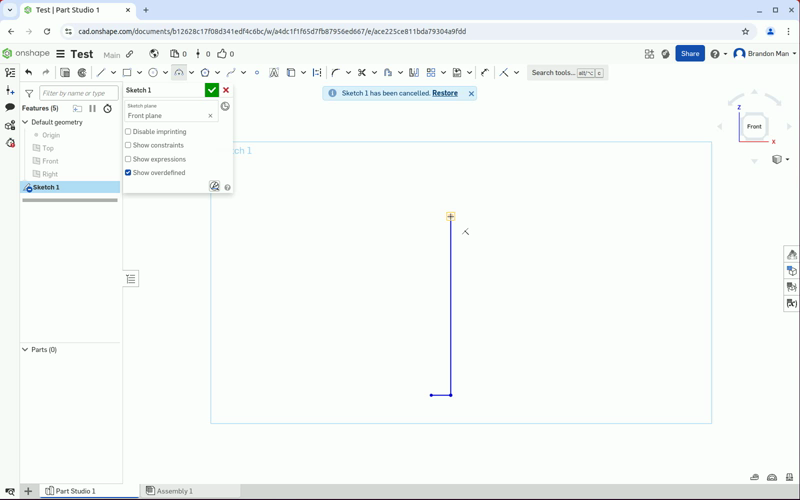
mouse_move(447, 212)
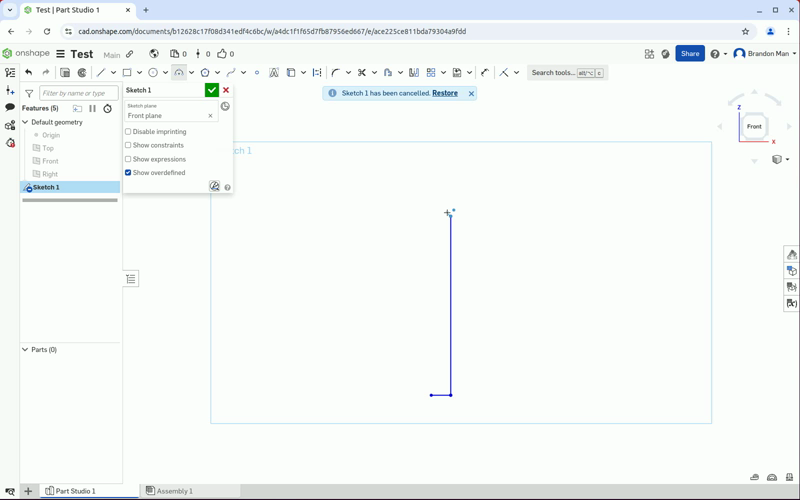
scroll(6)
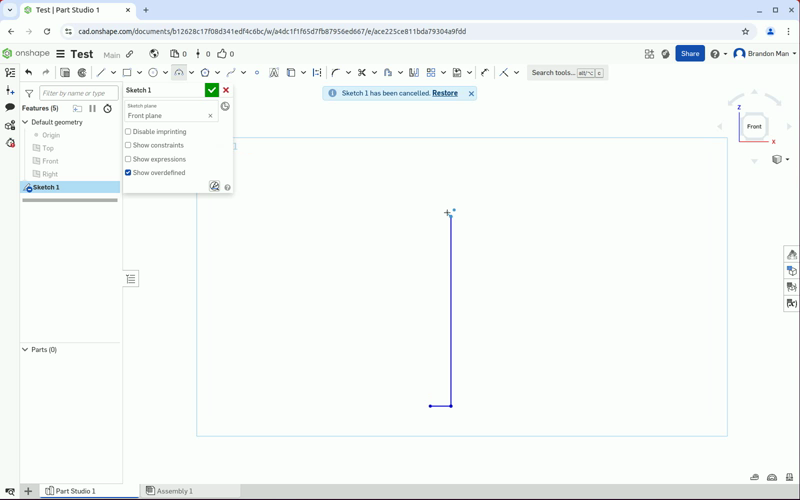
scroll(6)
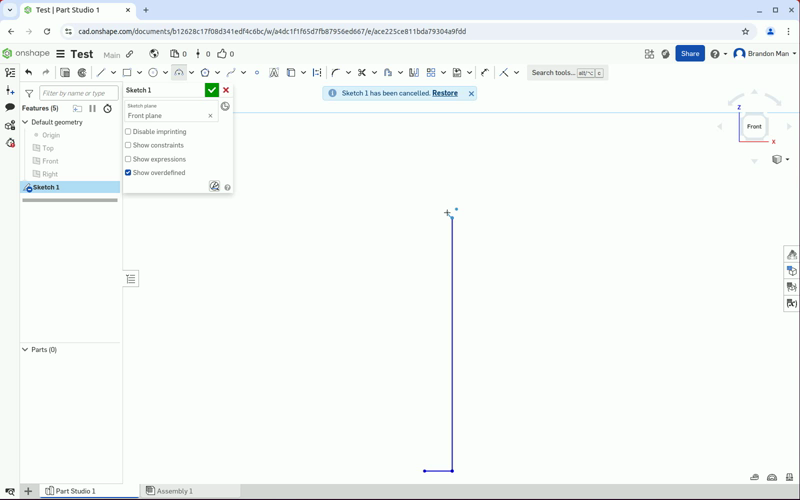
scroll(6)
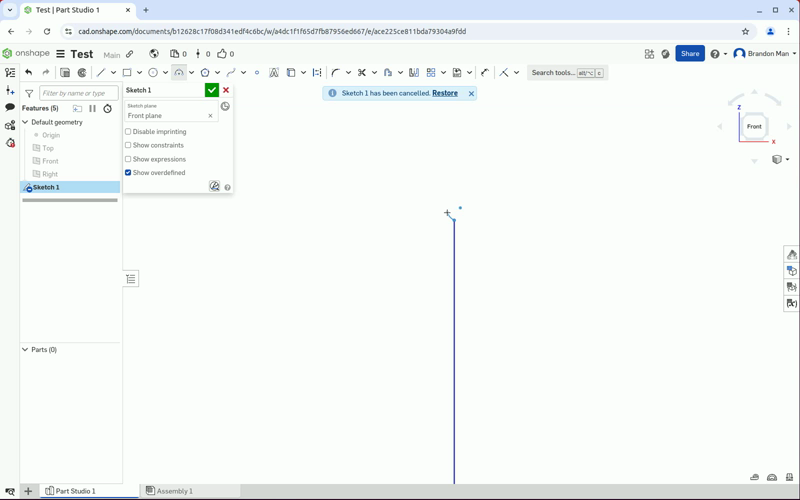
scroll(6)
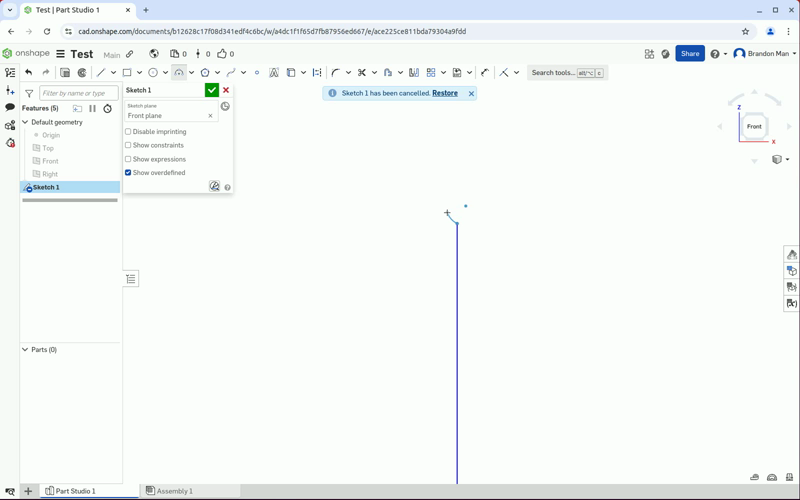
scroll(6)
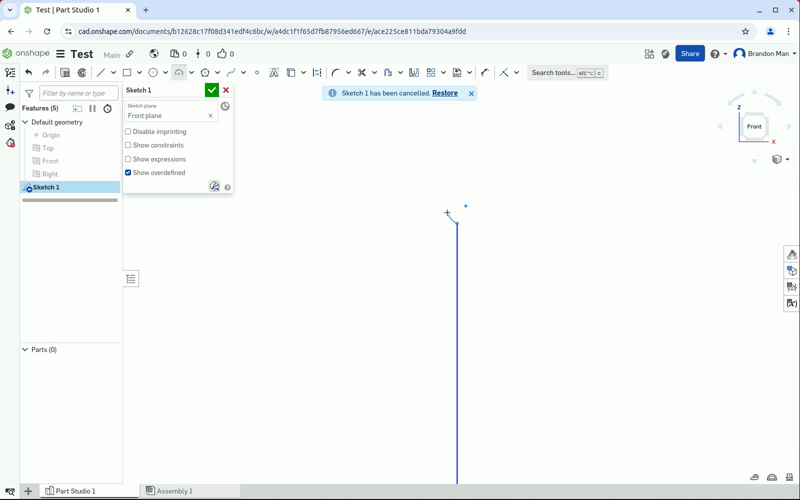
scroll(6)
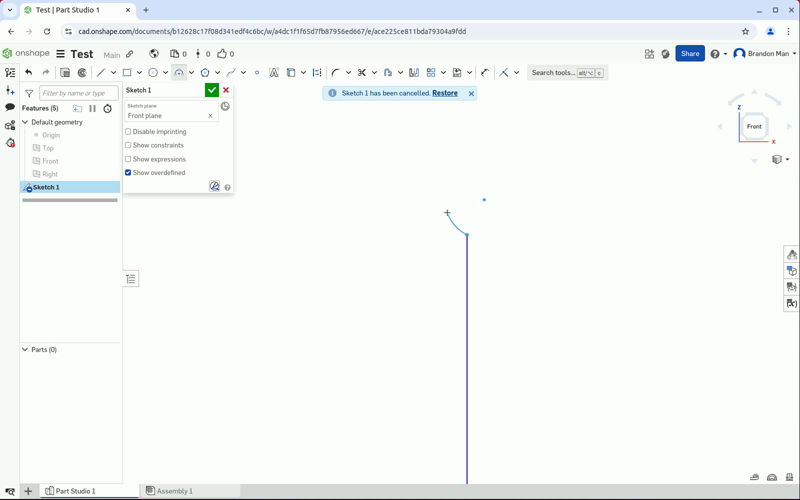
scroll(6)
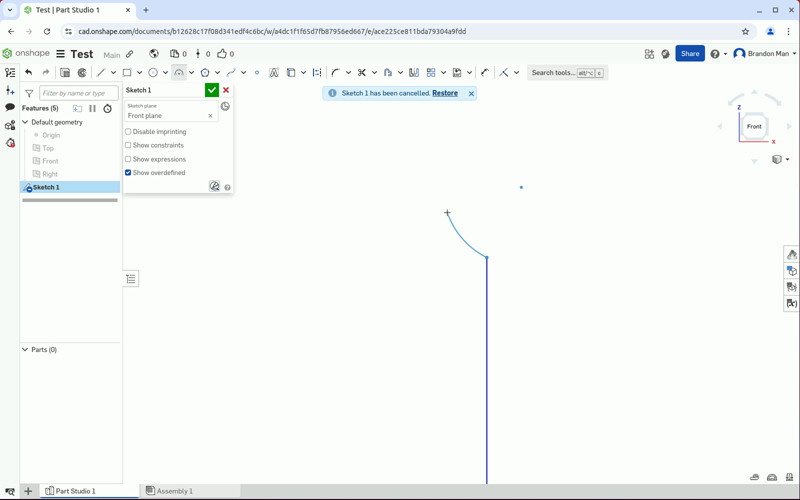
click(447, 212)
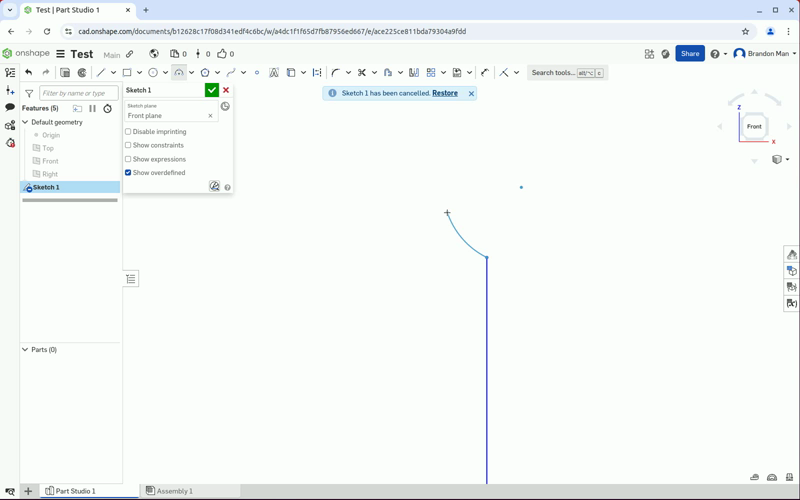
scroll(-6)
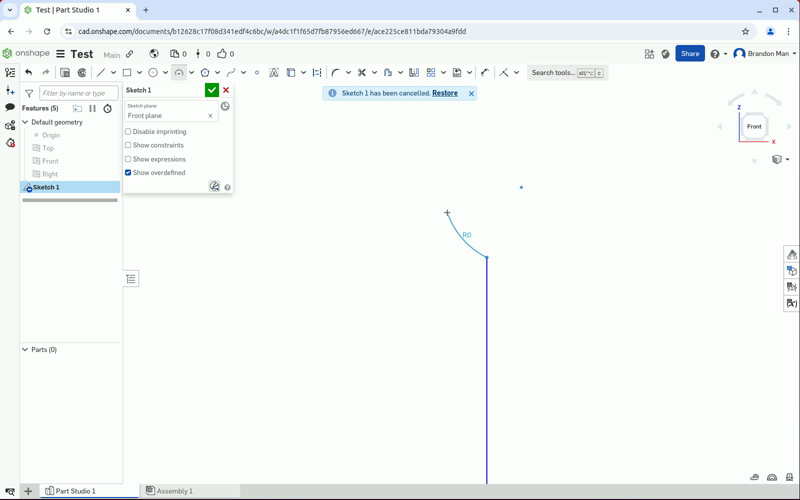
scroll(-6)
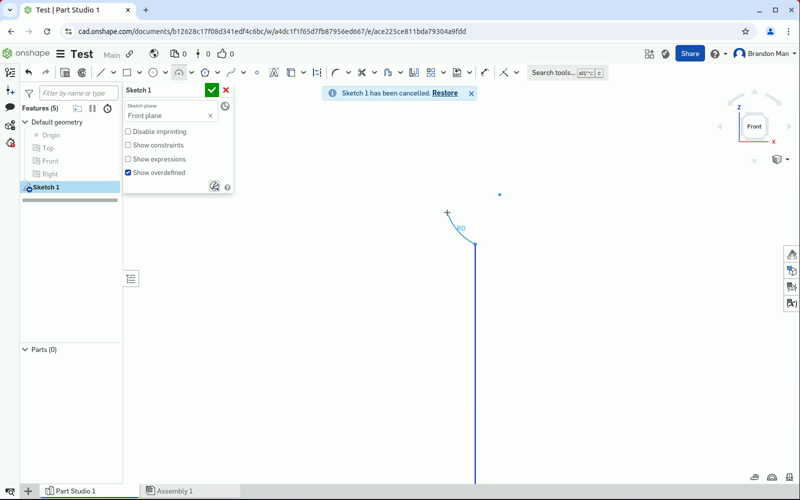
scroll(-6)
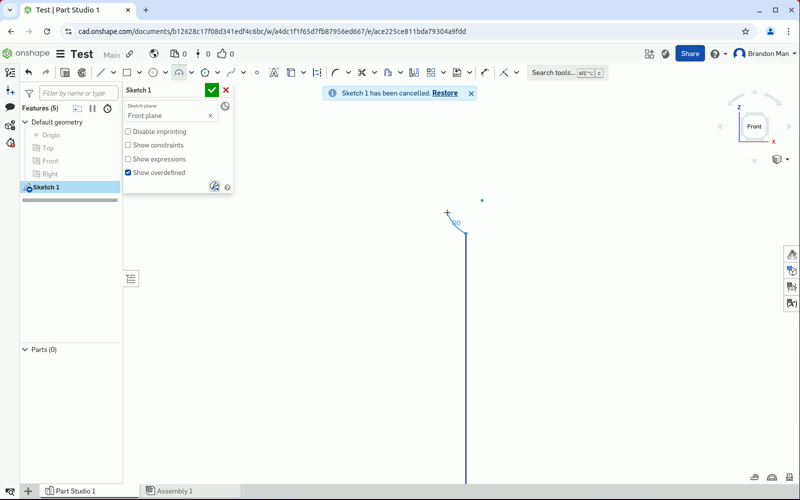
scroll(-6)
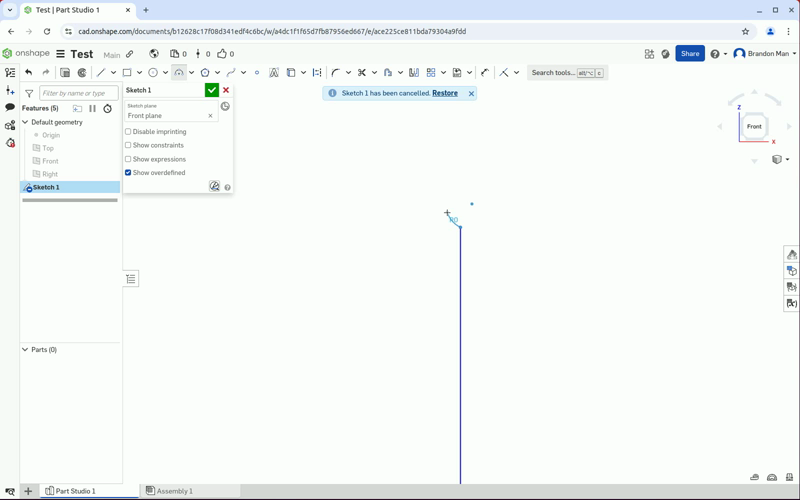
scroll(-6)
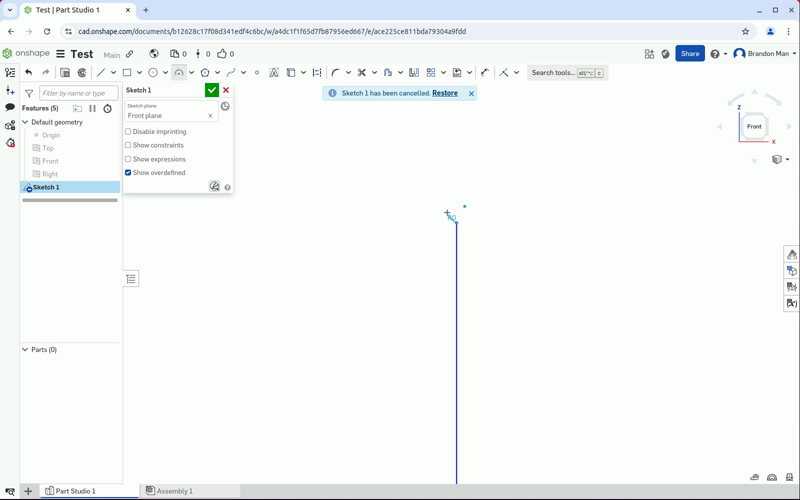
scroll(-6)
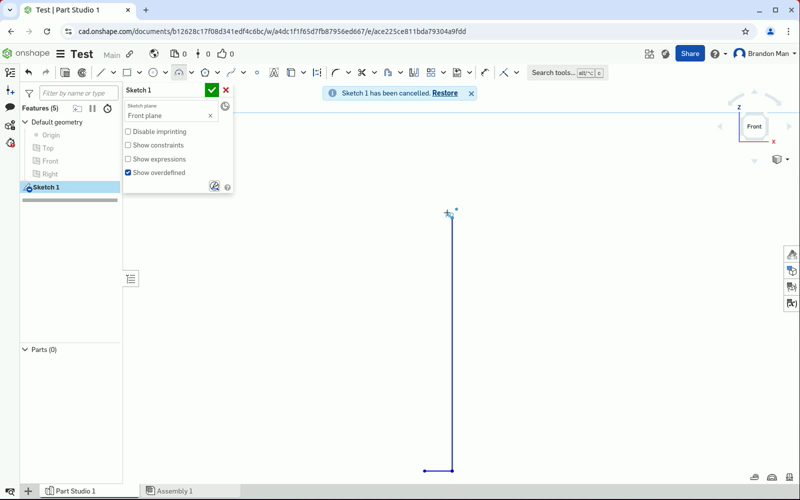
scroll(-6)
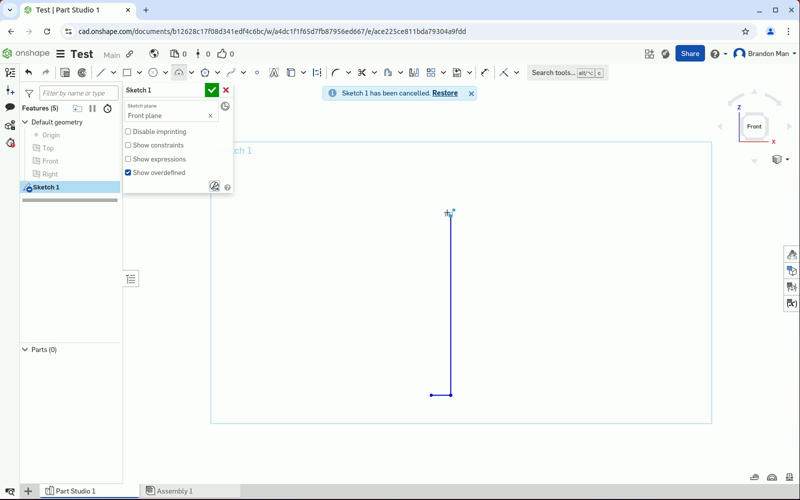
mouse_move(449, 213)
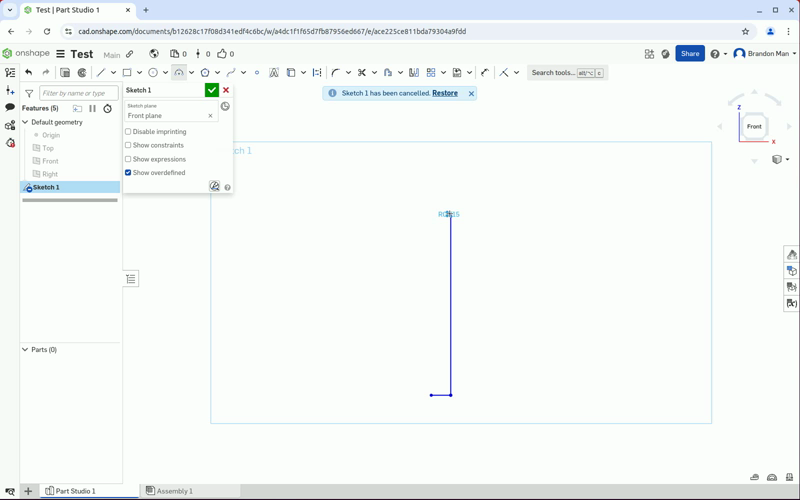
scroll(6)
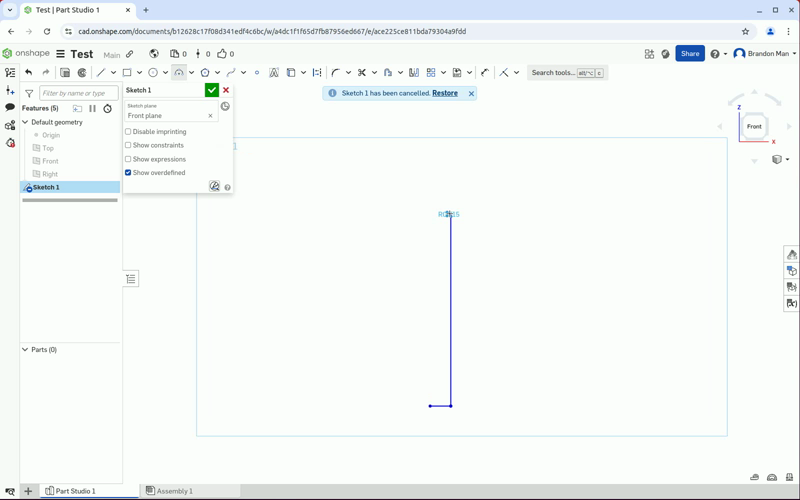
scroll(6)
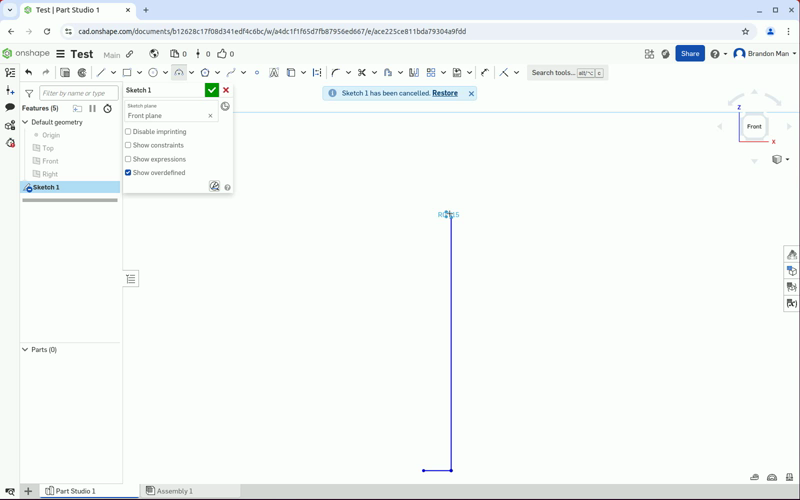
scroll(6)
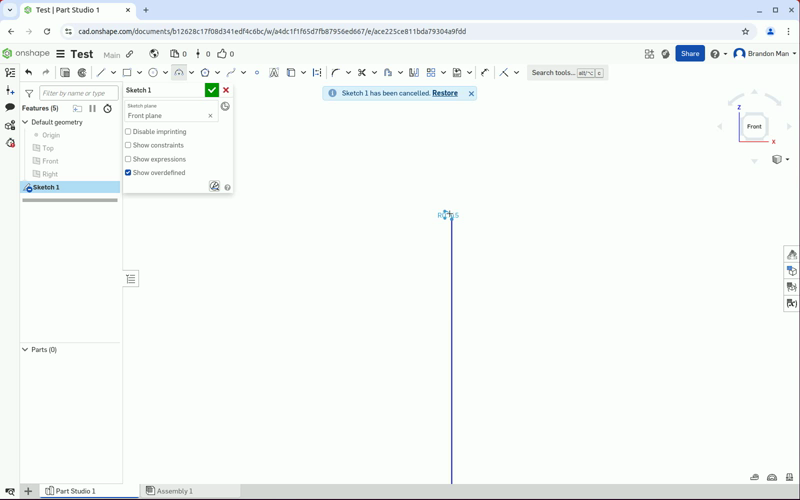
scroll(6)
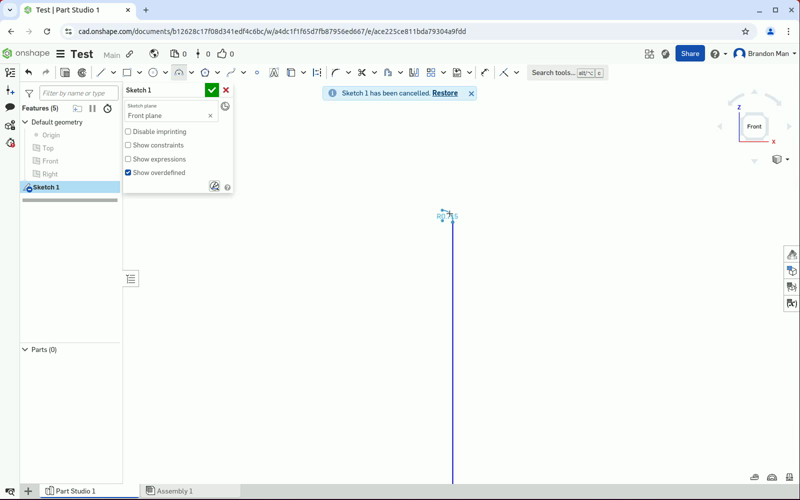
scroll(6)
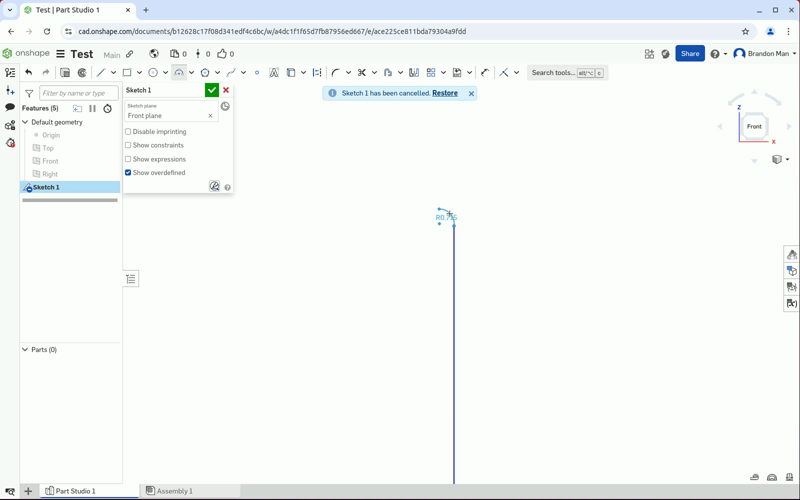
scroll(6)
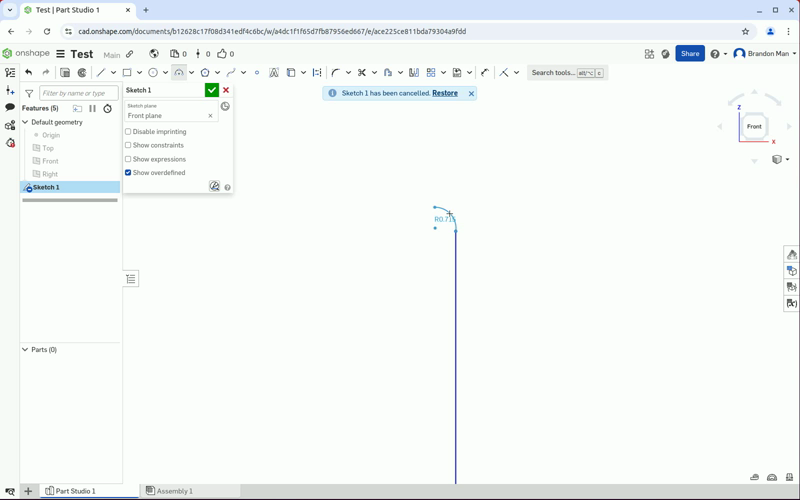
scroll(6)
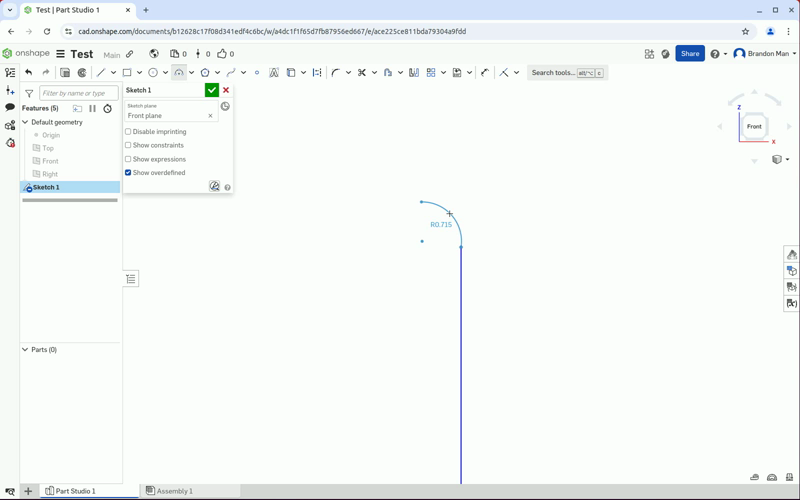
click(449, 213)
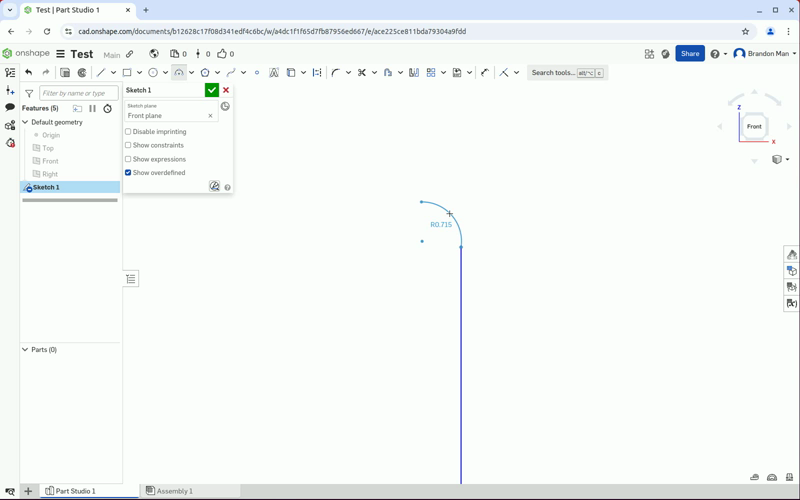
scroll(-6)
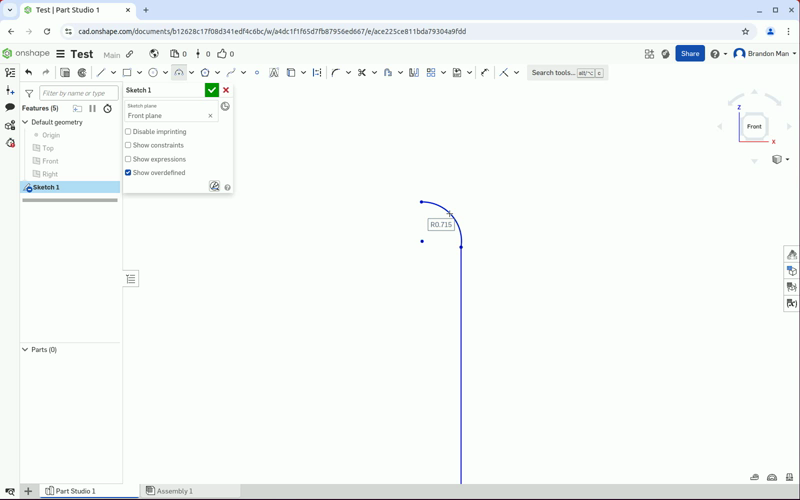
scroll(-6)
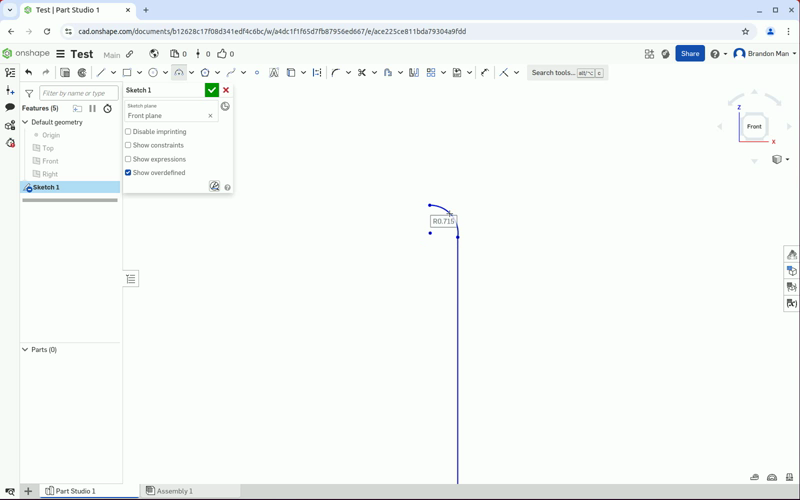
scroll(-6)
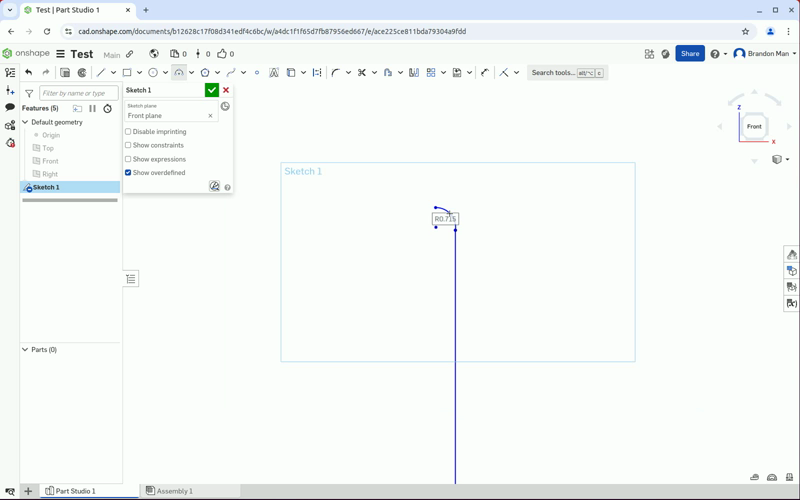
scroll(-6)
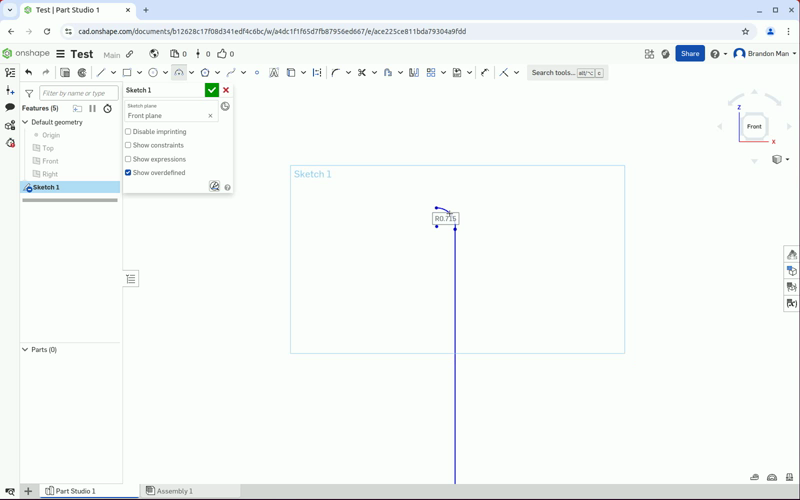
scroll(-6)
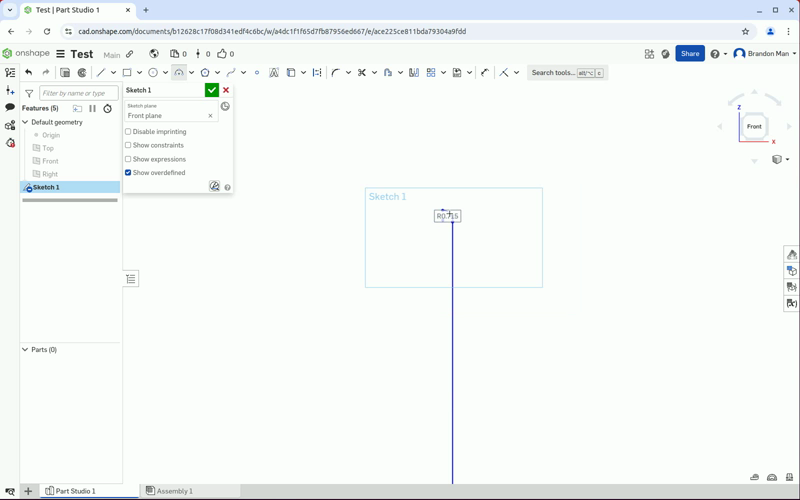
scroll(-6)
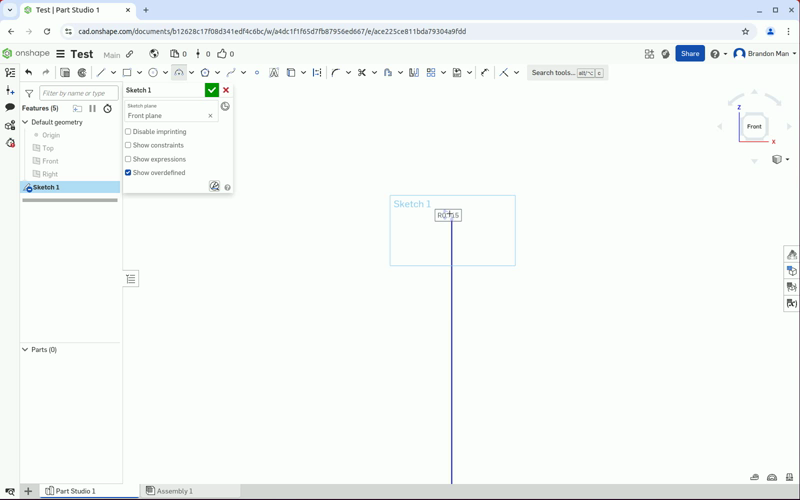
scroll(-6)
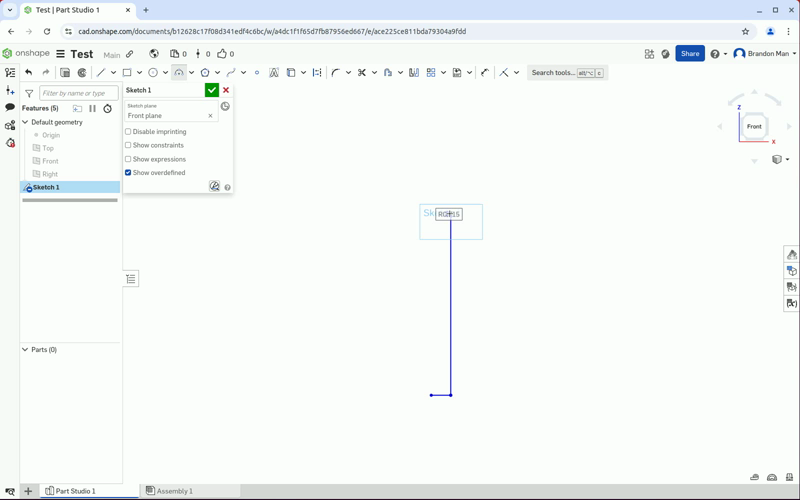
key_up(shift)
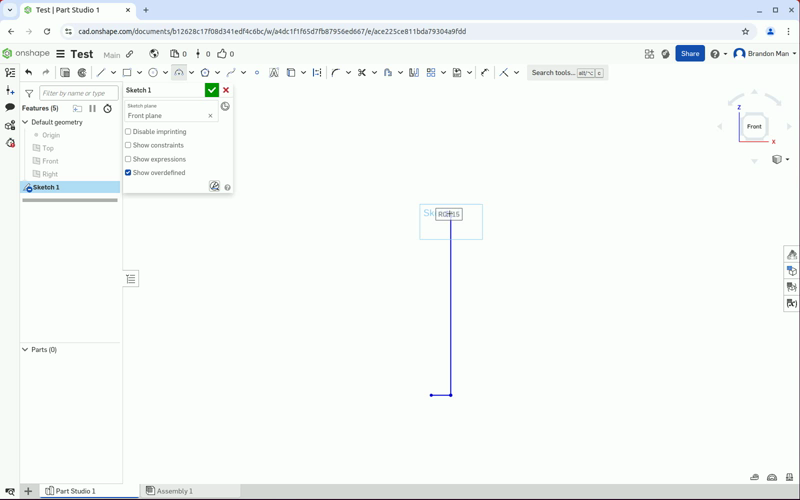
key(esc)
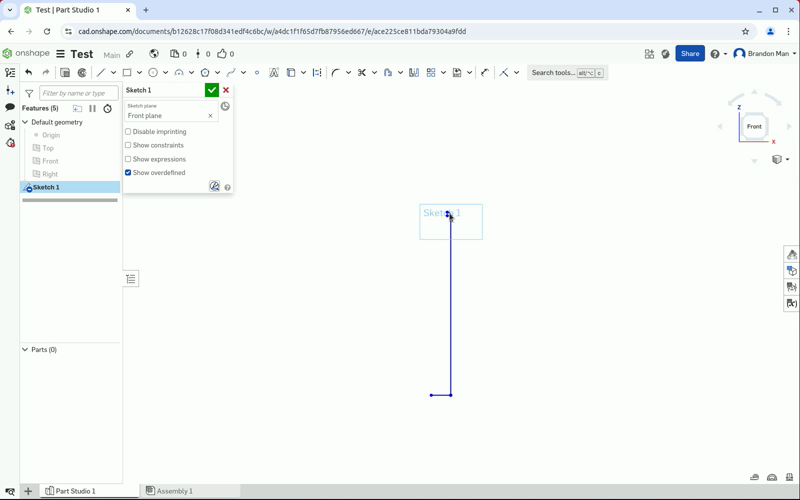
key(l)
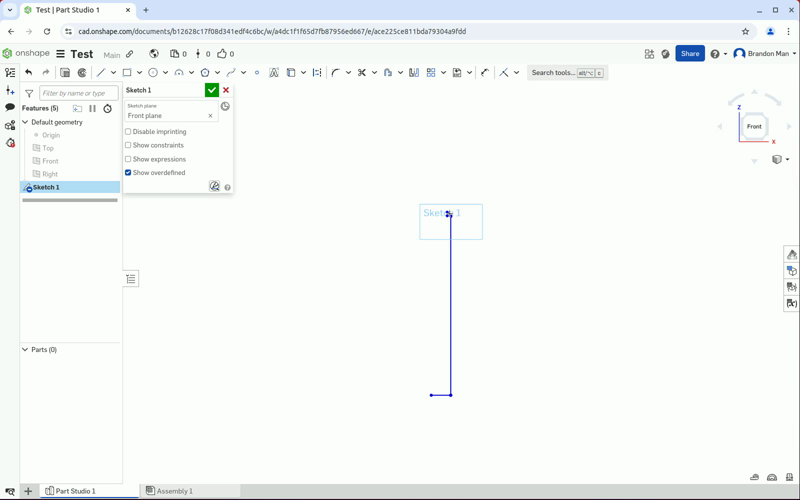
mouse_move(447, 212)
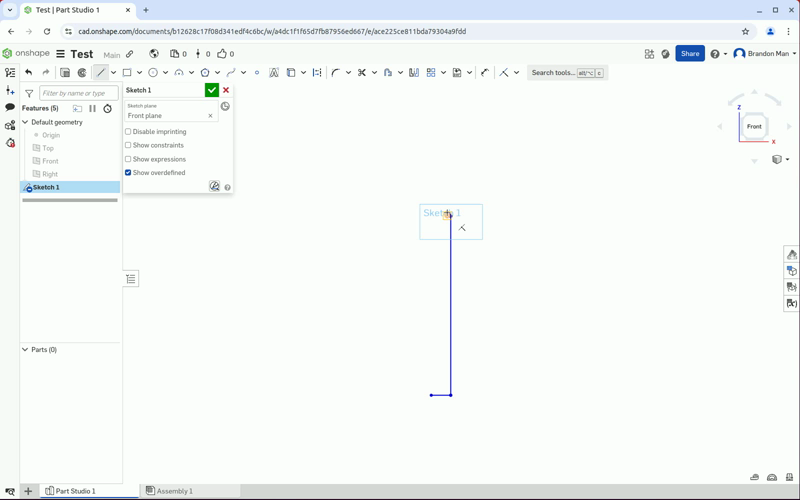
scroll(6)
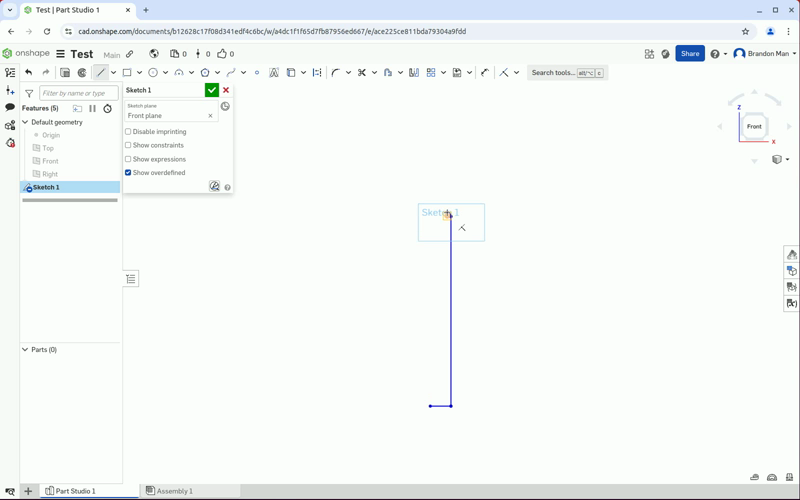
scroll(6)
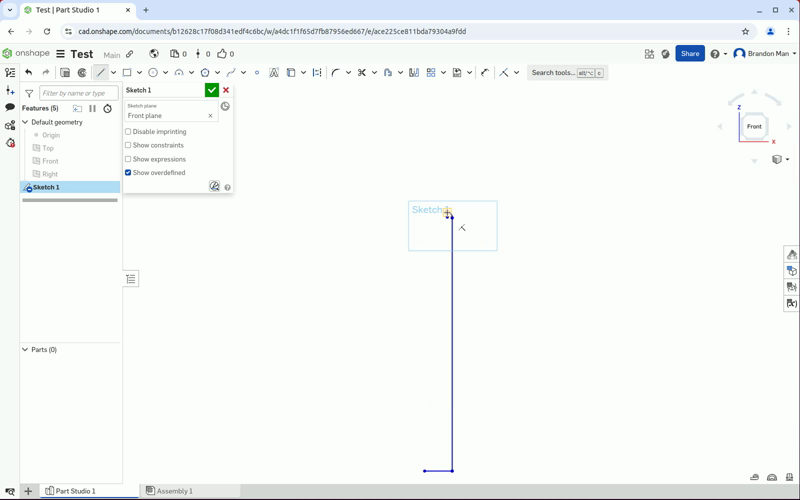
scroll(6)
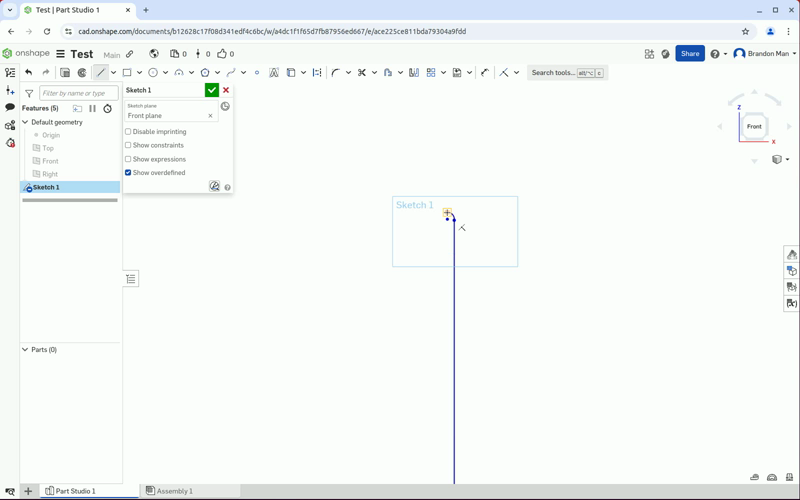
scroll(6)
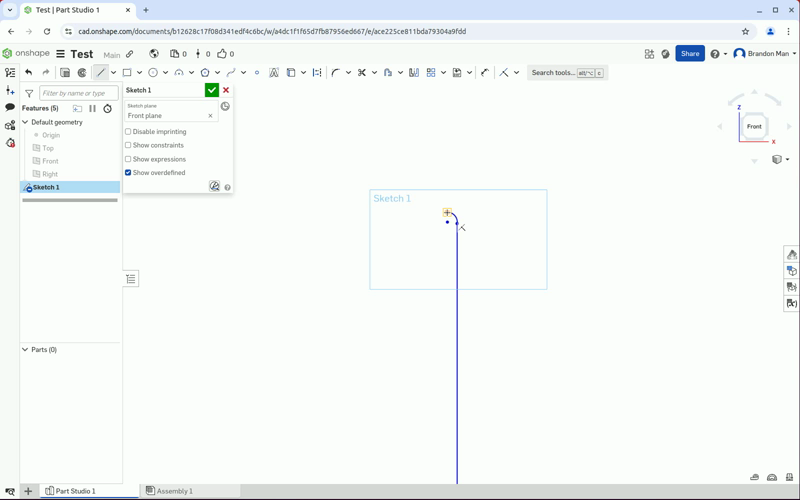
scroll(6)
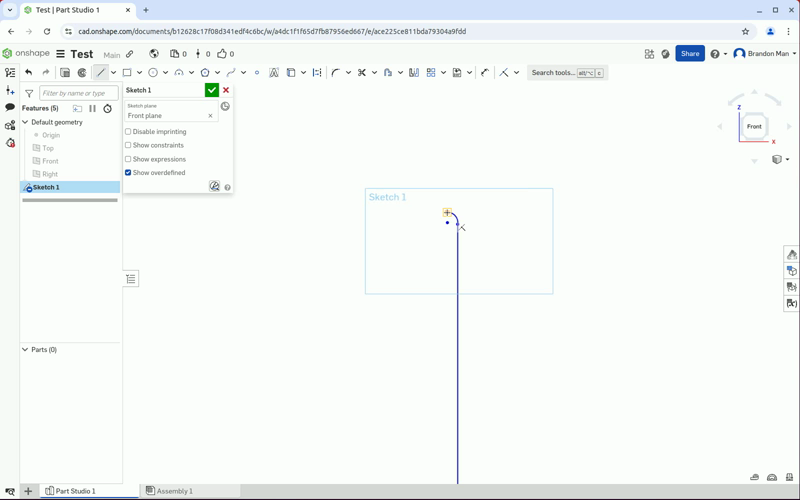
scroll(6)
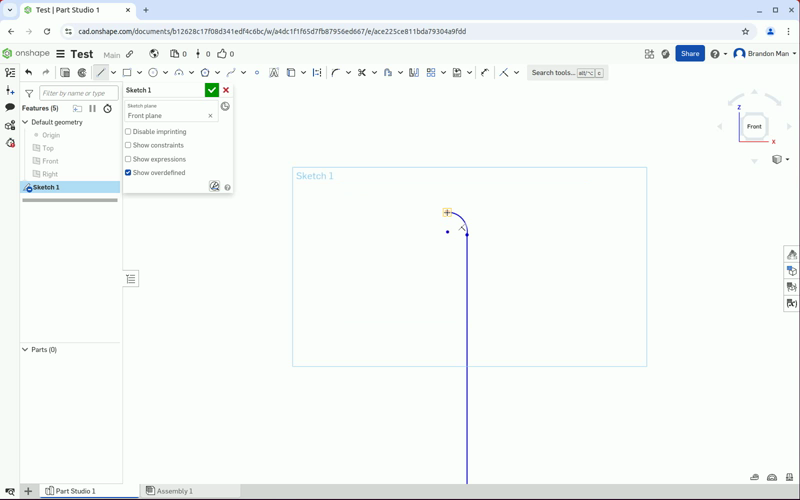
scroll(6)
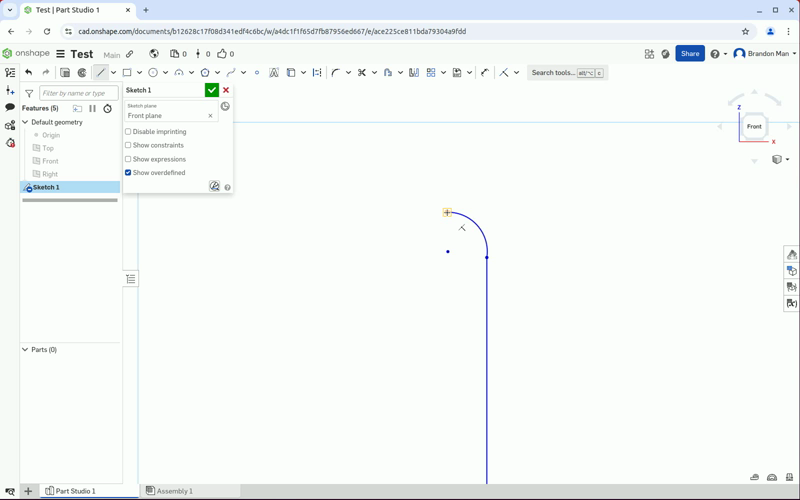
click(447, 212)
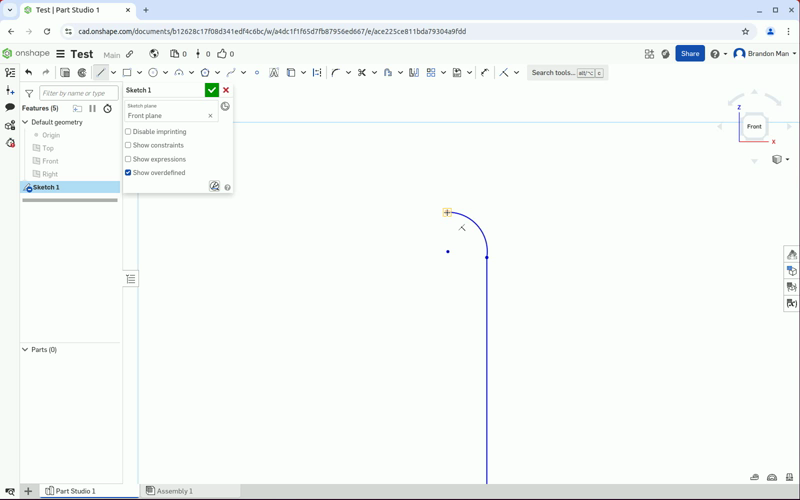
scroll(-6)
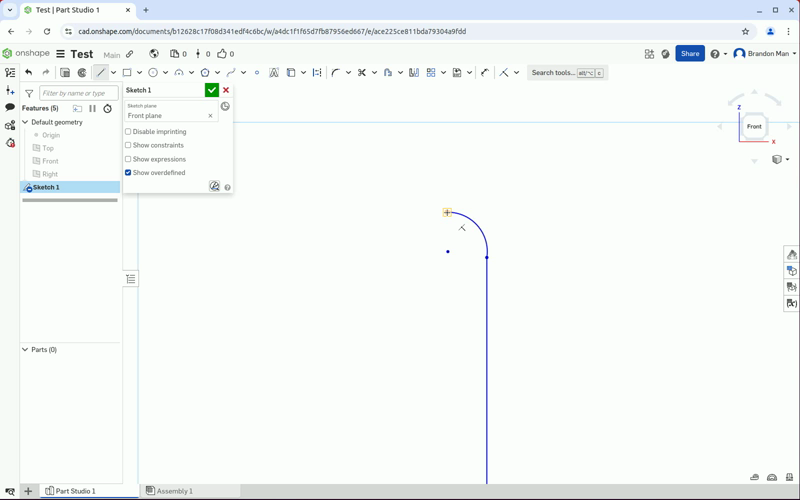
scroll(-6)
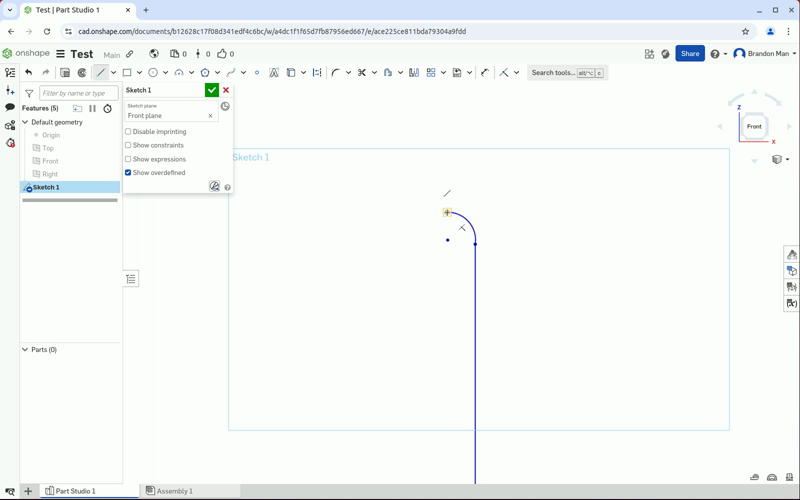
scroll(-6)
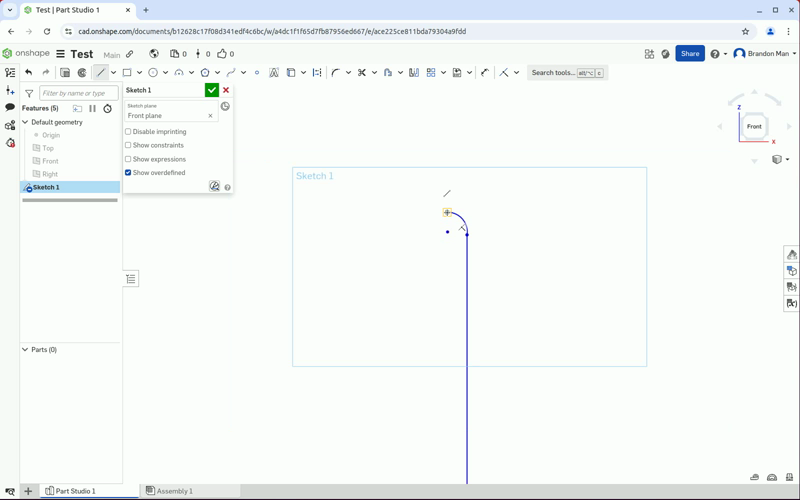
scroll(-6)
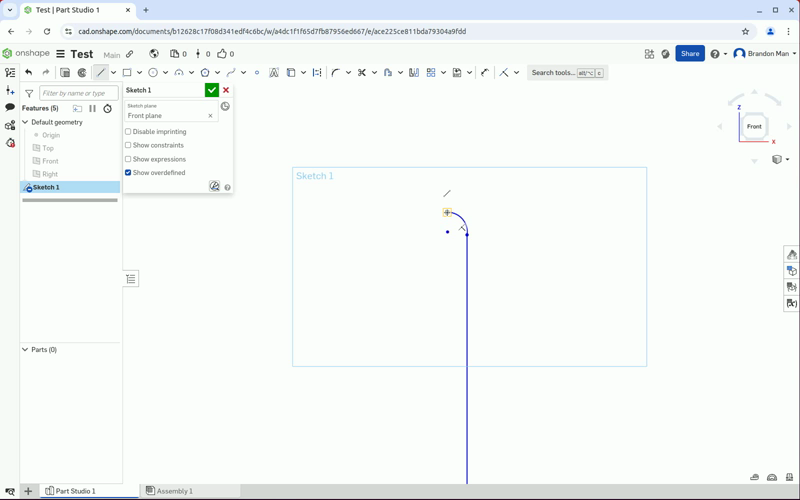
scroll(-6)
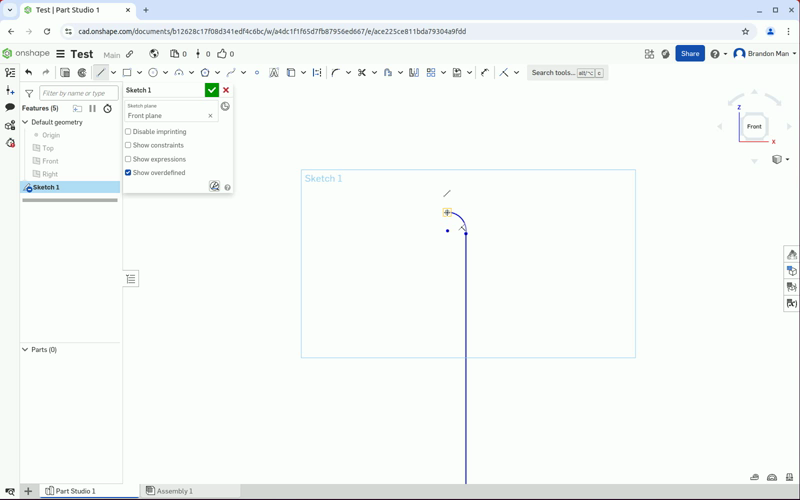
scroll(-6)
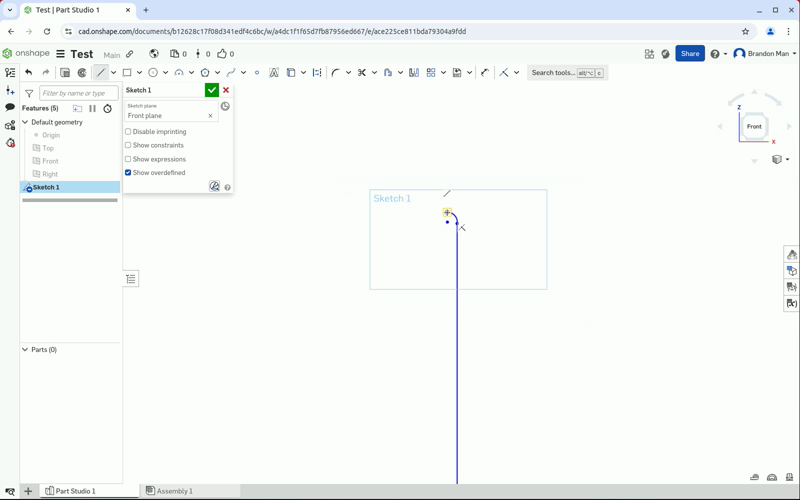
scroll(-6)
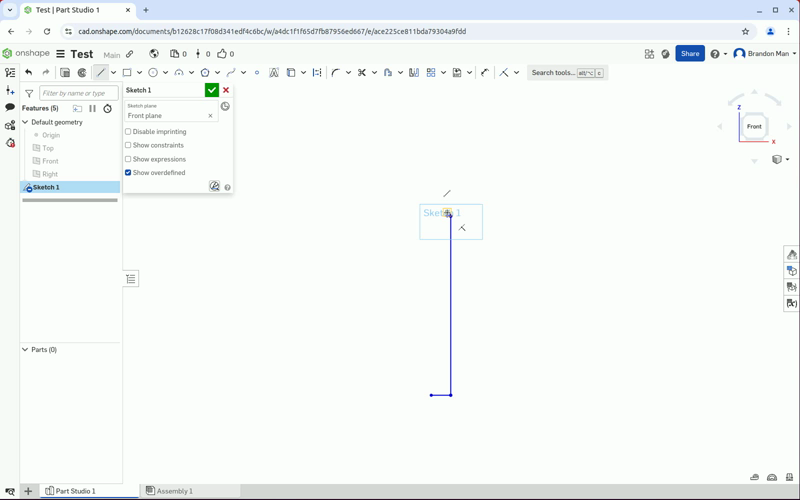
key_down(shift)
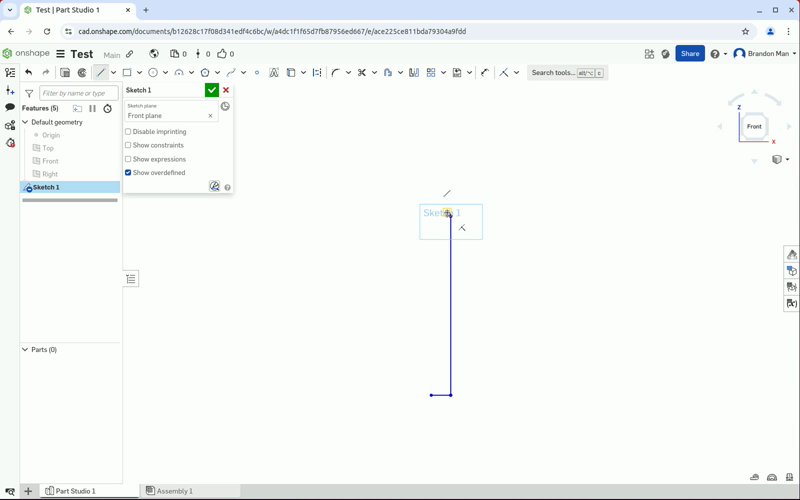
mouse_move(477, 212)
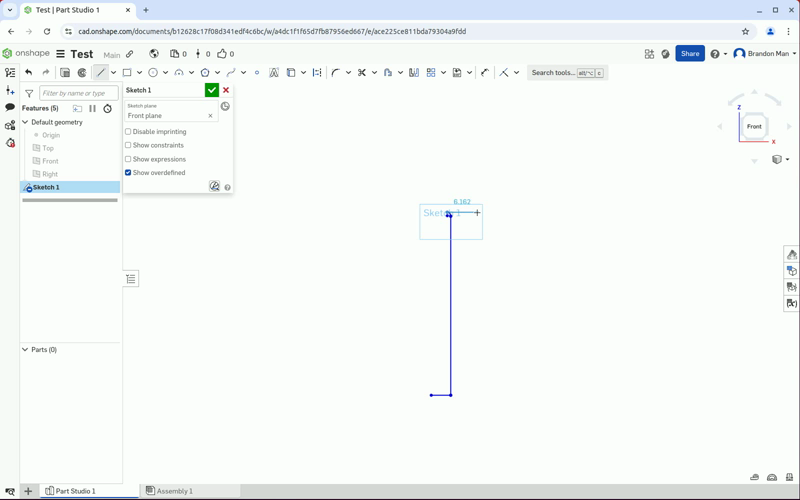
mouse_move(435, 212)
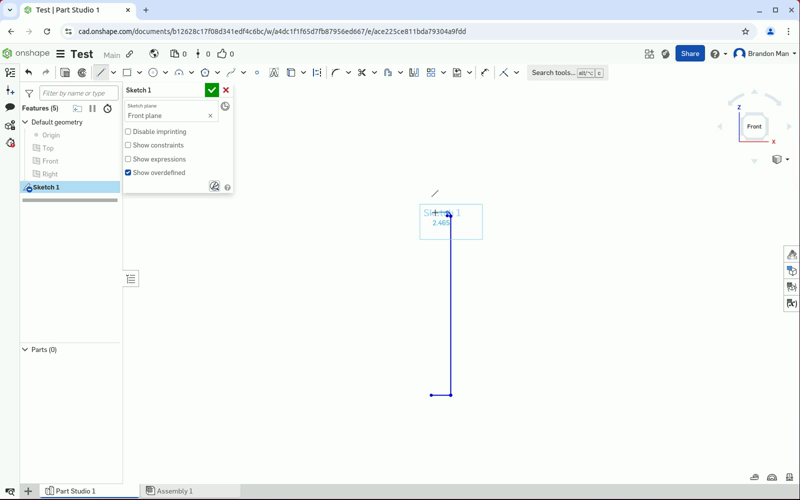
click(435, 212)
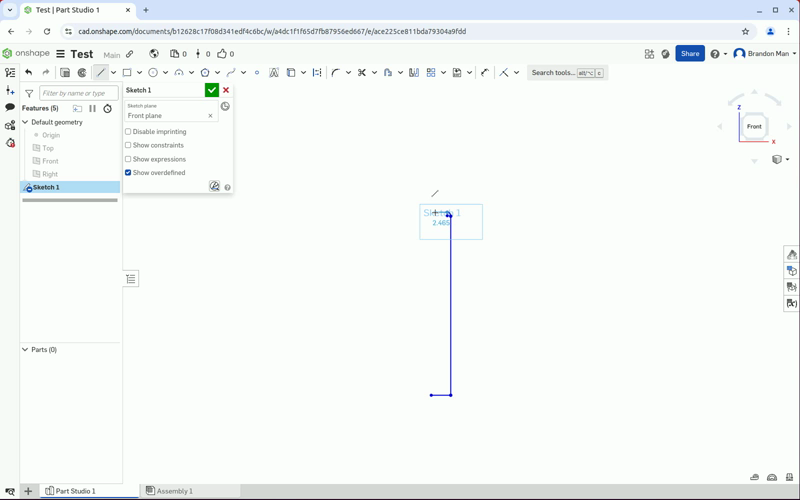
key_up(shift)
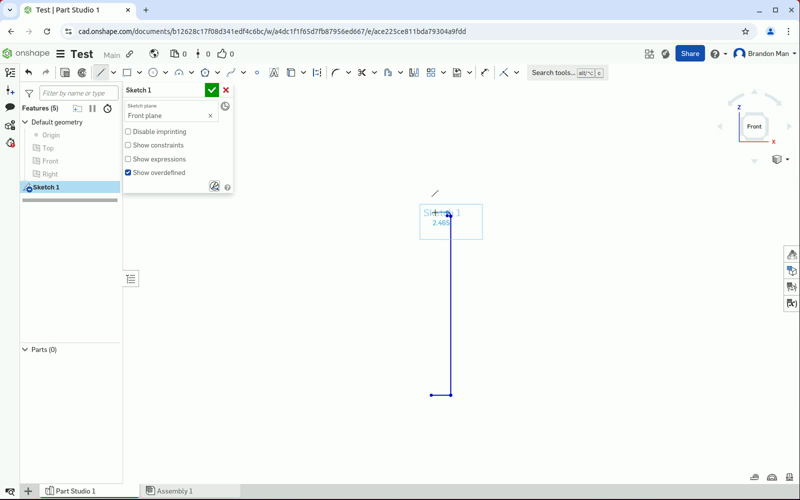
key(esc)
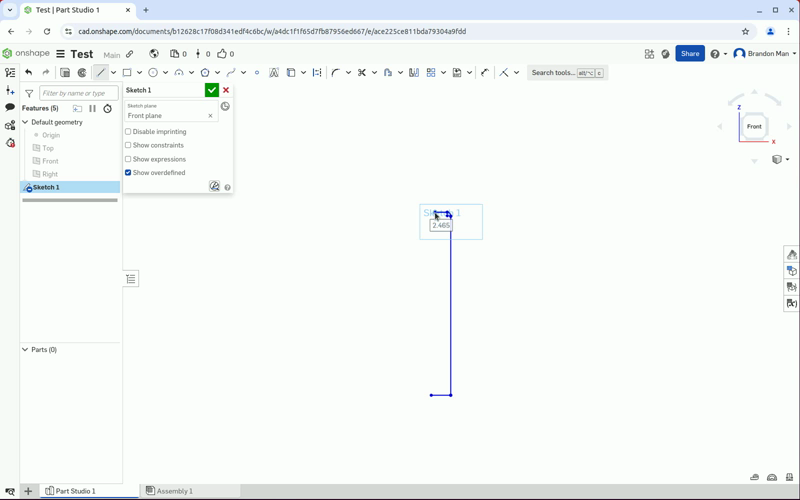
key(a)
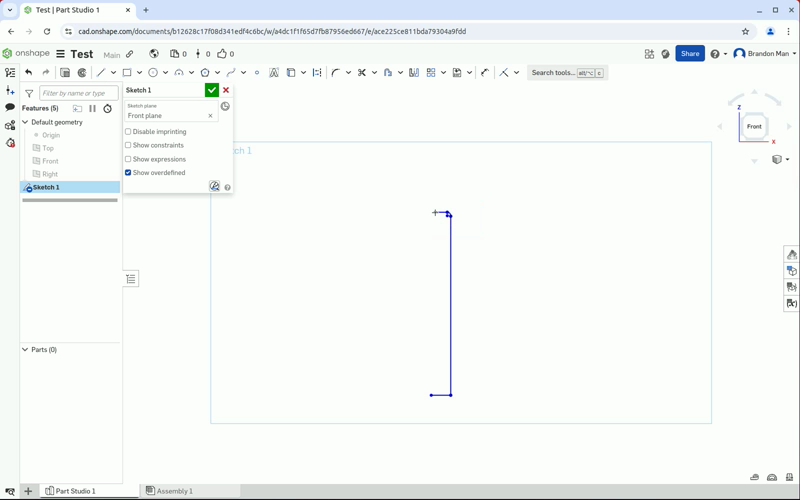
mouse_move(435, 212)
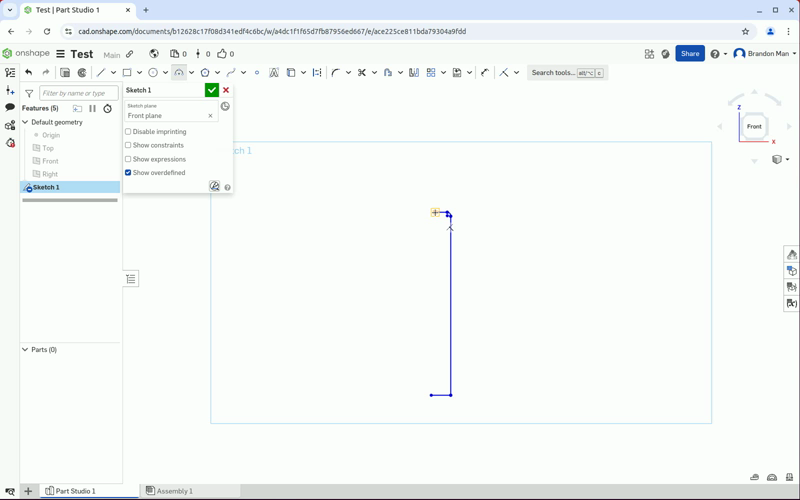
click(435, 212)
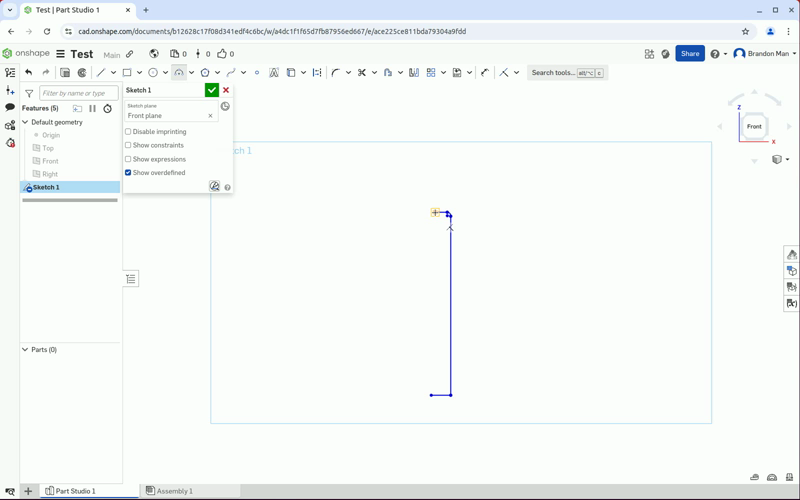
key_down(shift)
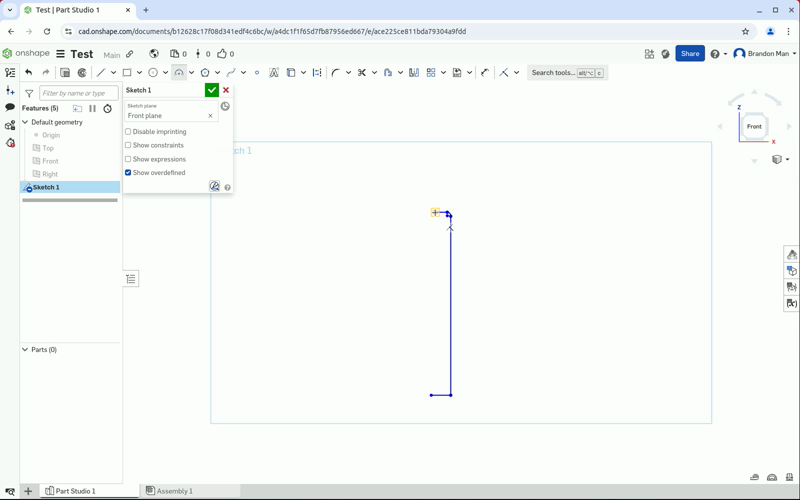
mouse_move(431, 216)
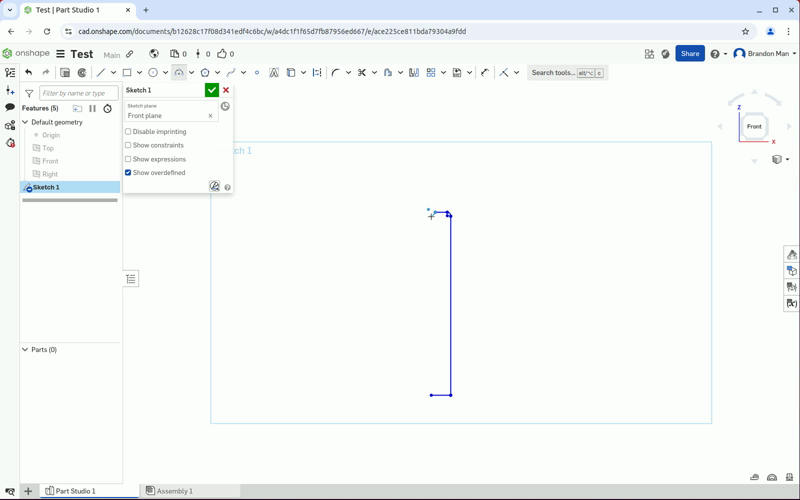
scroll(6)
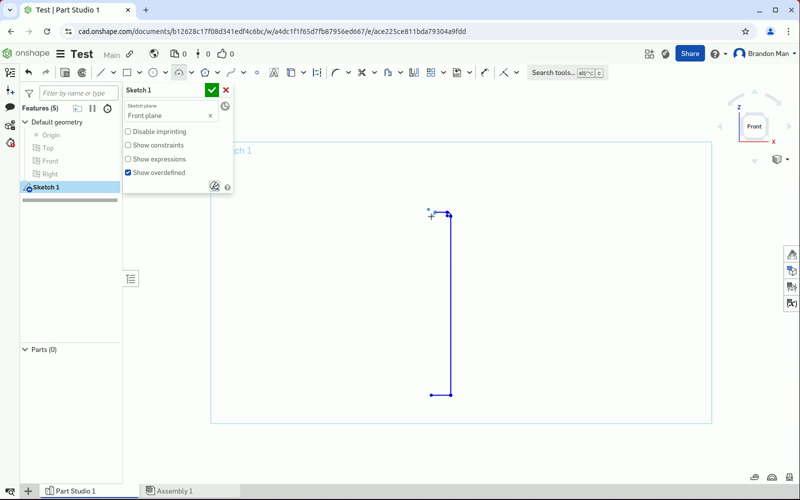
scroll(6)
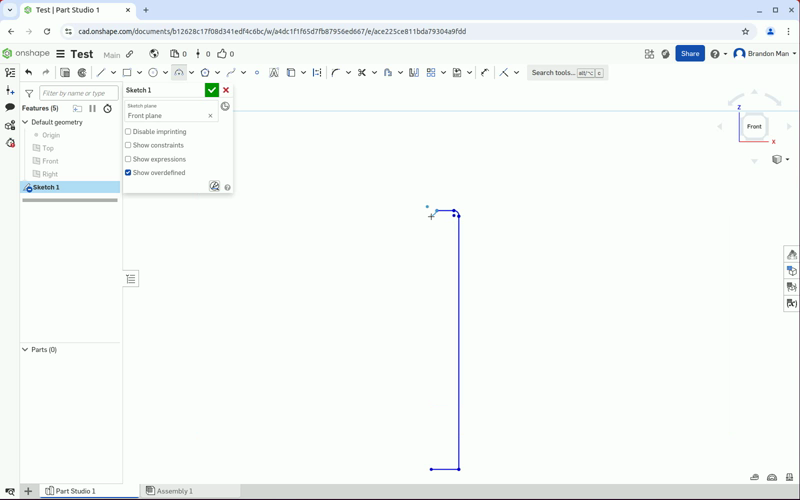
scroll(6)
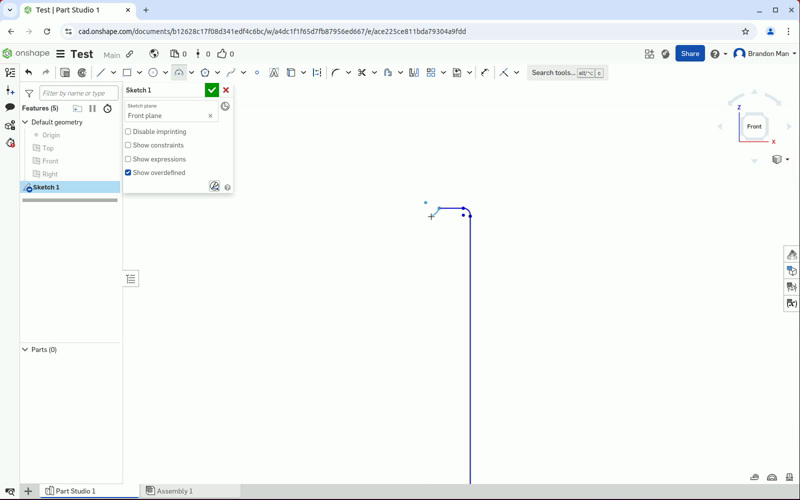
scroll(6)
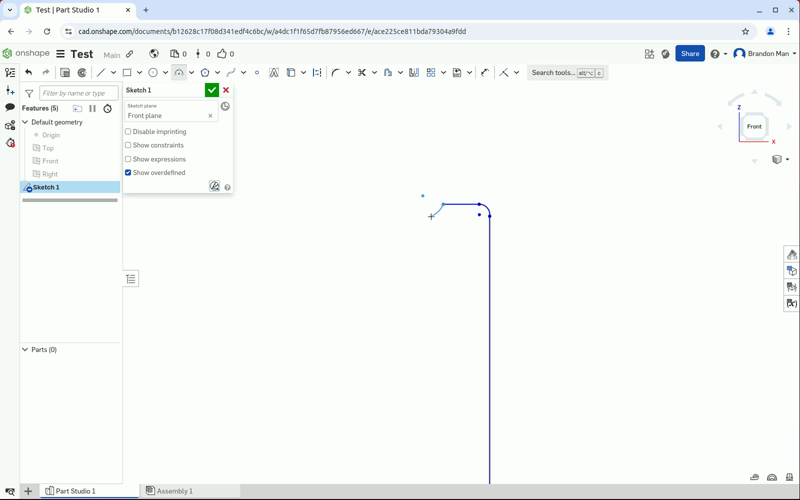
scroll(6)
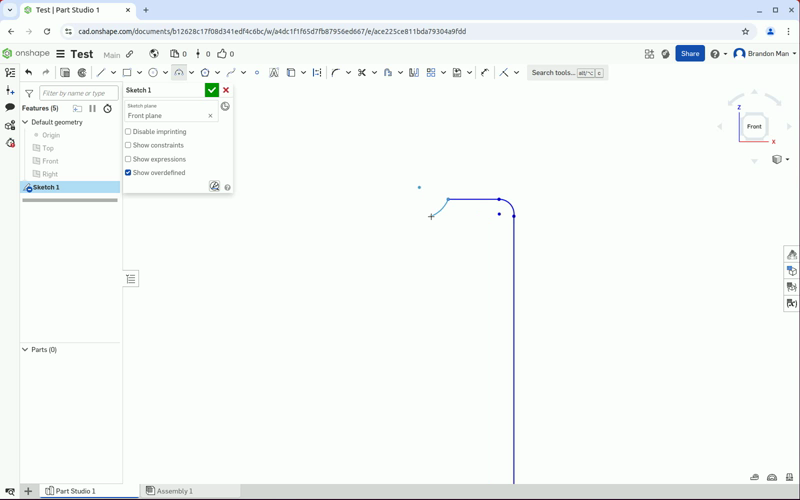
scroll(6)
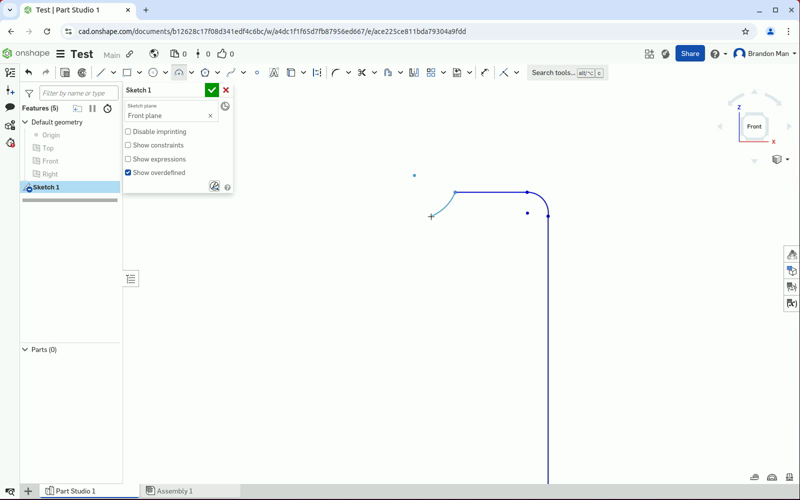
scroll(6)
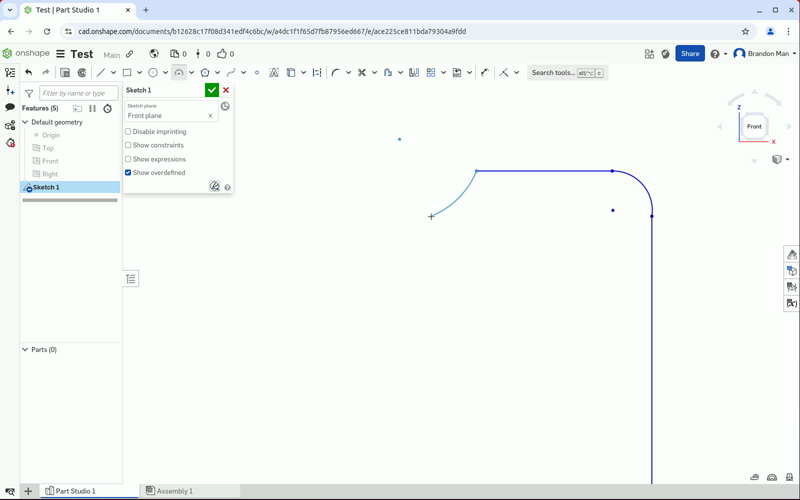
click(431, 216)
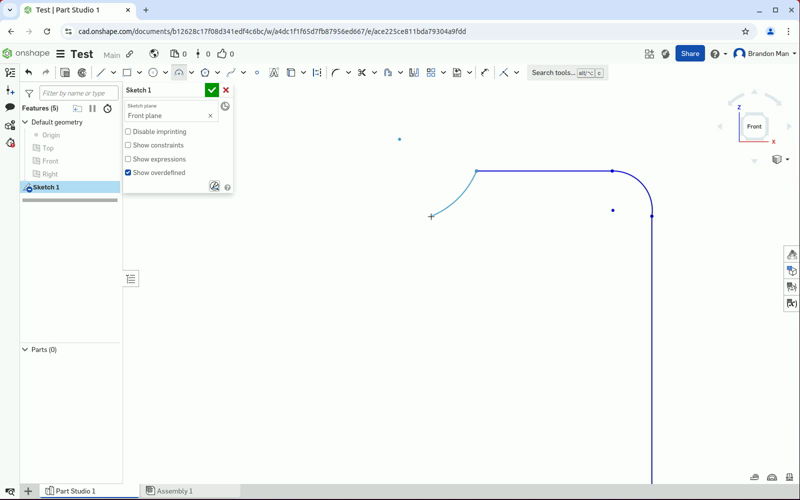
scroll(-6)
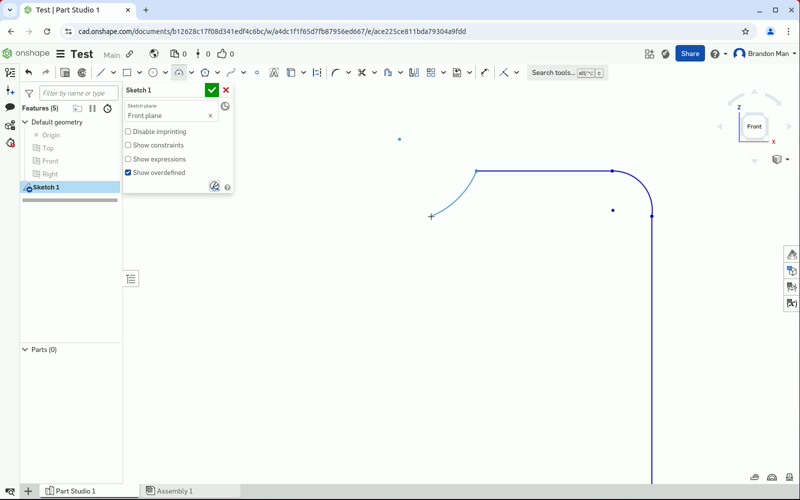
scroll(-6)
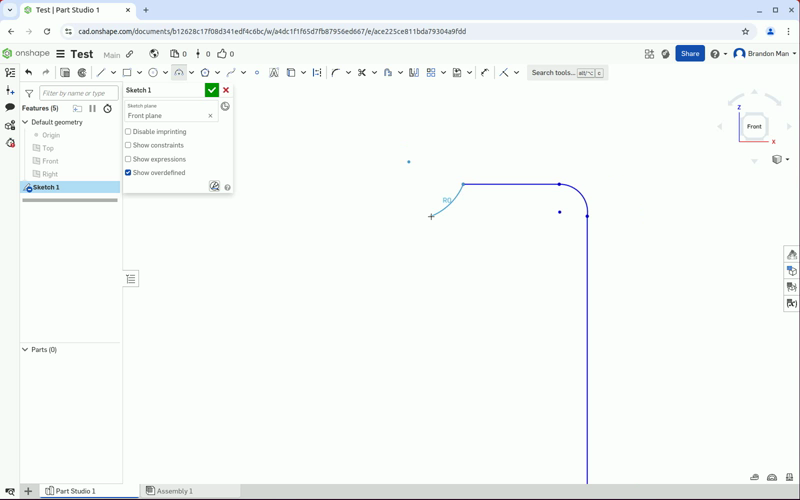
scroll(-6)
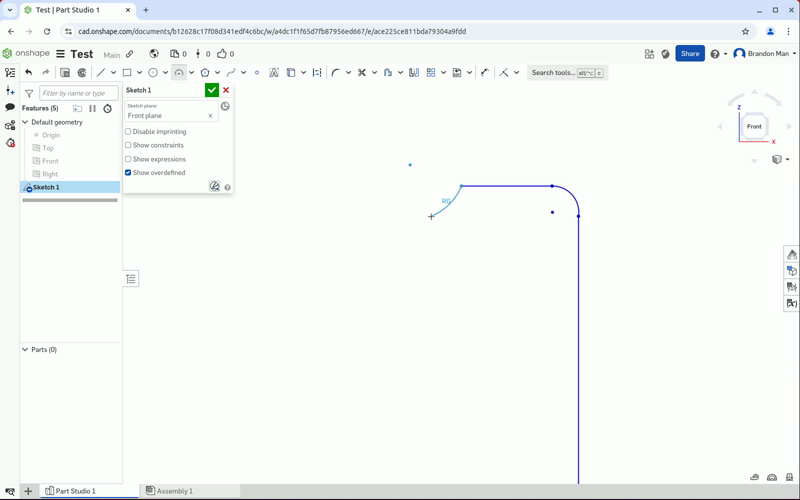
scroll(-6)
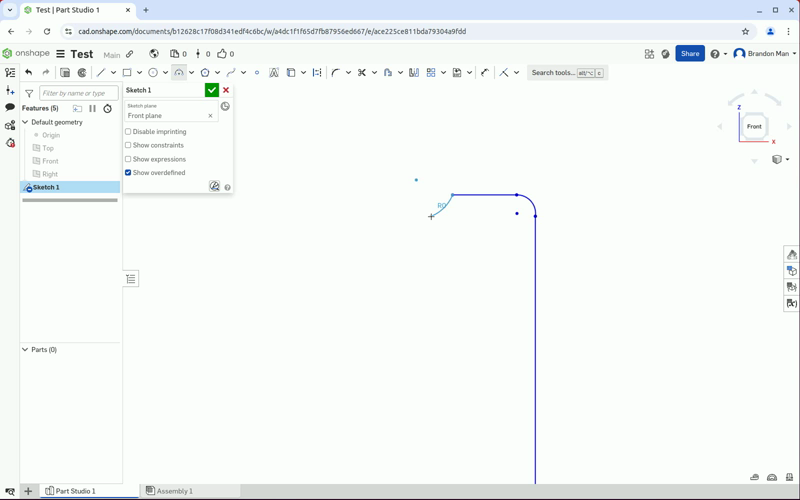
scroll(-6)
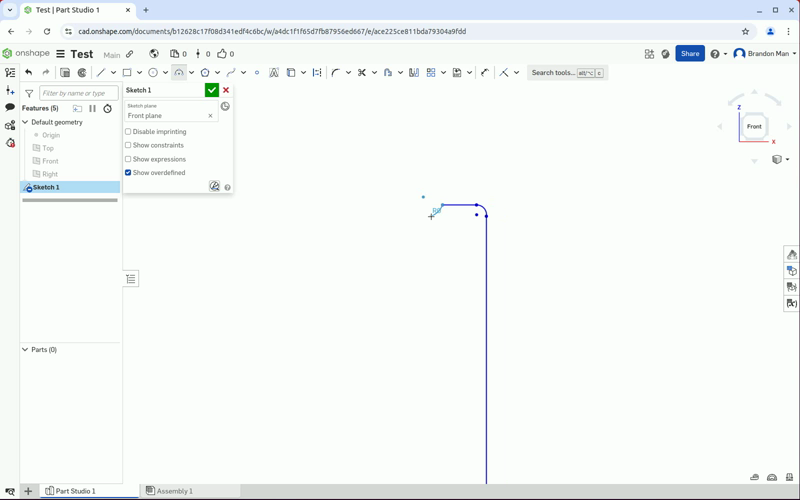
scroll(-6)
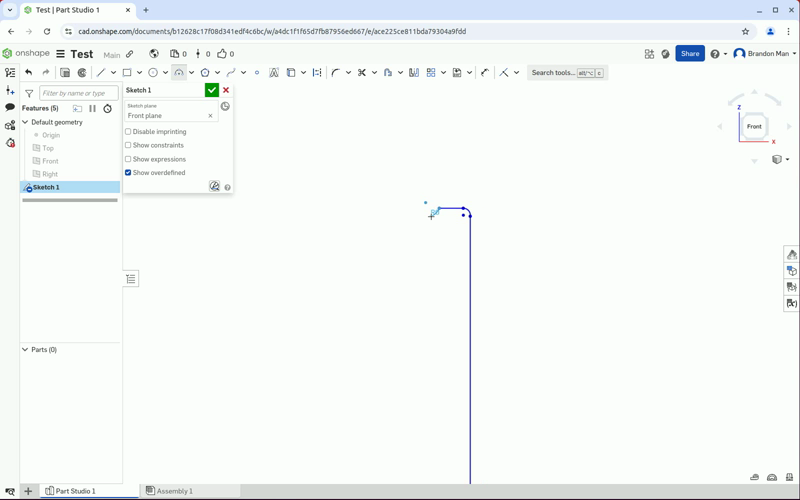
scroll(-6)
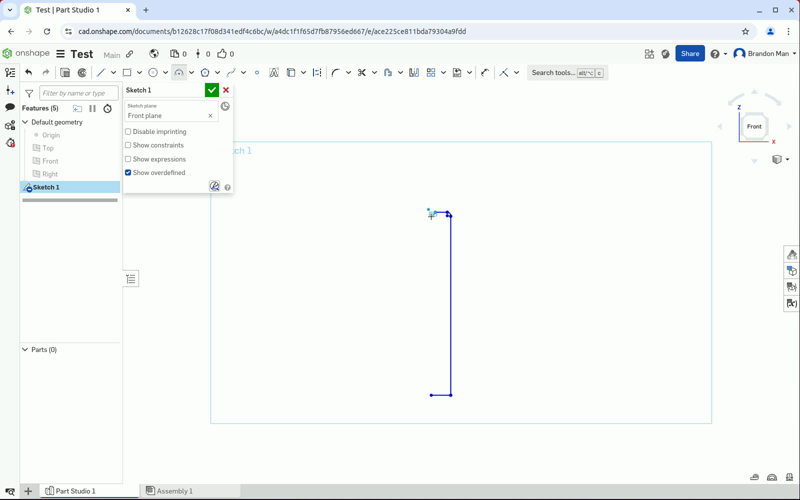
mouse_move(432, 213)
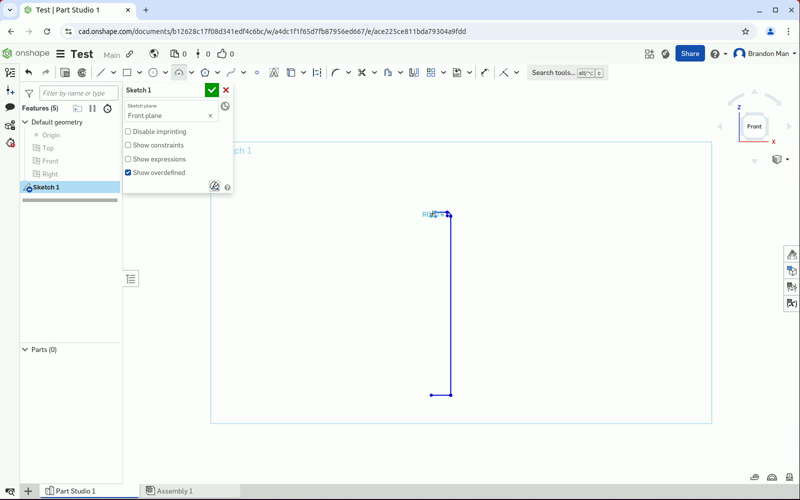
scroll(6)
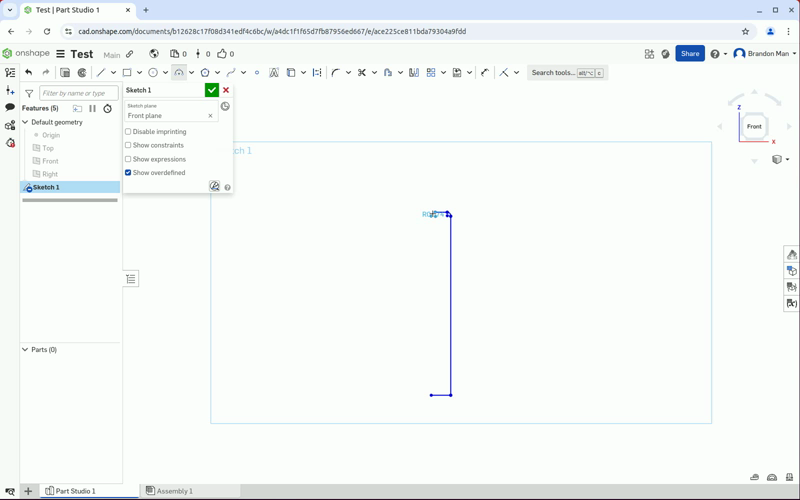
scroll(6)
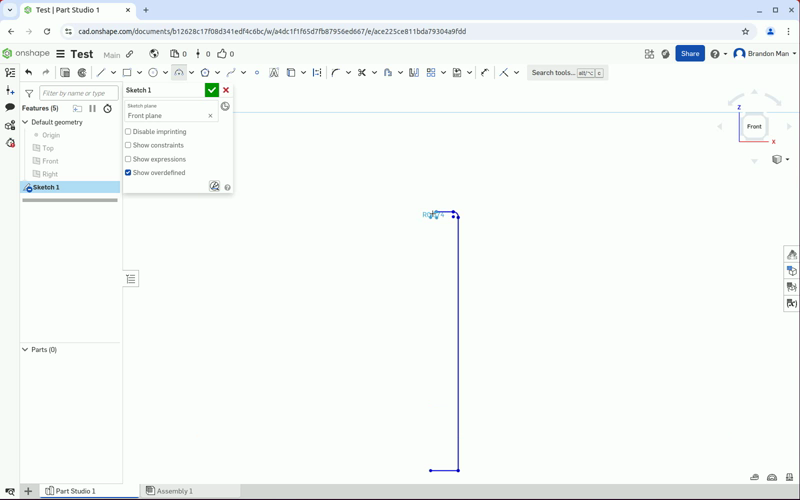
scroll(6)
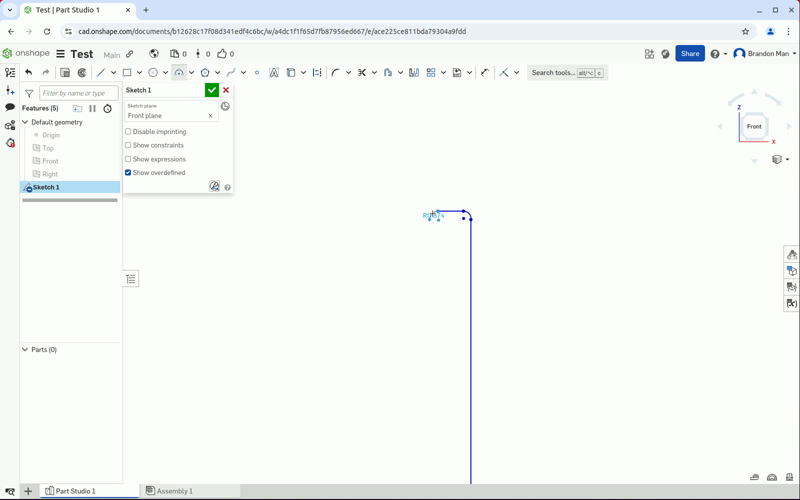
scroll(6)
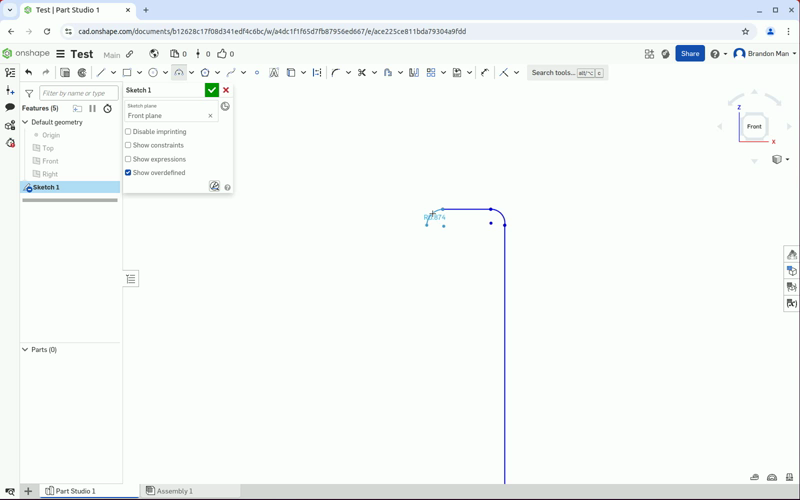
scroll(6)
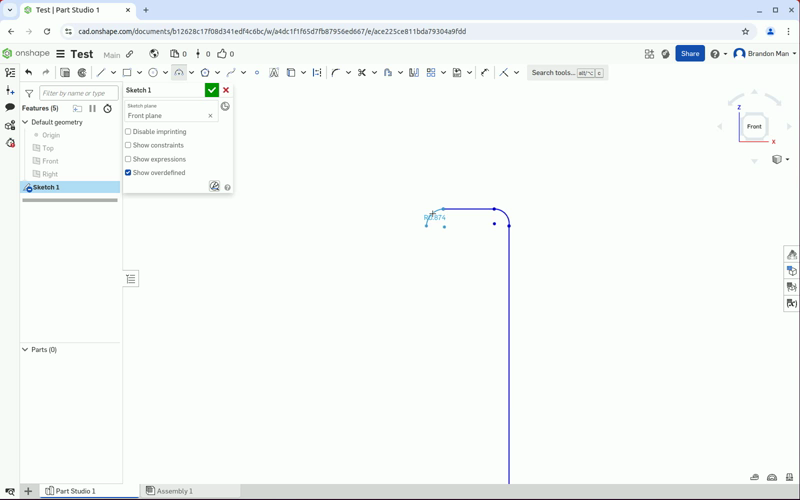
scroll(6)
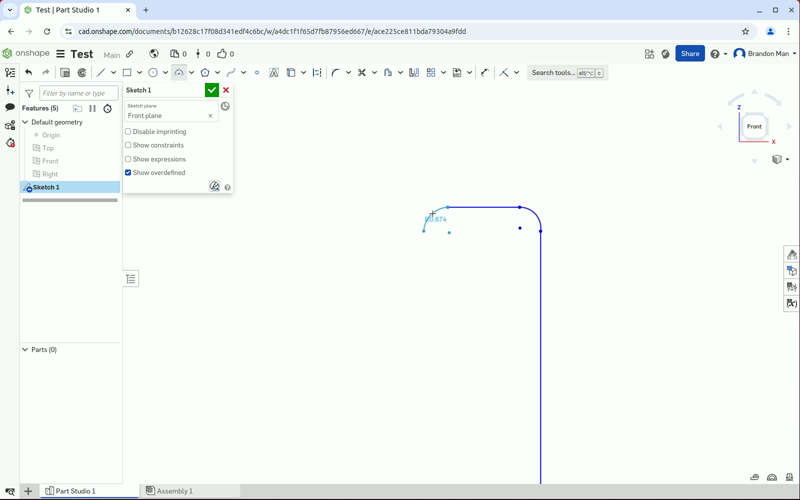
scroll(6)
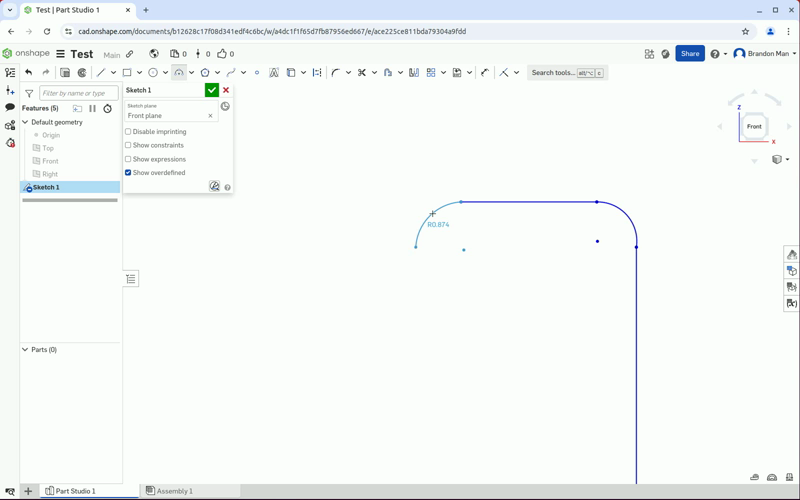
click(432, 213)
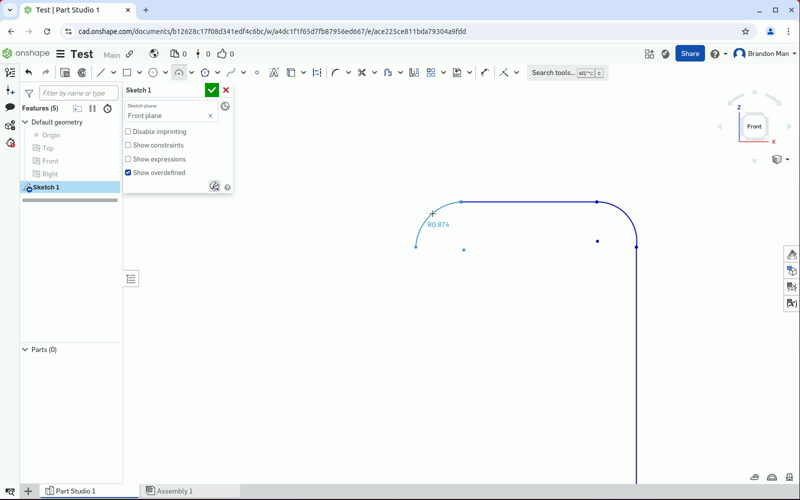
scroll(-6)
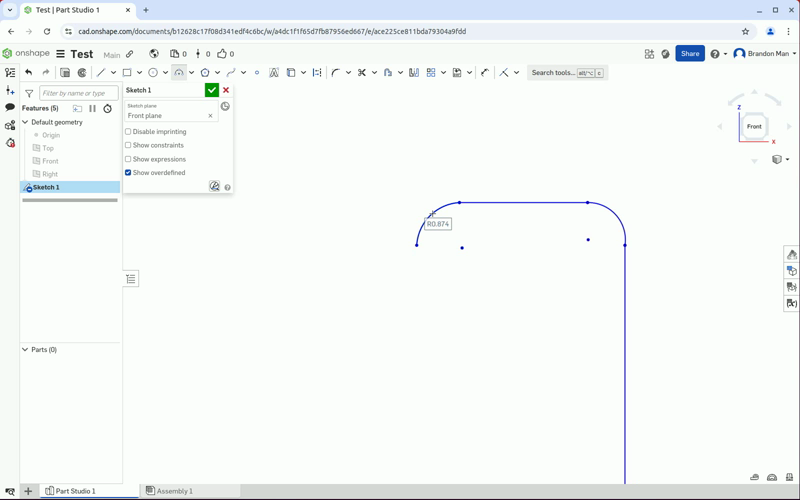
scroll(-6)
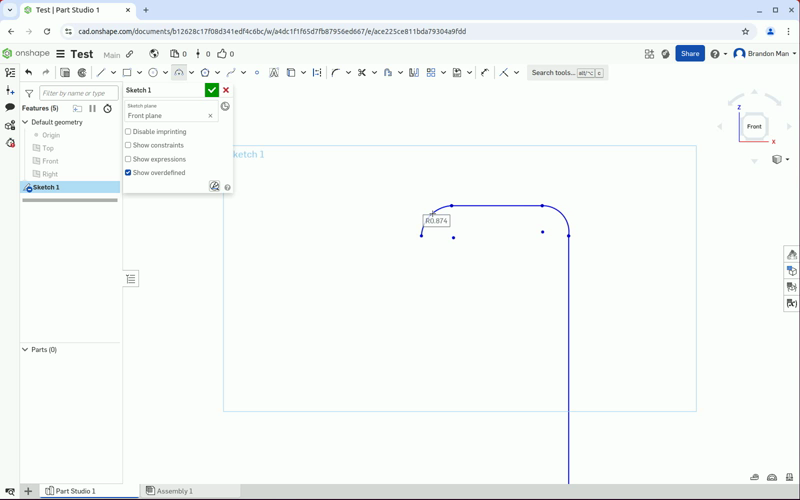
scroll(-6)
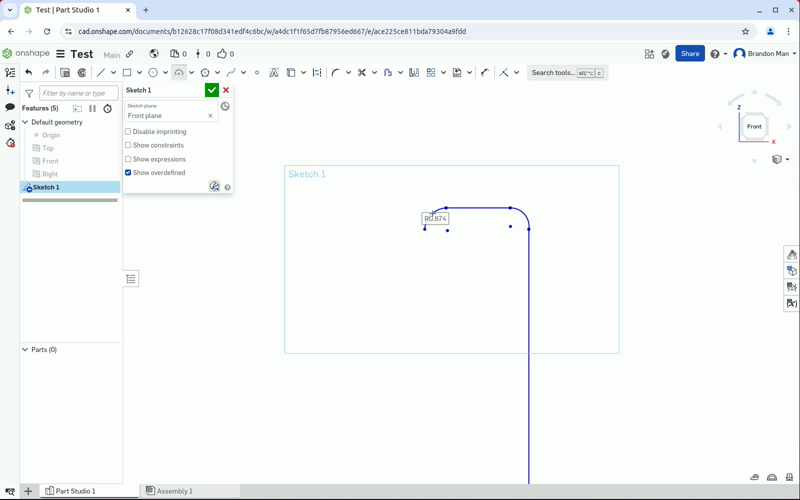
scroll(-6)
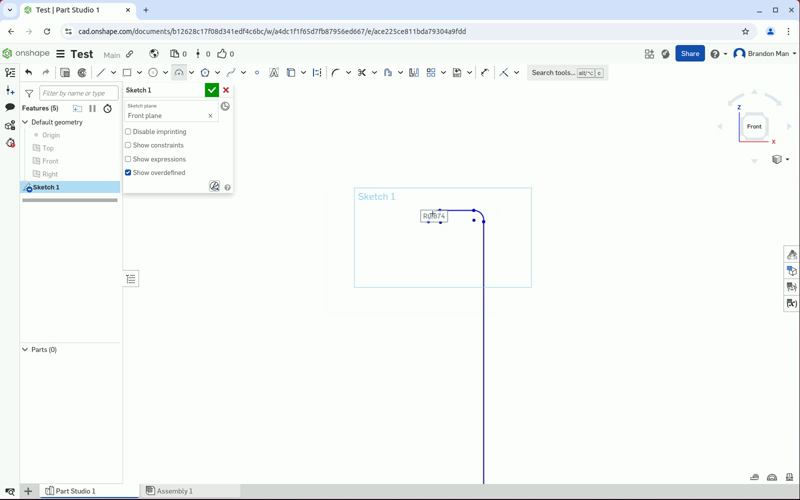
scroll(-6)
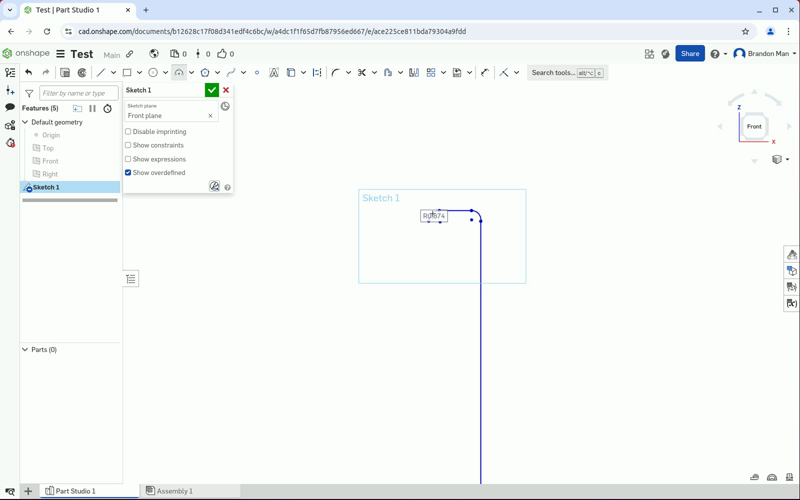
scroll(-6)
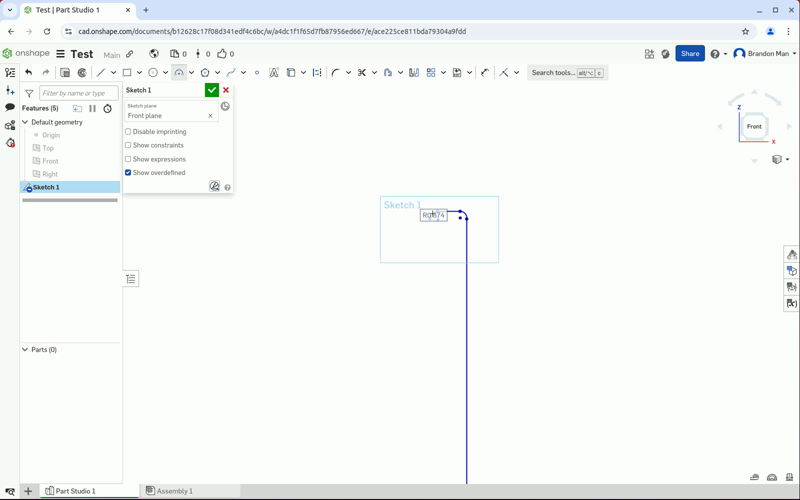
scroll(-6)
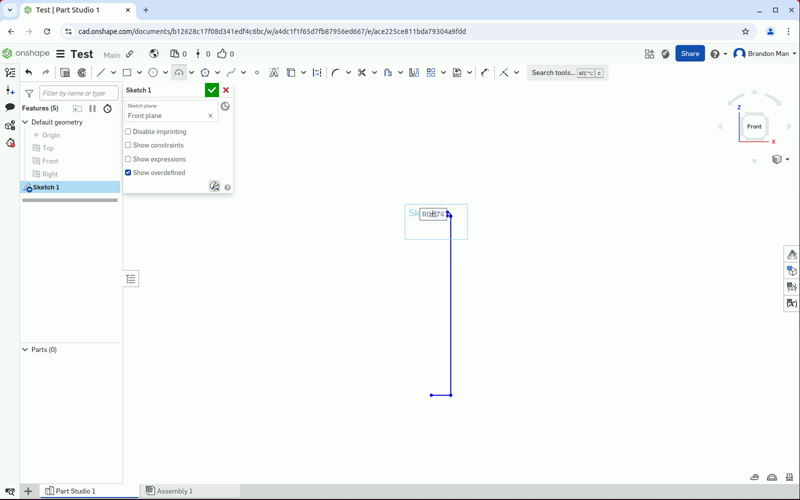
key_up(shift)
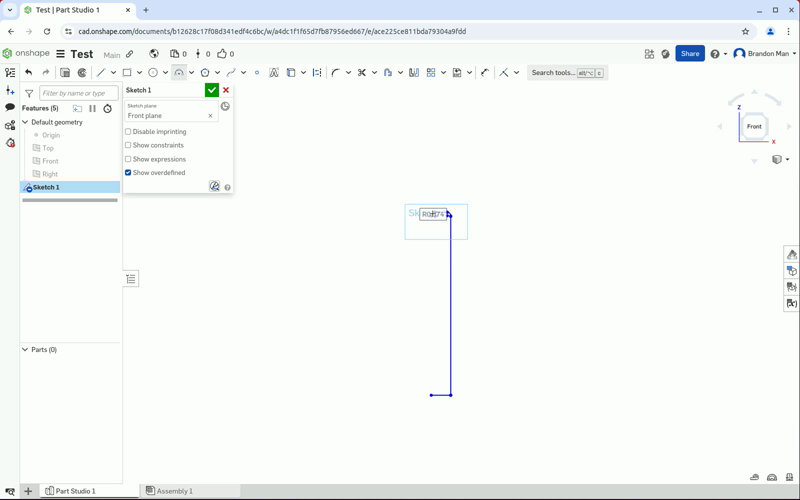
key(esc)
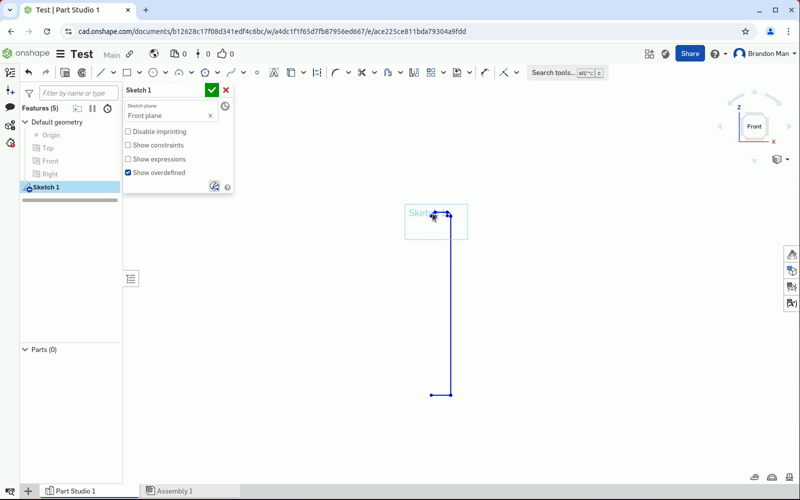
key(l)
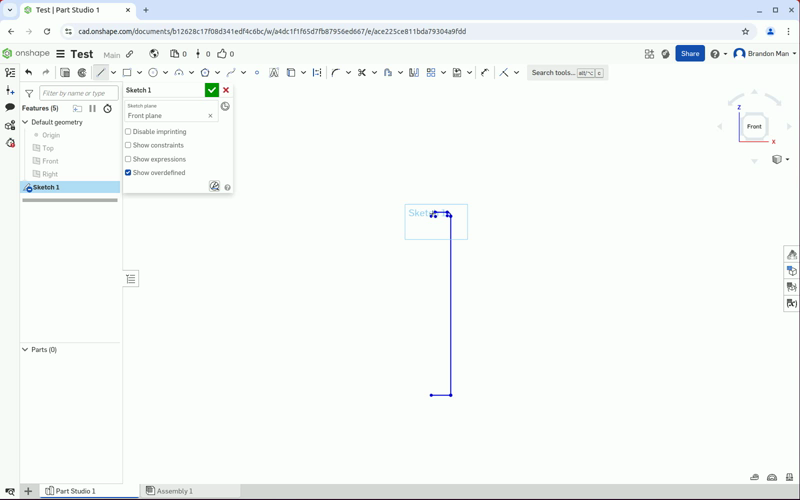
mouse_move(431, 216)
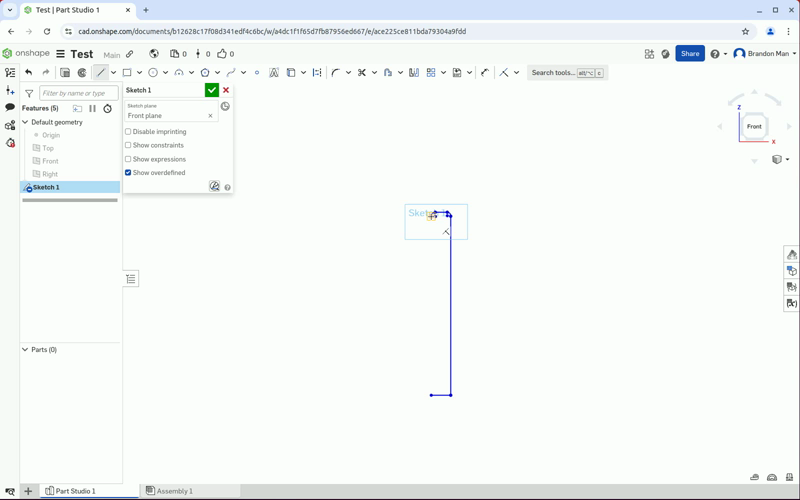
scroll(6)
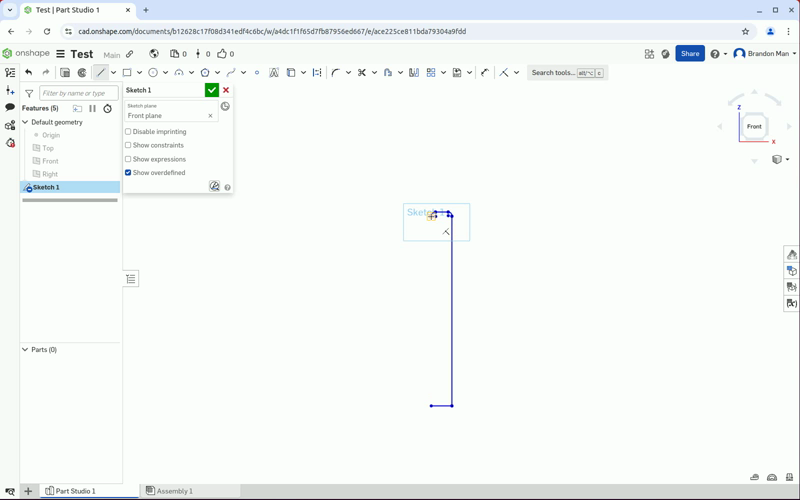
scroll(6)
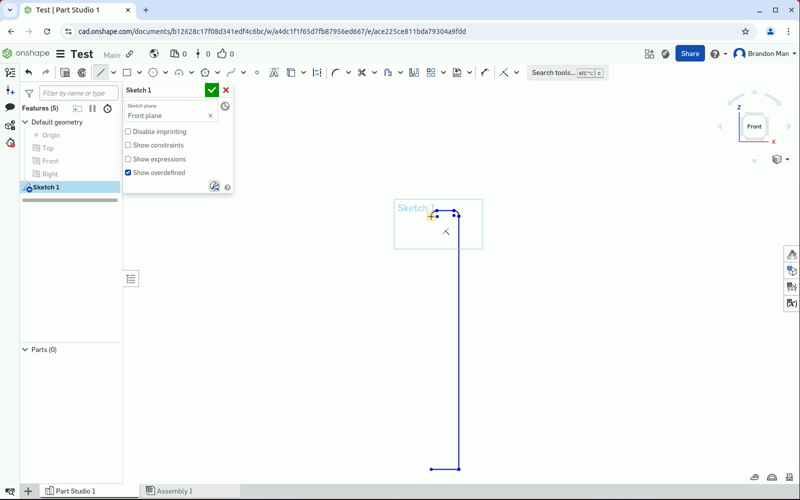
scroll(6)
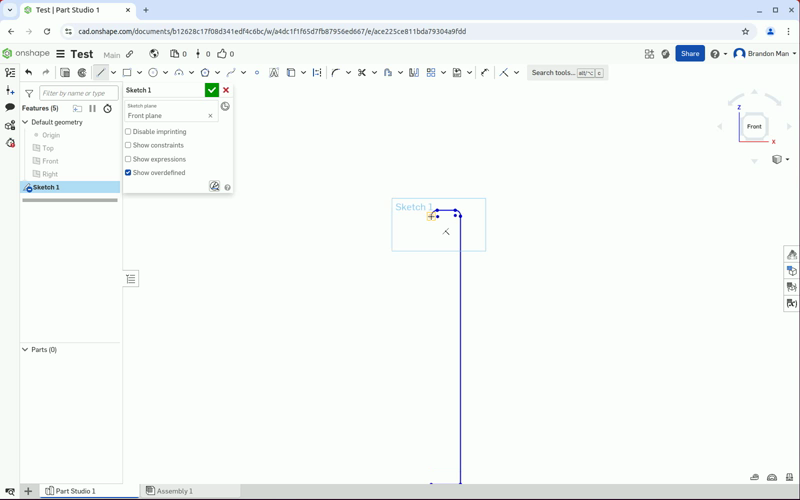
scroll(6)
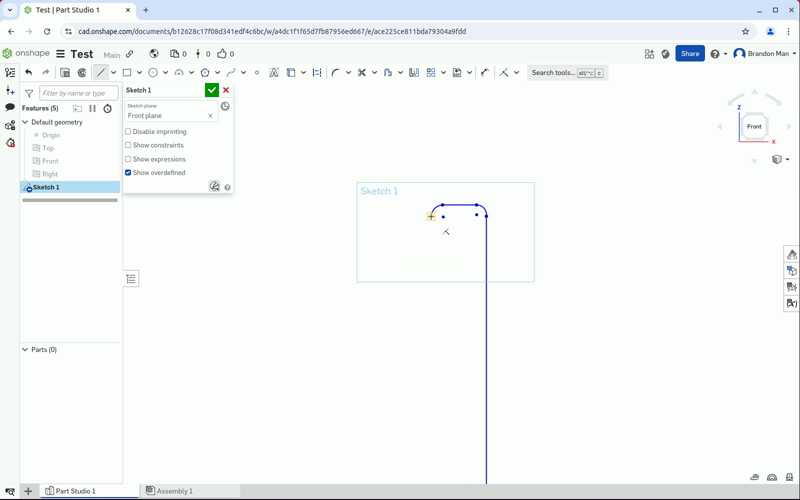
scroll(6)
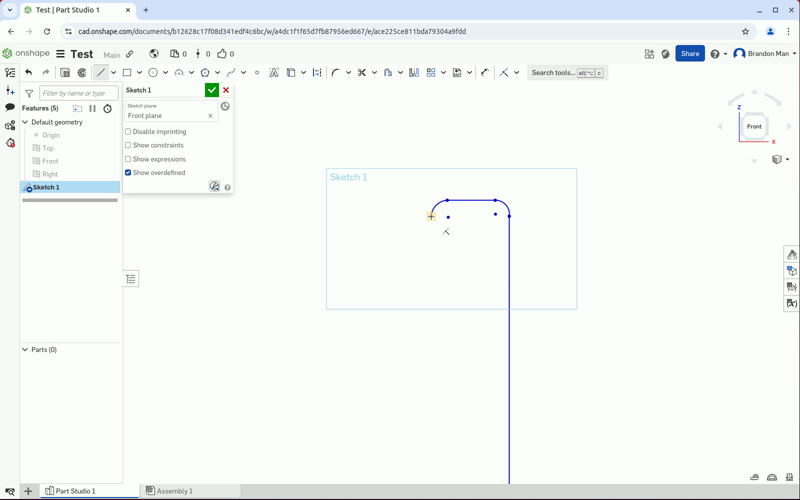
scroll(6)
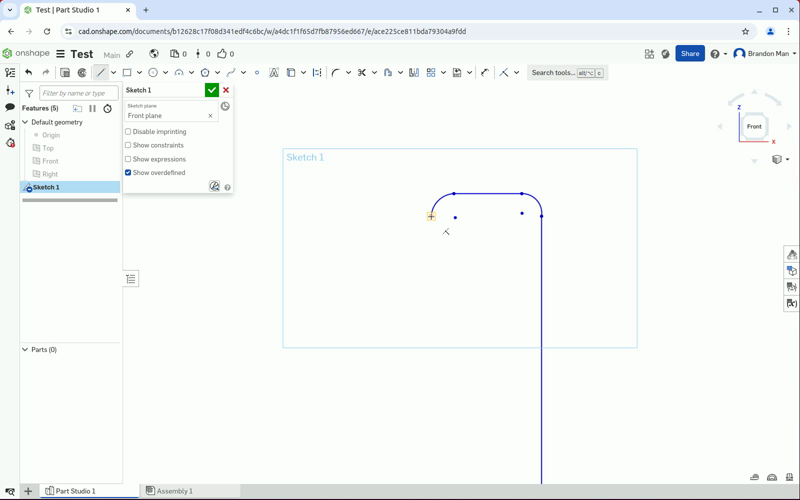
scroll(6)
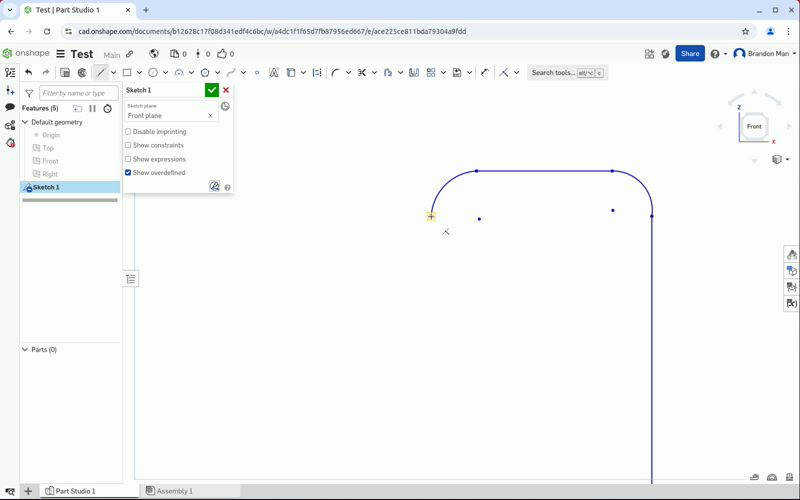
click(431, 216)
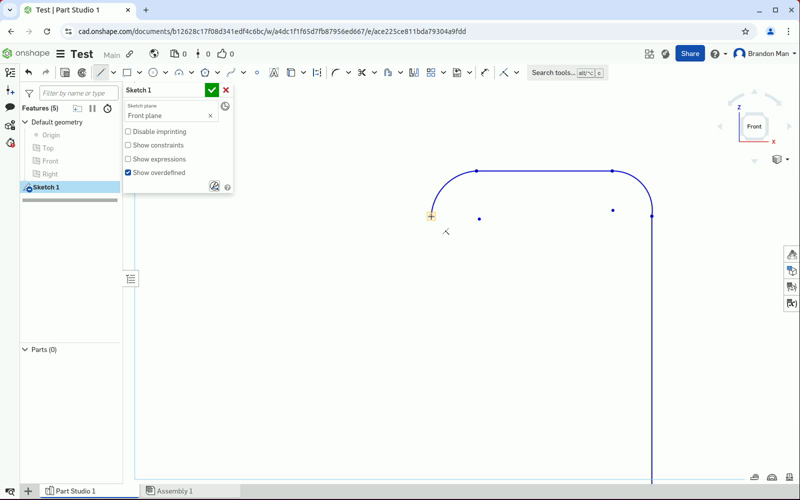
scroll(-6)
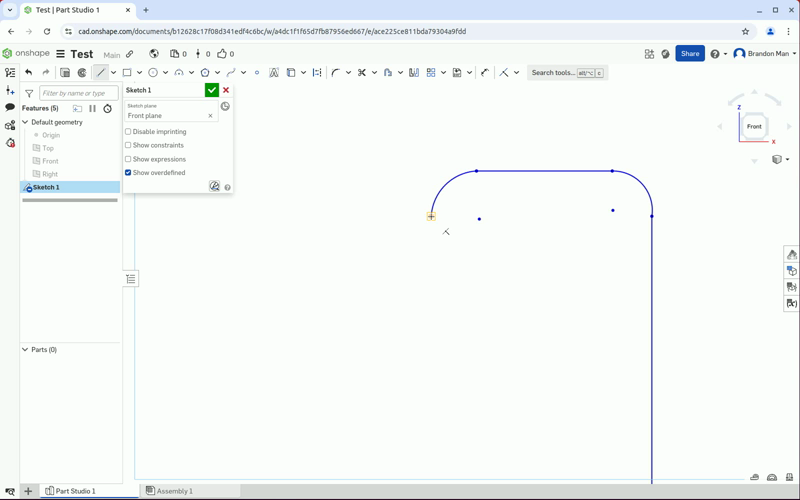
scroll(-6)
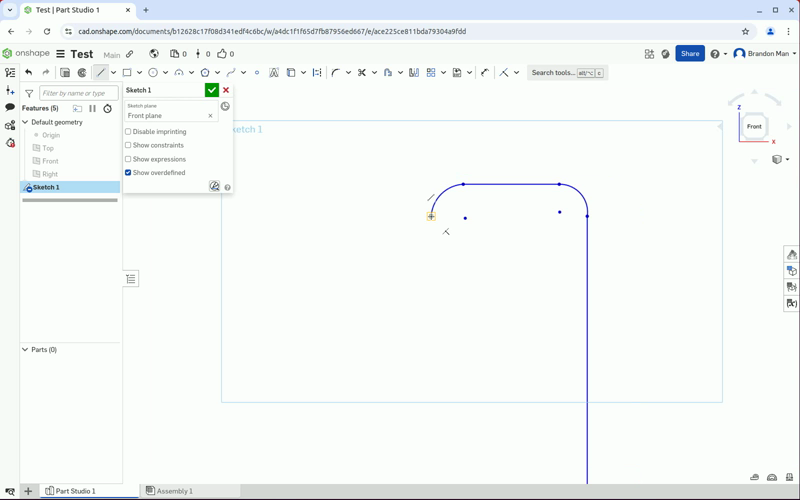
scroll(-6)
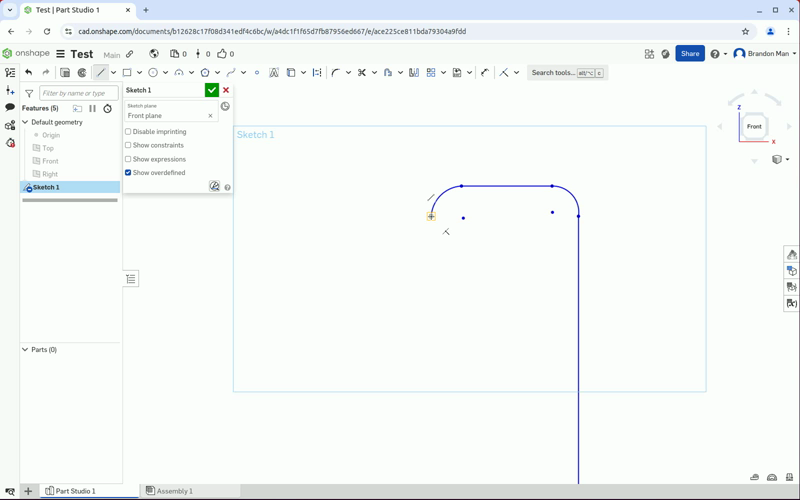
scroll(-6)
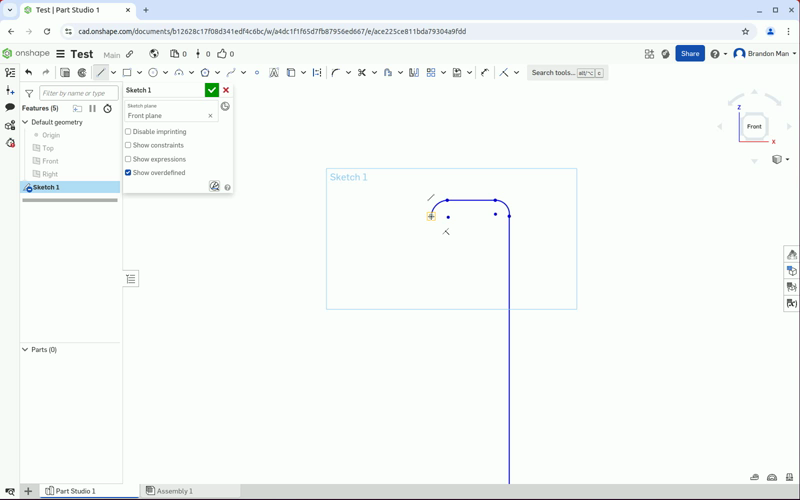
scroll(-6)
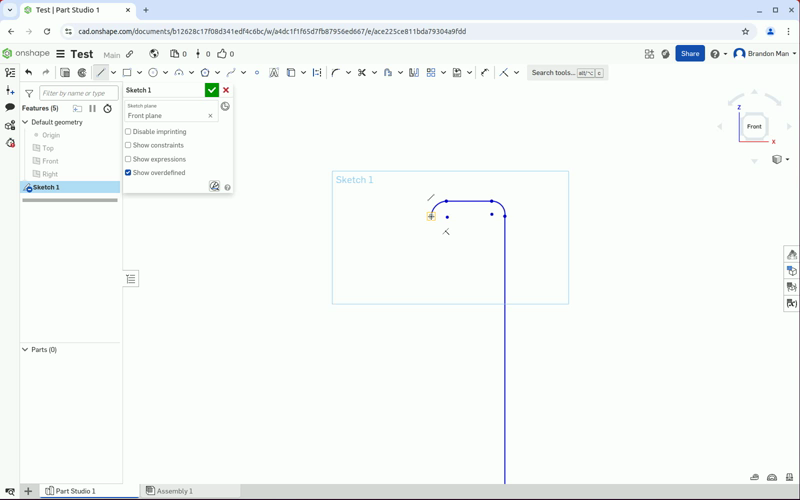
scroll(-6)
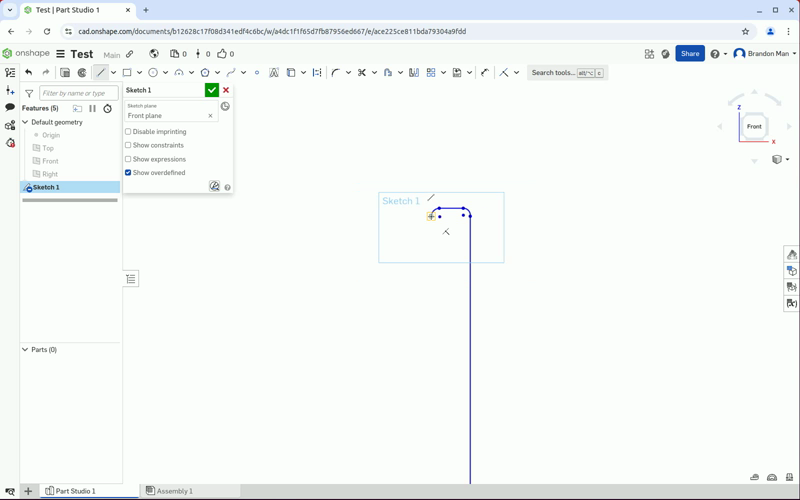
scroll(-6)
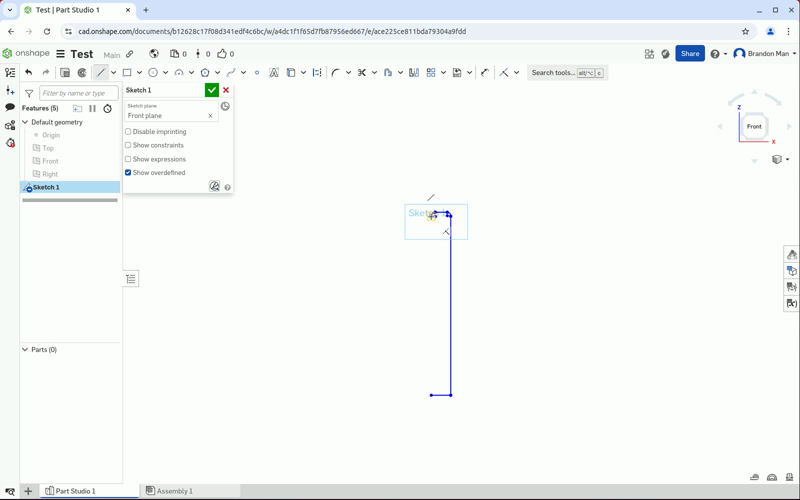
key_down(shift)
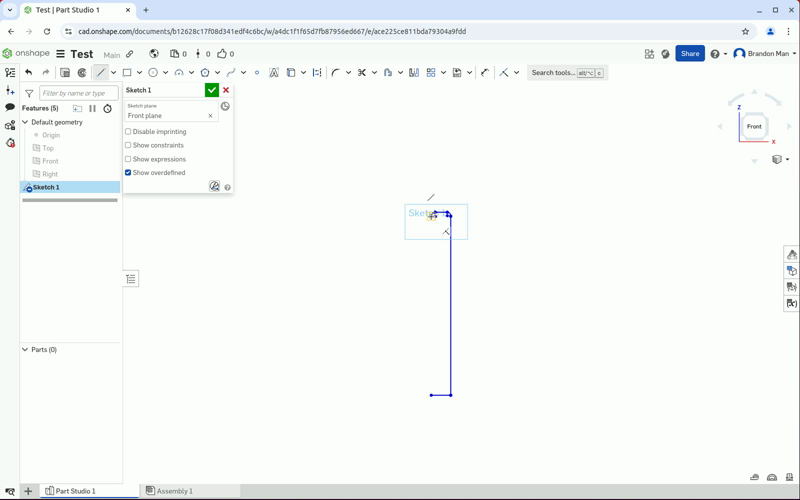
mouse_move(431, 395)
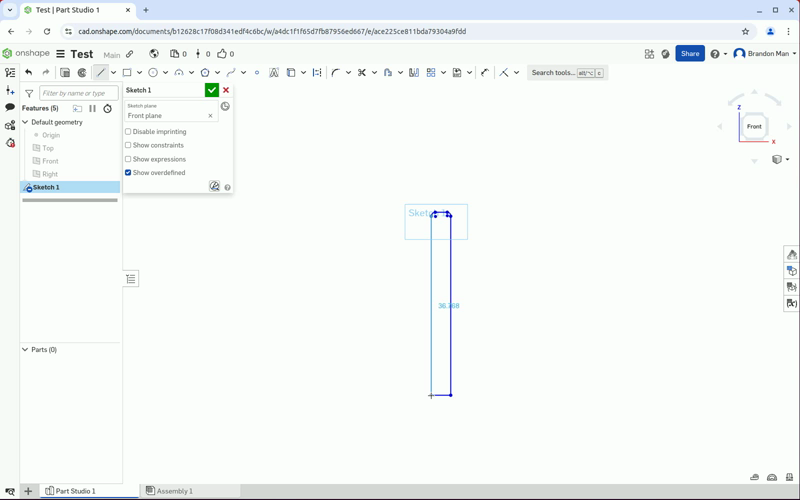
key_up(shift)
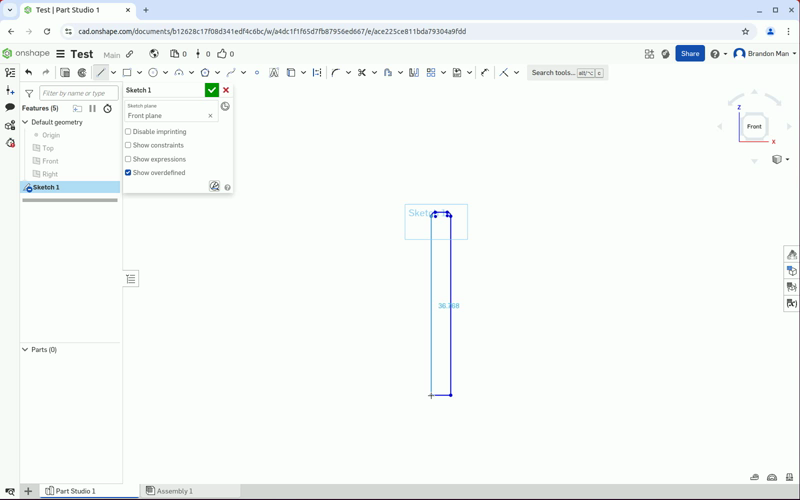
click(431, 395)
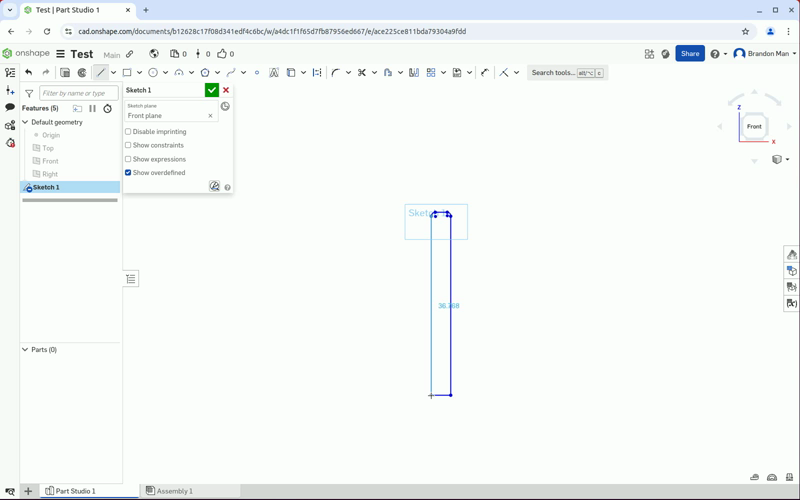
key(esc)
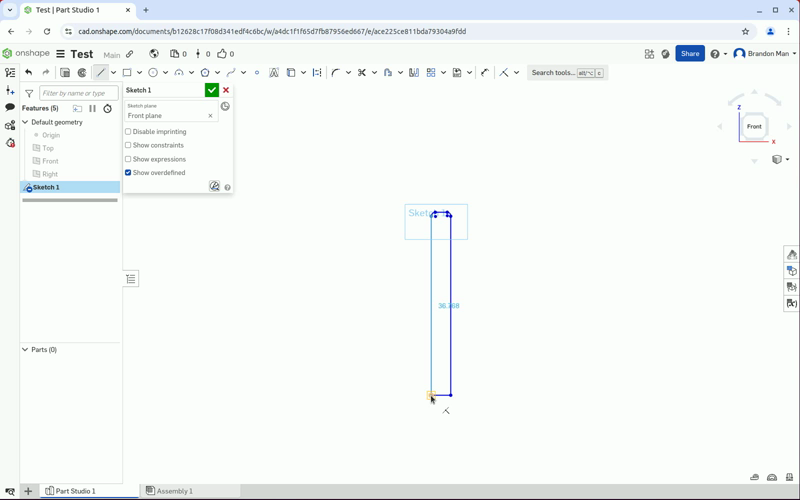
key(c)
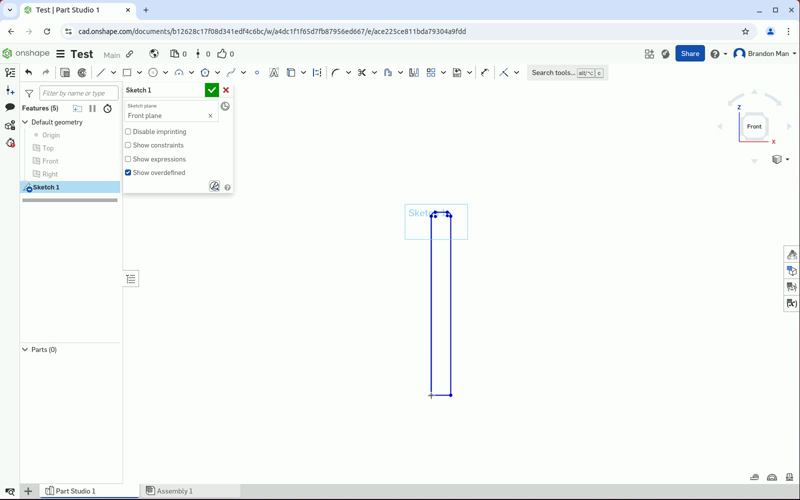
key_down(shift)
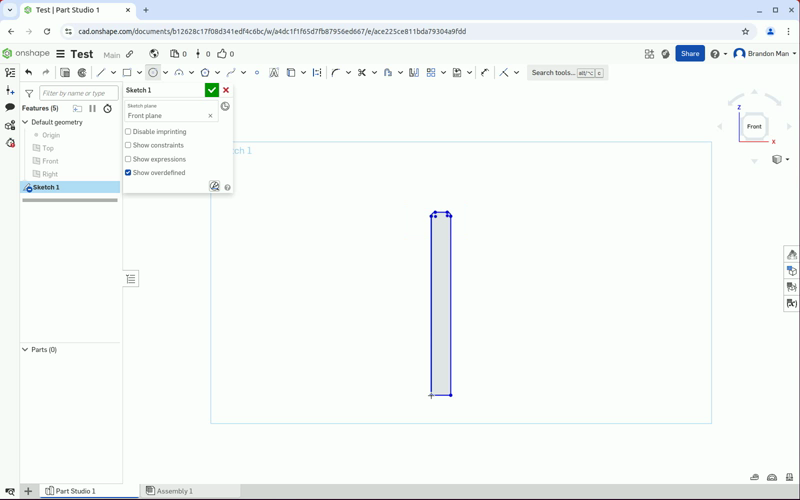
mouse_move(441, 302)
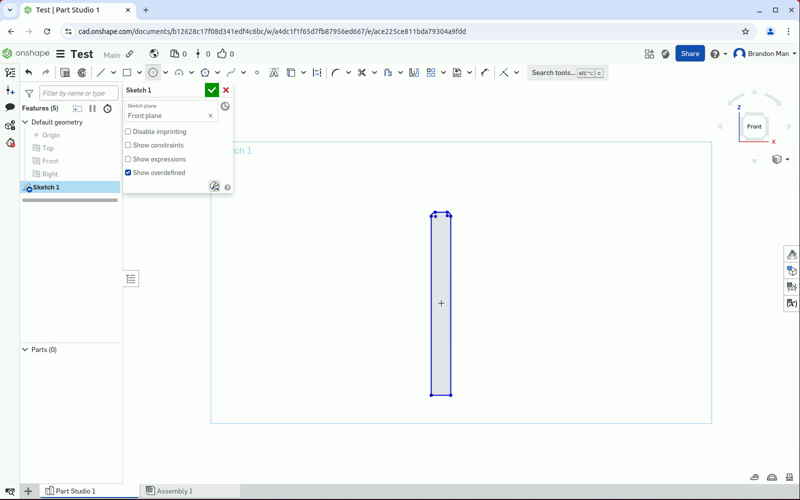
click(441, 302)
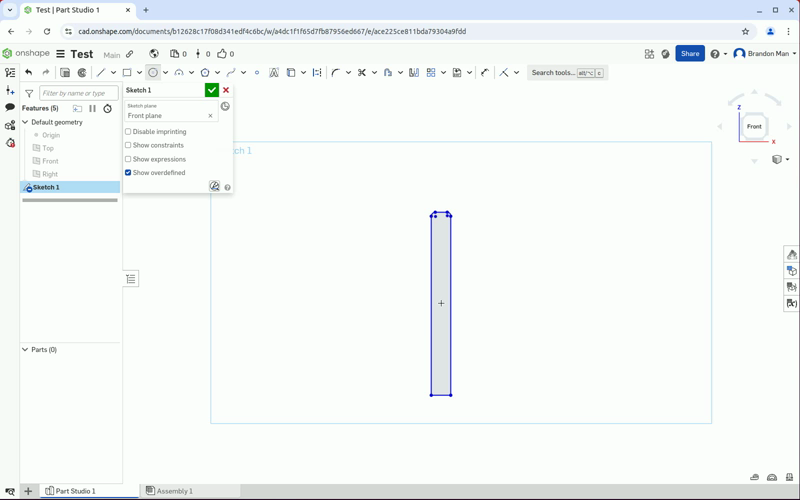
key_up(shift)
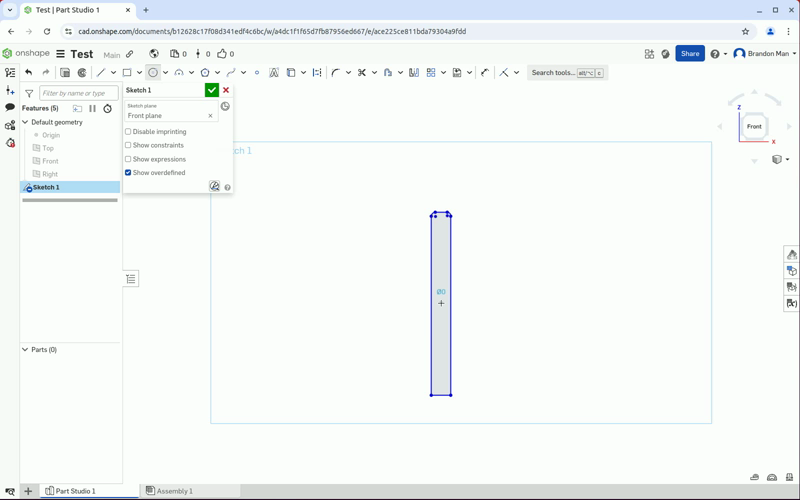
mouse_move(445, 302)
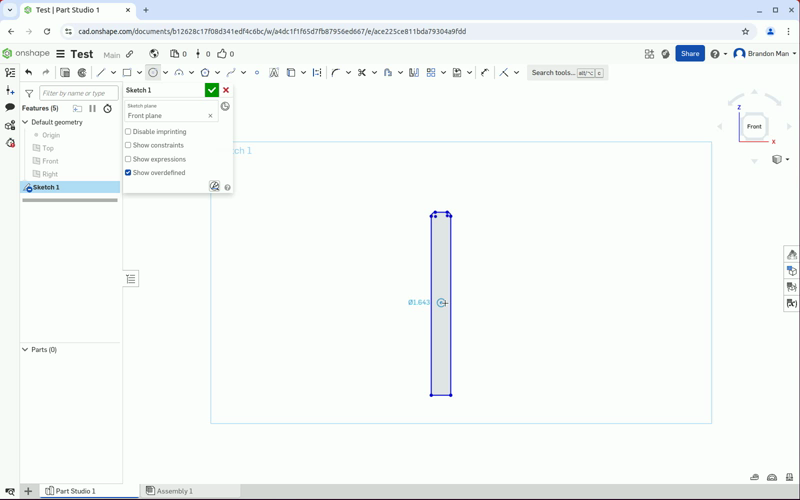
click(445, 302)
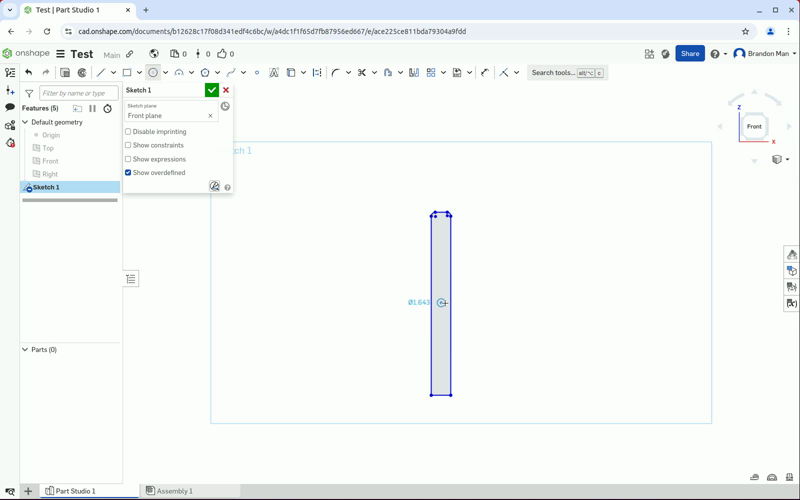
key(esc)
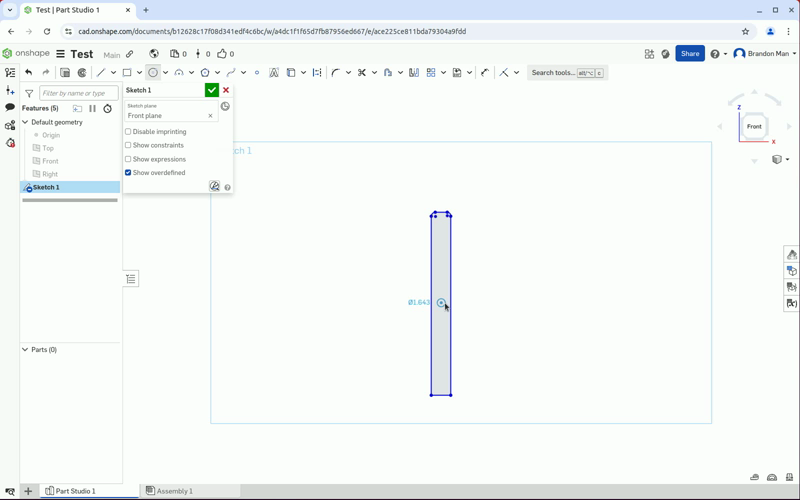
key(c)
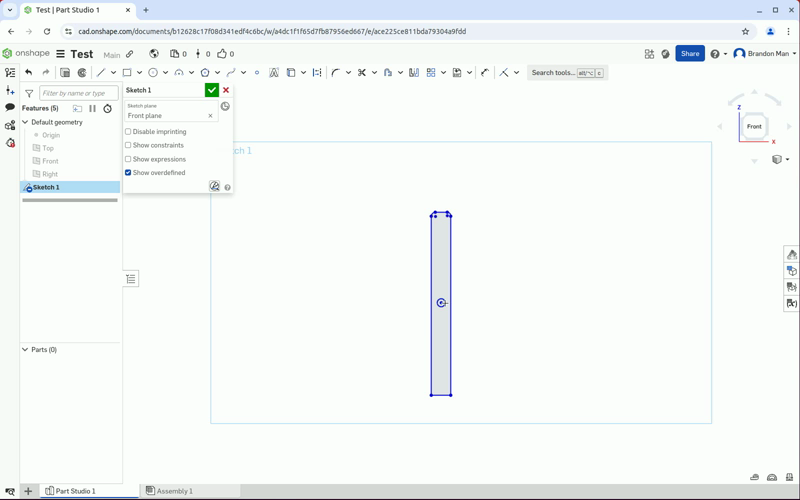
key_down(shift)
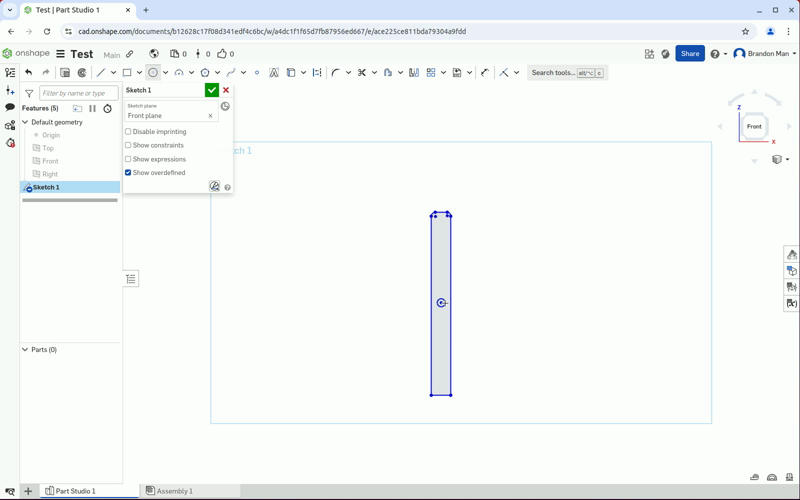
mouse_move(441, 229)
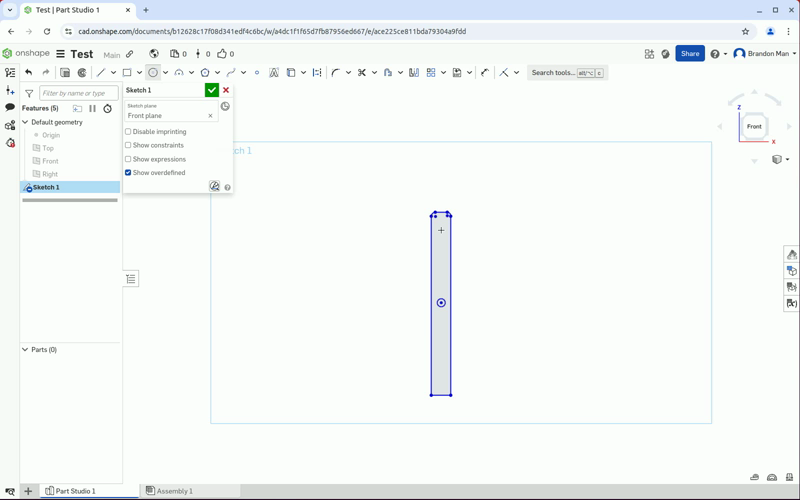
click(441, 229)
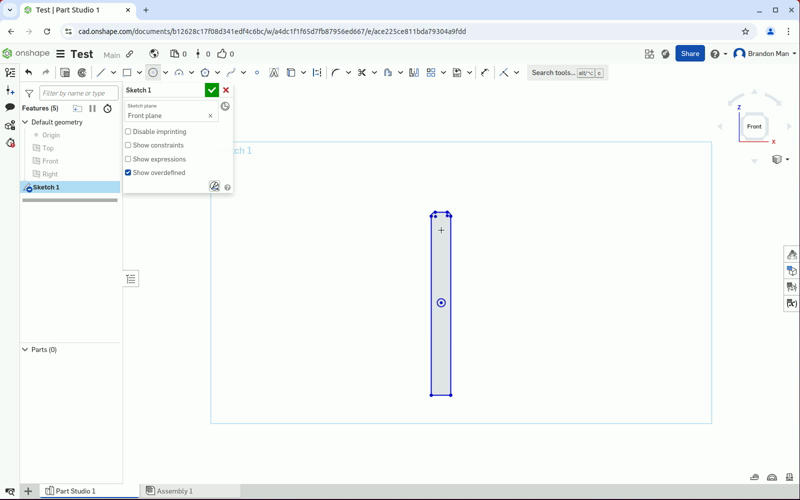
key_up(shift)
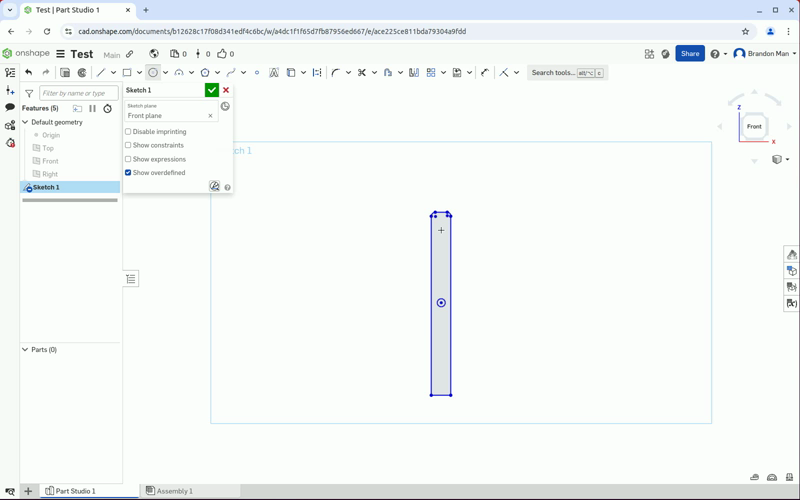
mouse_move(445, 229)
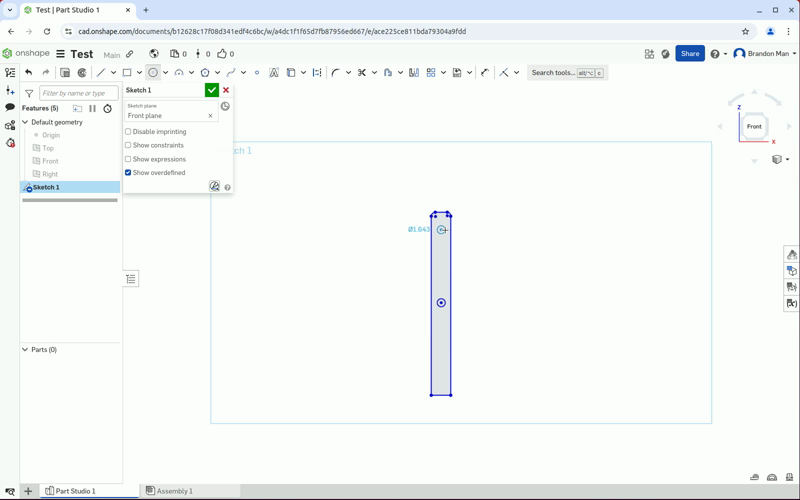
click(445, 229)
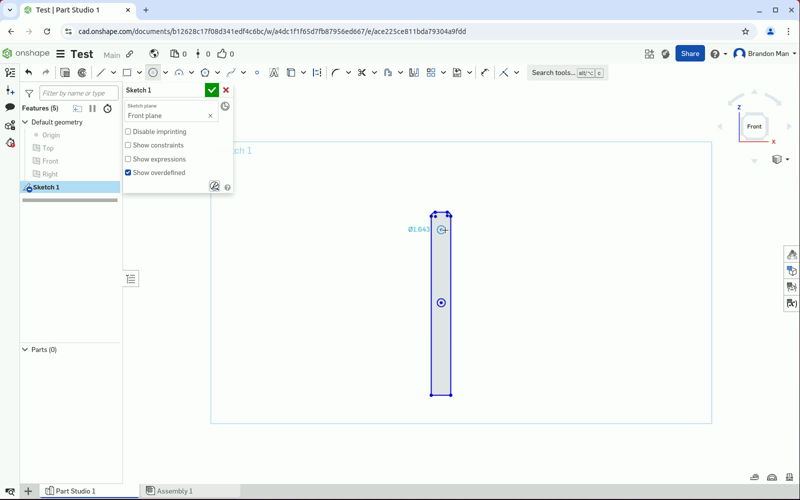
key(esc)
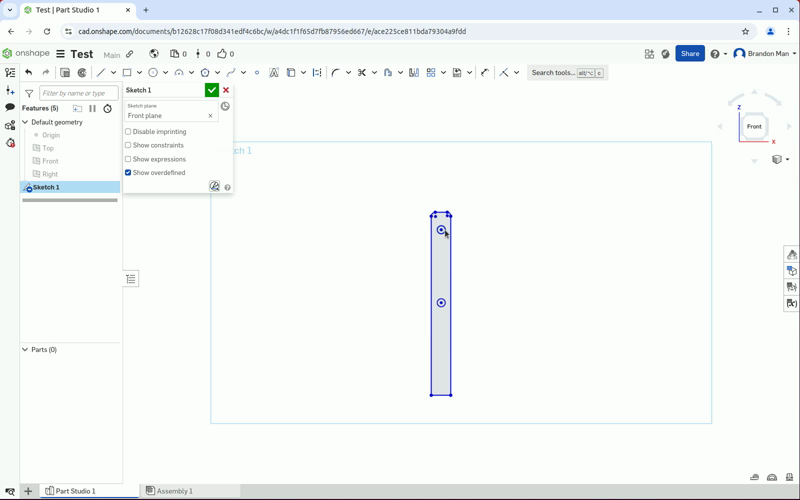
mouse_move(438, 342)
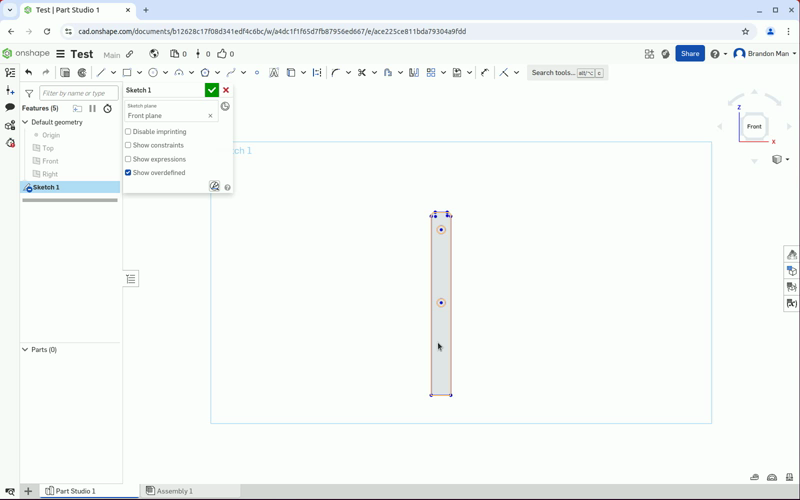
click(438, 342)
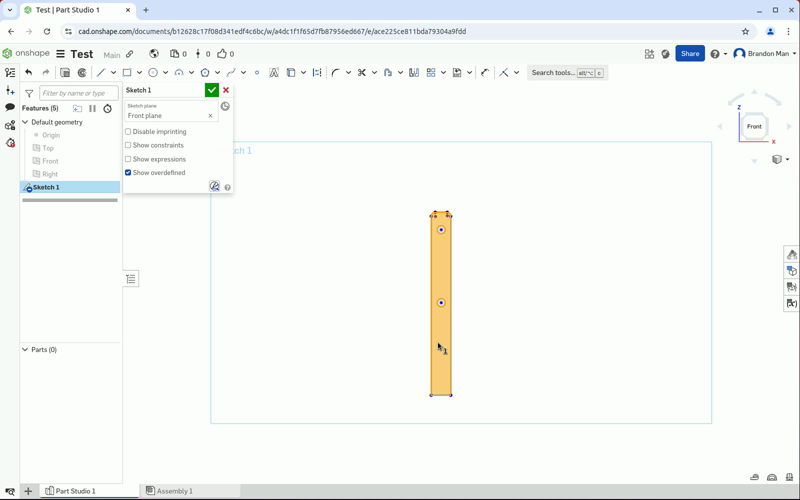
mouse_move(73, 352)
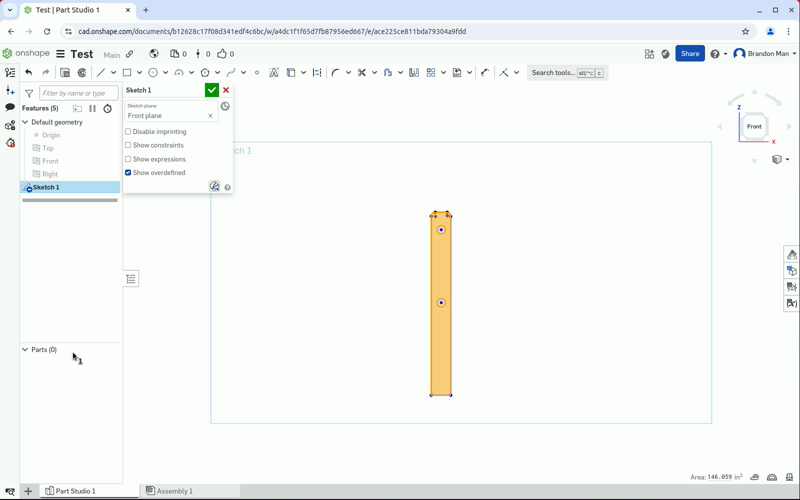
key(shift+y)
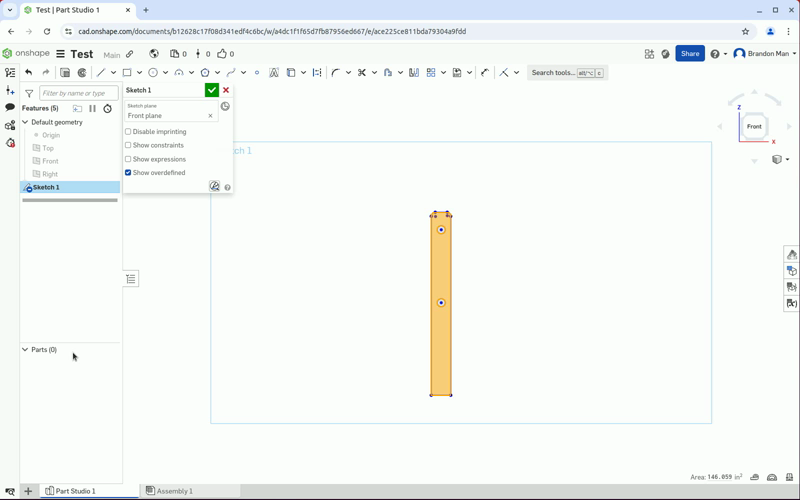
key(shift+e)
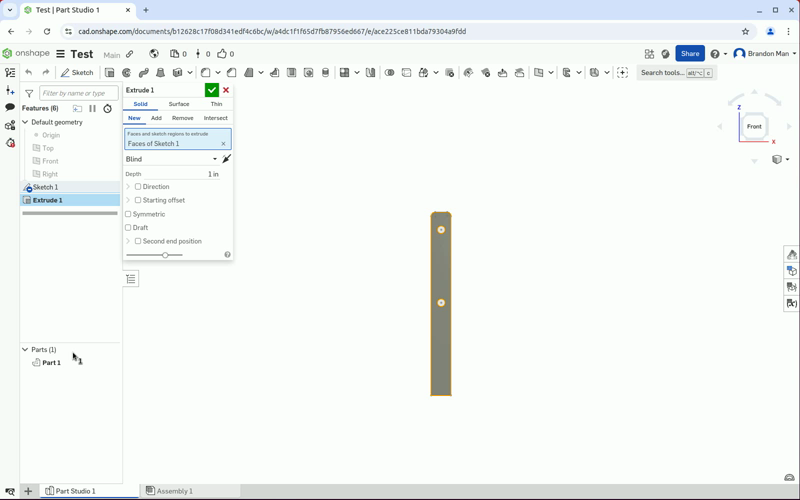
mouse_move(143, 106)
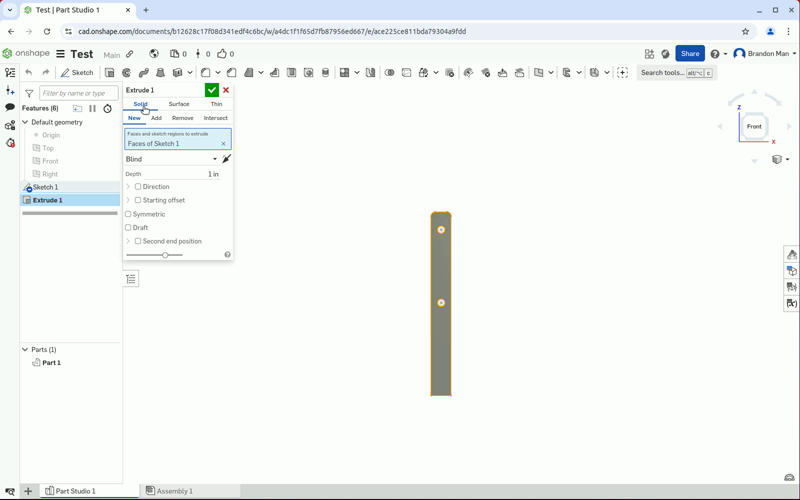
click(143, 106)
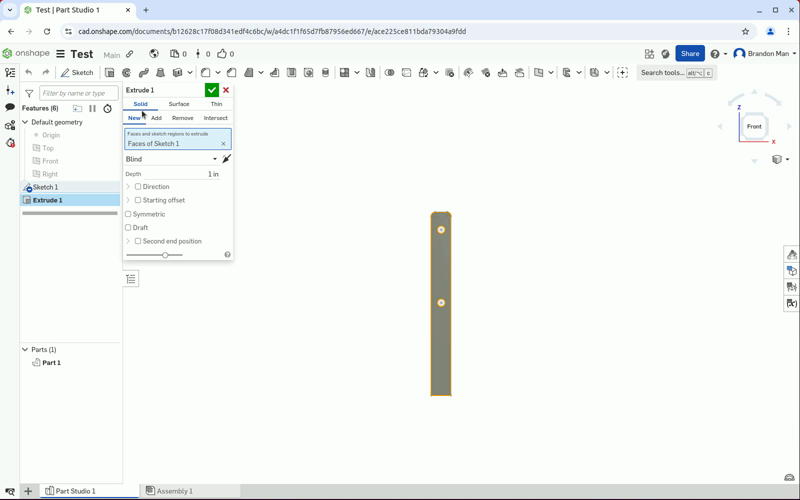
mouse_move(137, 120)
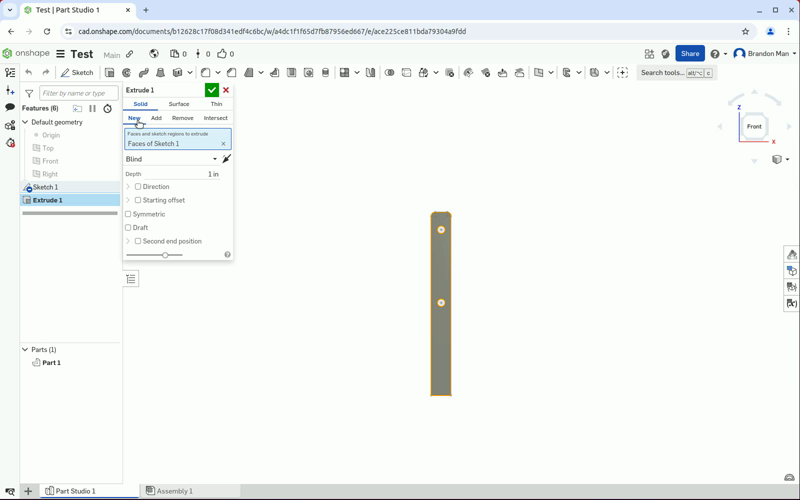
click(137, 120)
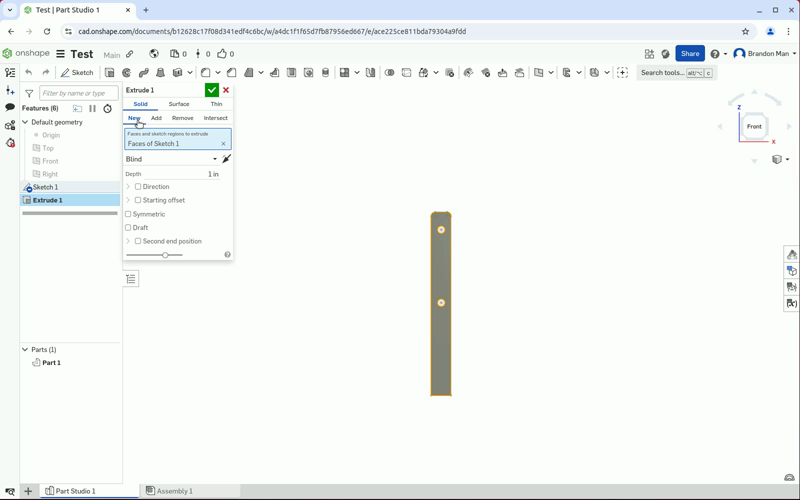
key(tab, 4)
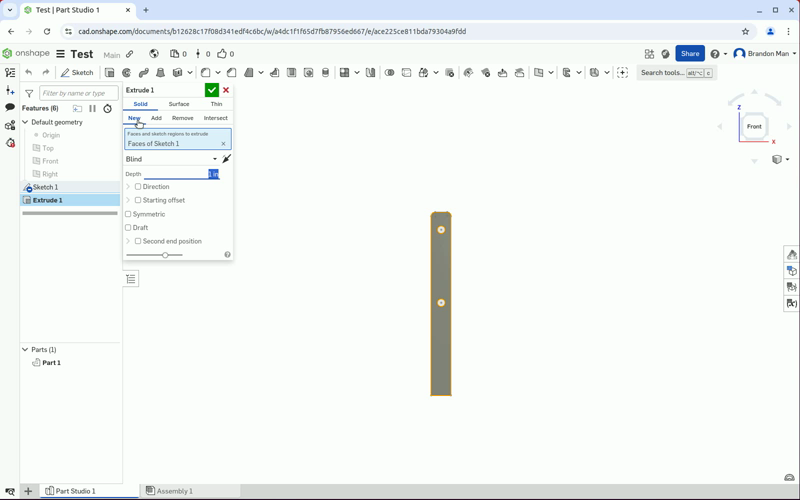
text(-1.926)
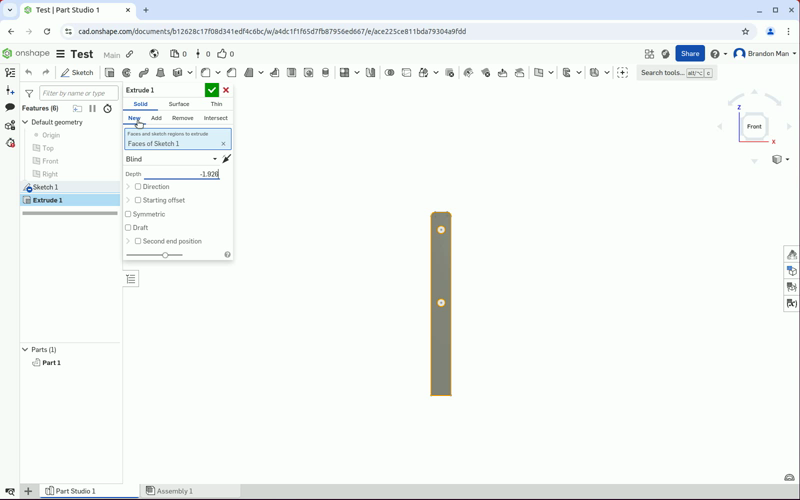
key(enter)
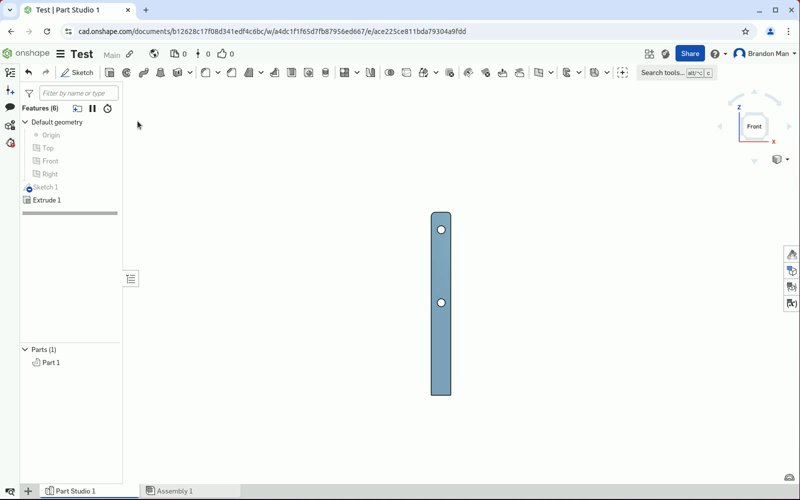
key(shift+h)
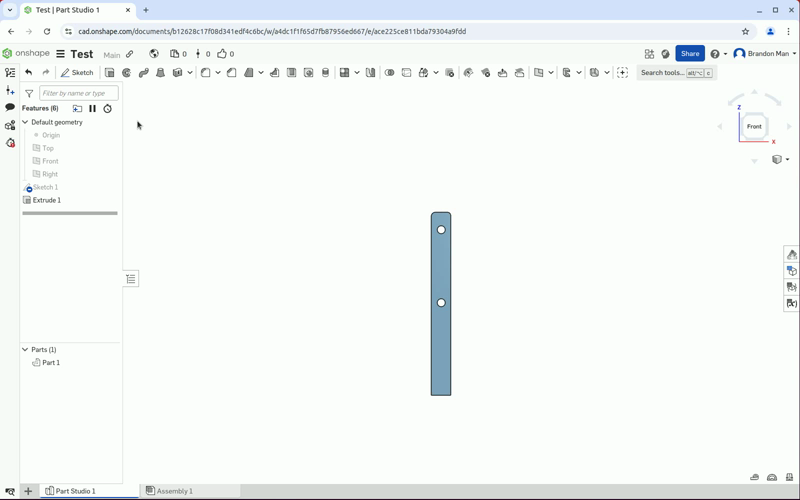
key(shift+h)
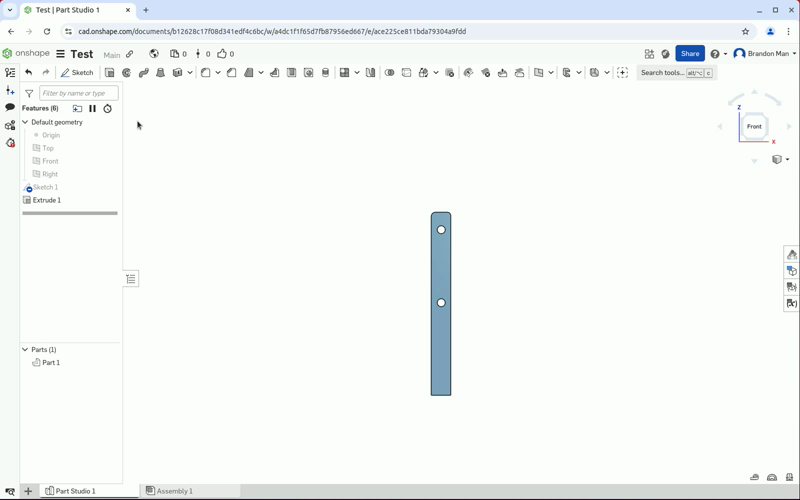
mouse_move(73, 189)
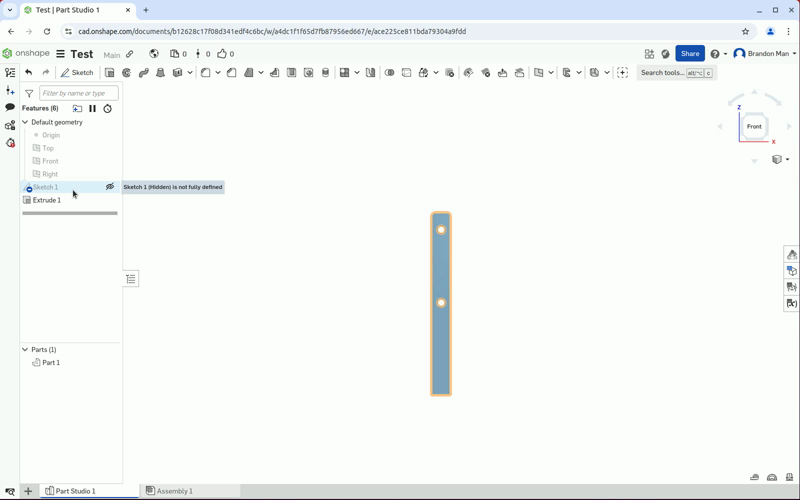
click(73, 189)
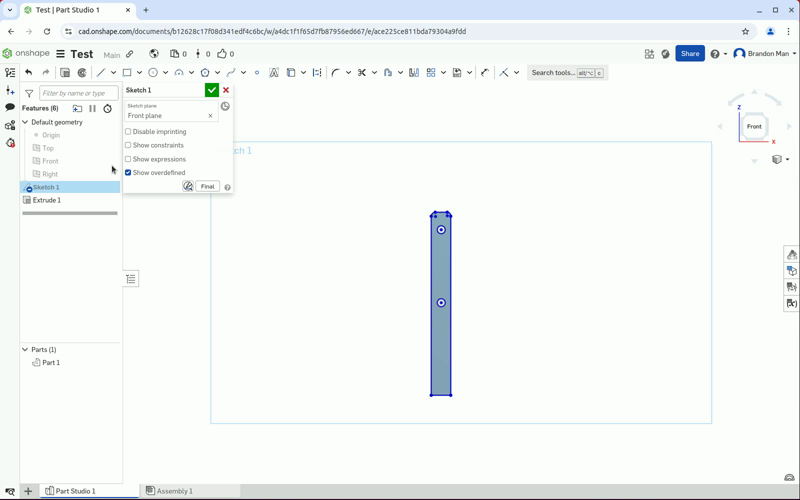
mouse_move(229, 92)
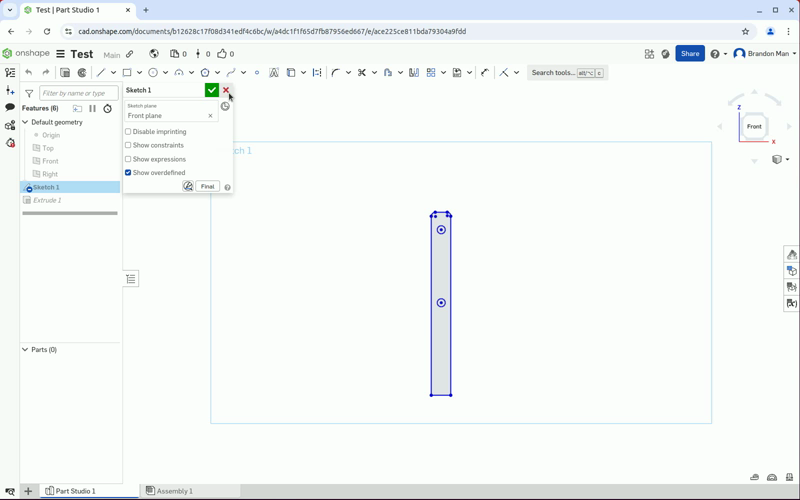
click(229, 92)
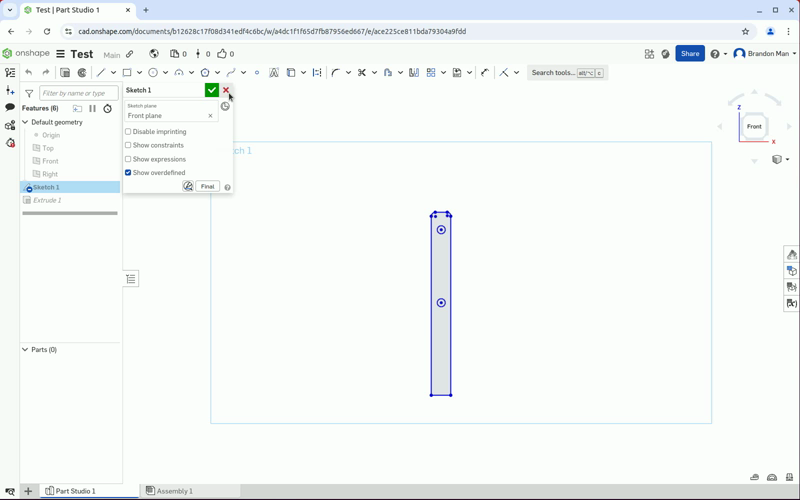
key(shift+s)
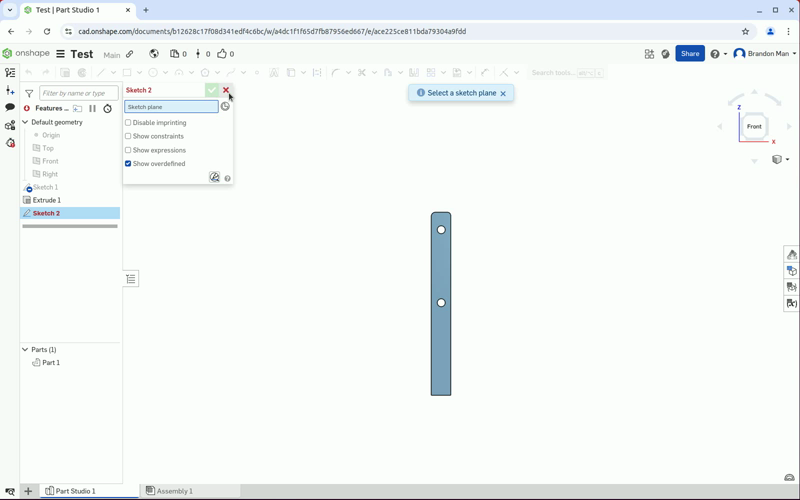
mouse_move(73, 163)
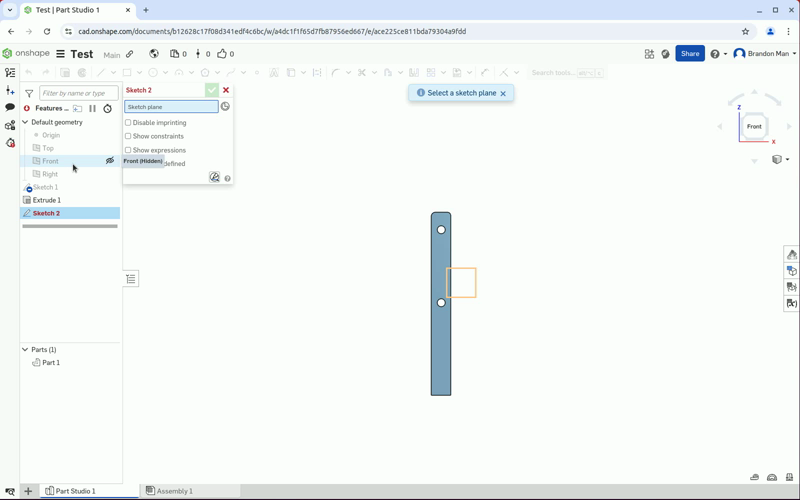
click(73, 163)
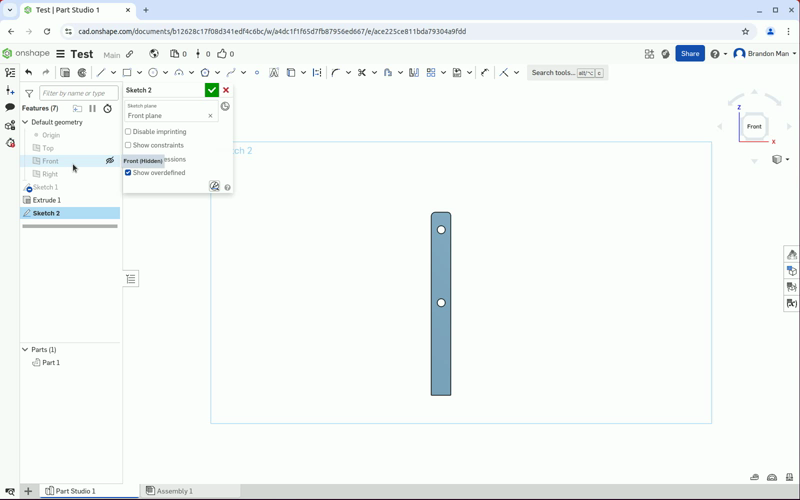
mouse_move(73, 352)
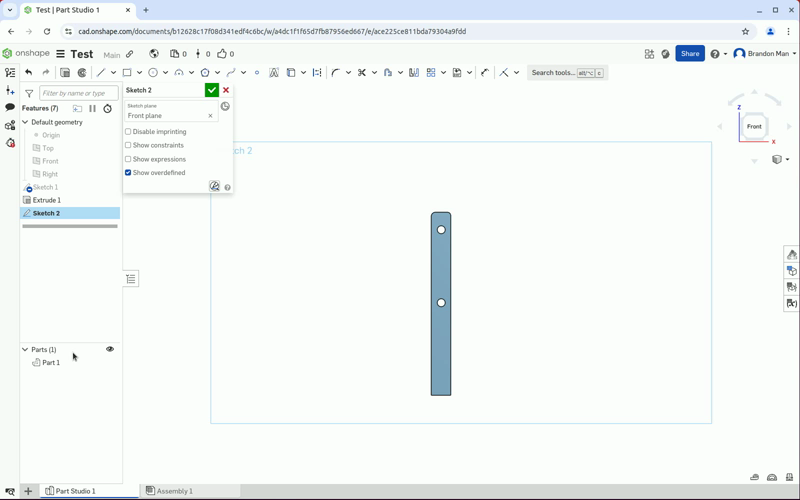
key(y)
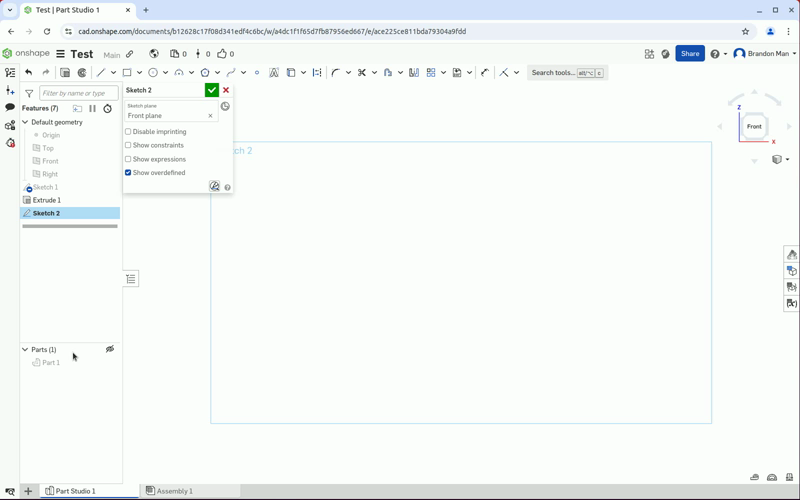
key(c)
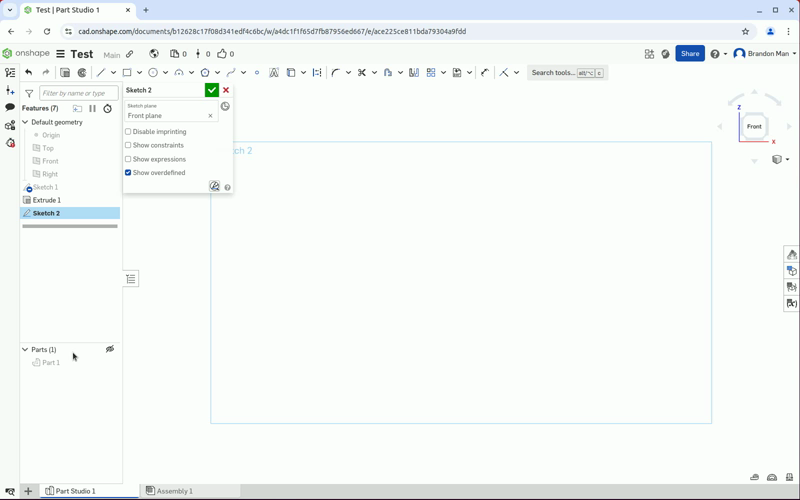
key_down(shift)
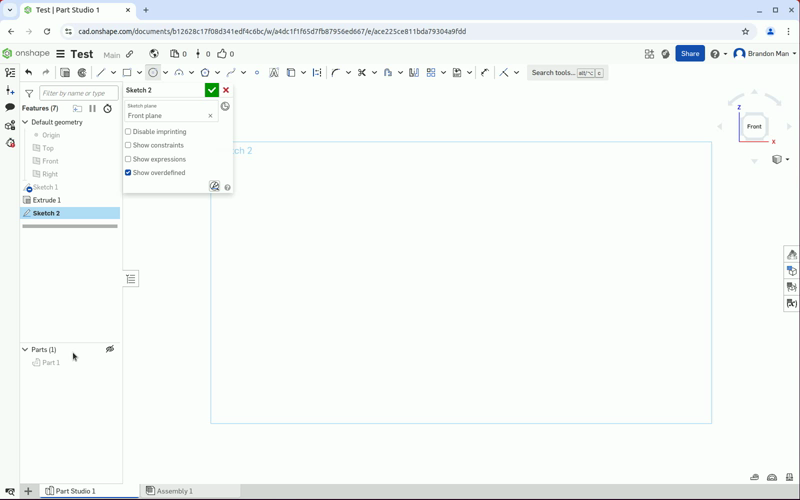
mouse_move(441, 230)
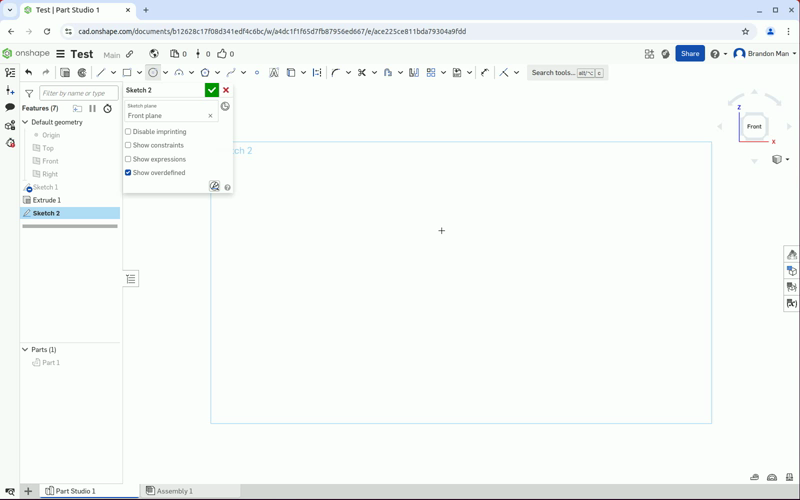
click(441, 230)
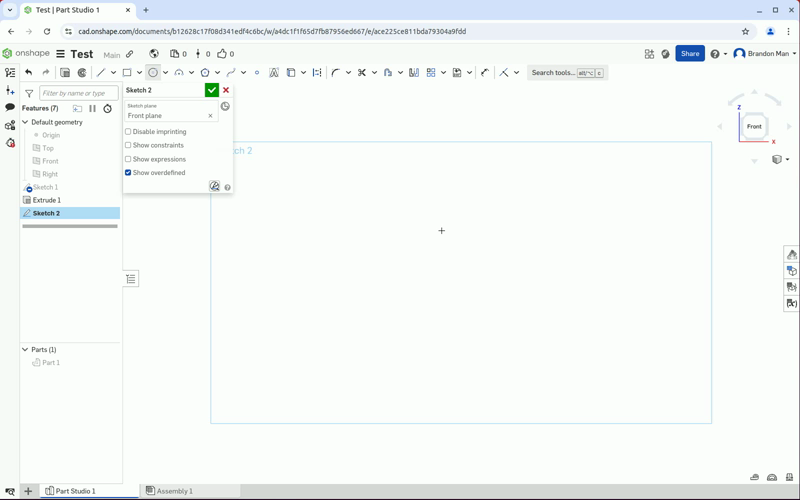
key_up(shift)
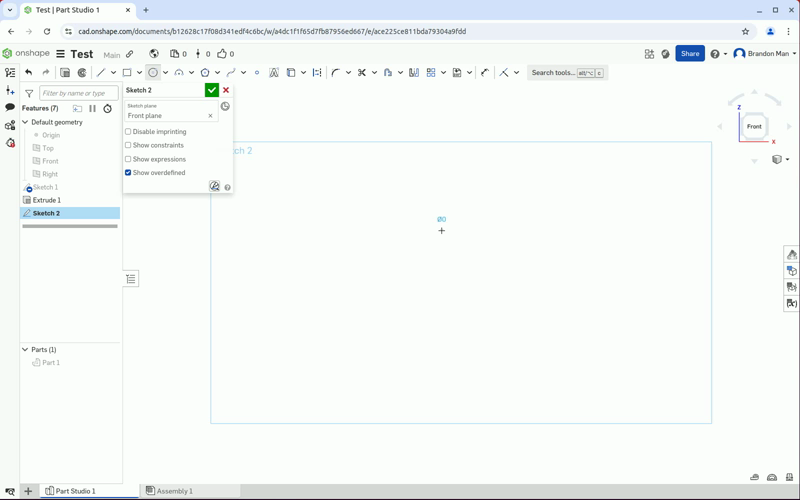
mouse_move(446, 230)
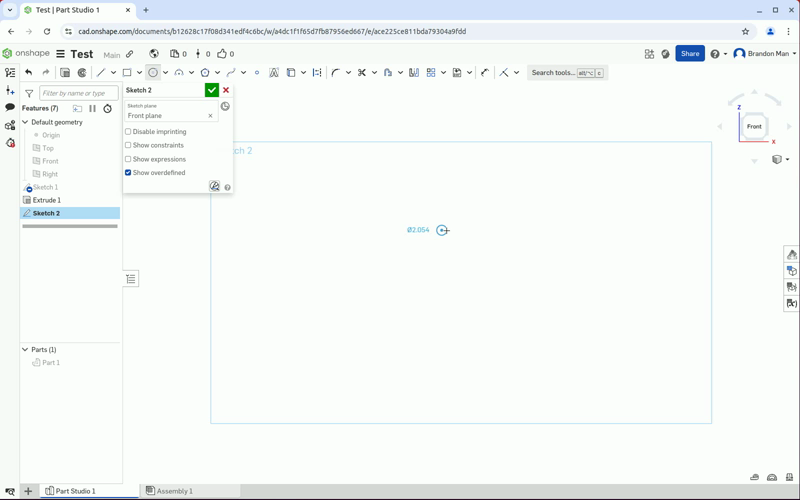
click(446, 230)
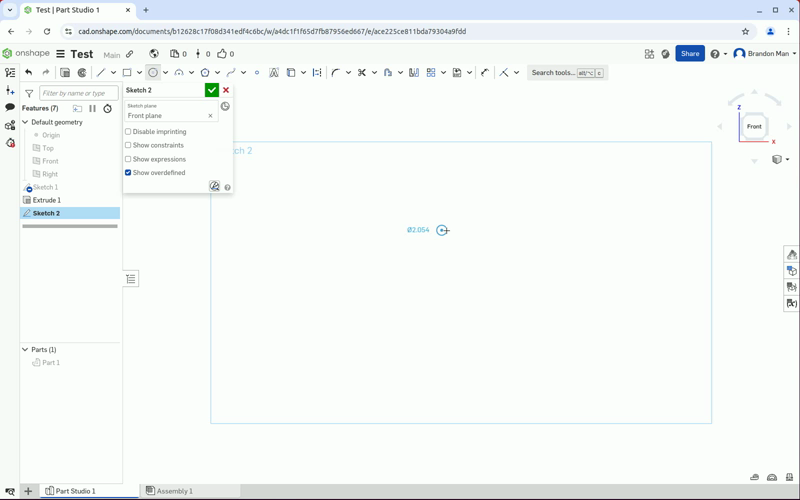
key(esc)
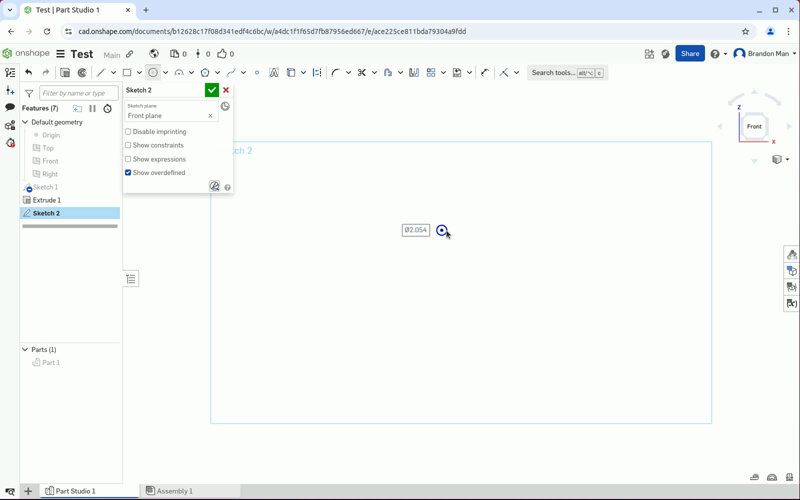
mouse_move(441, 232)
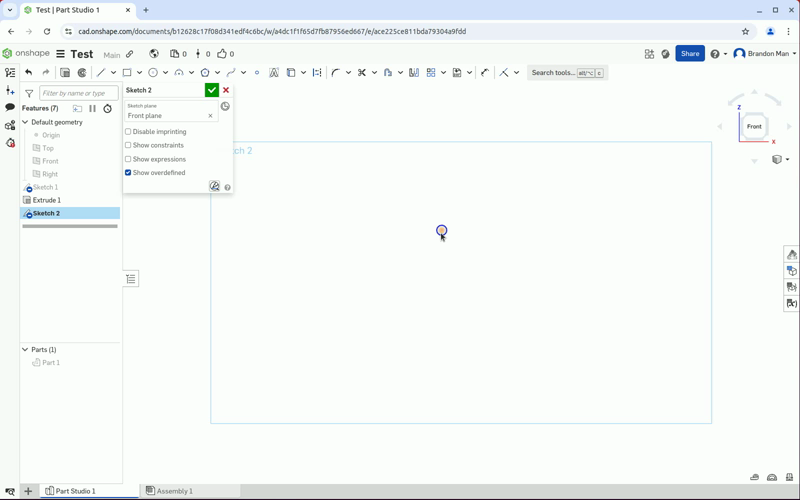
scroll(6)
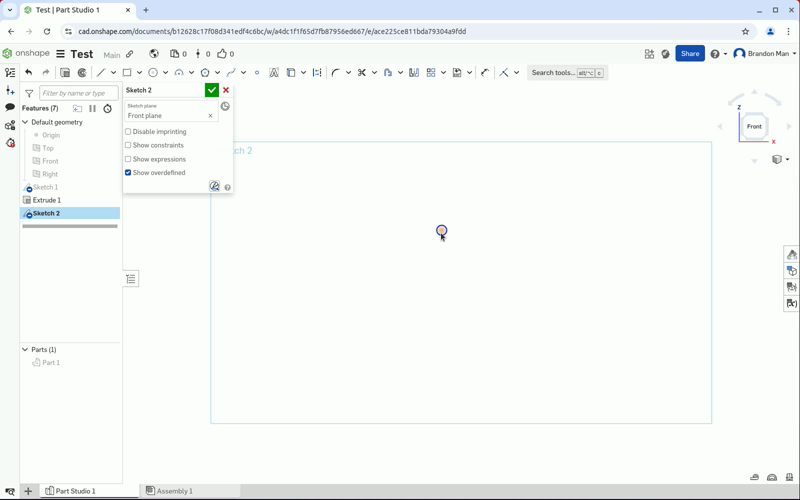
scroll(6)
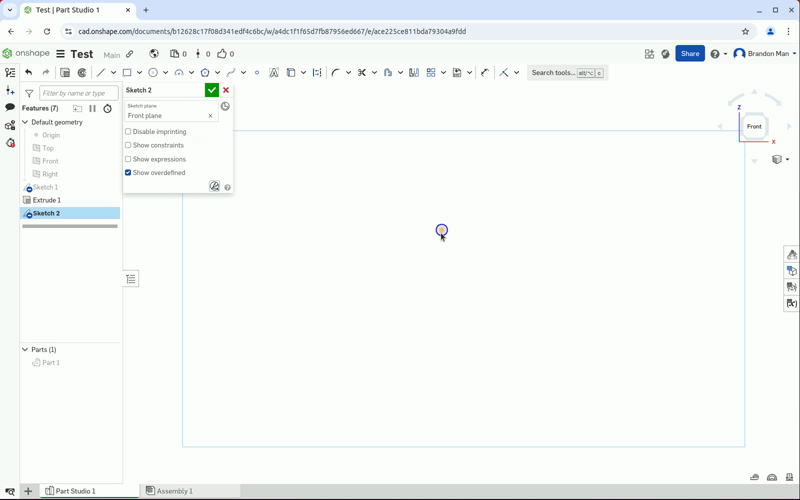
scroll(6)
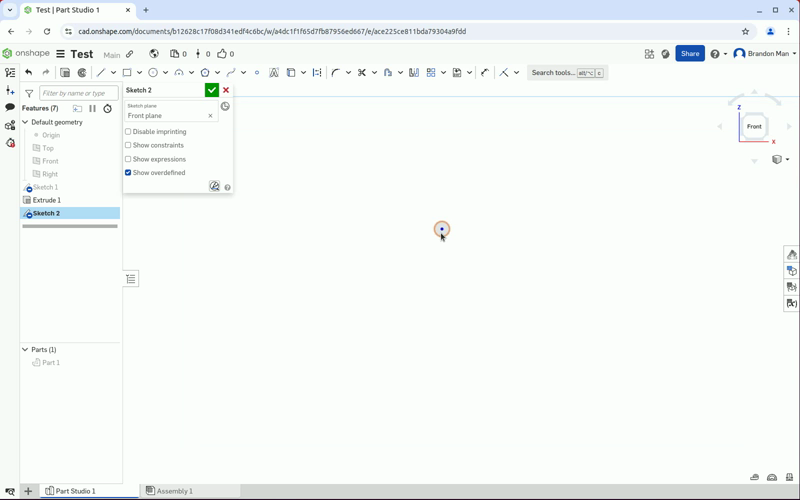
scroll(6)
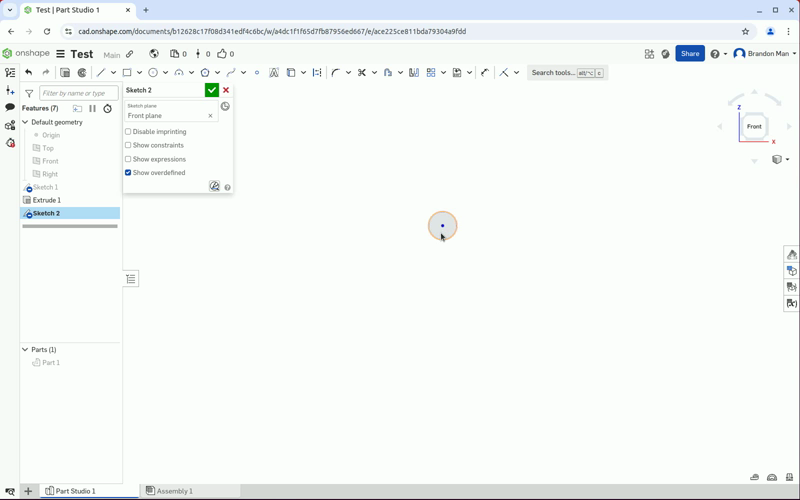
scroll(6)
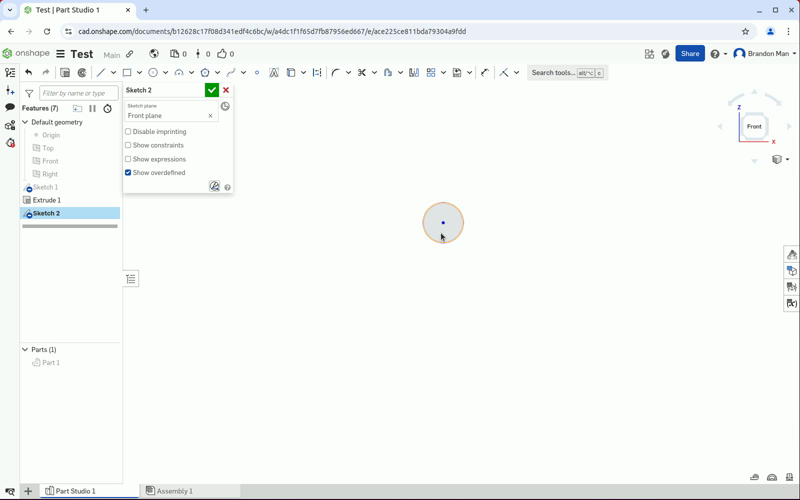
scroll(6)
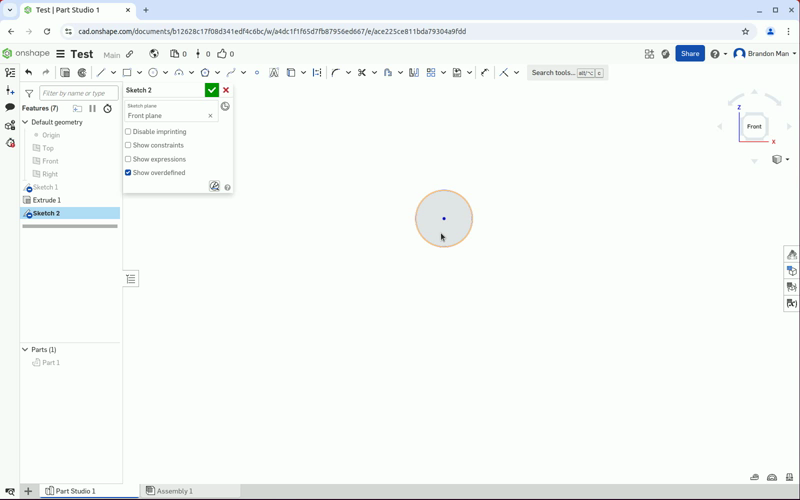
scroll(6)
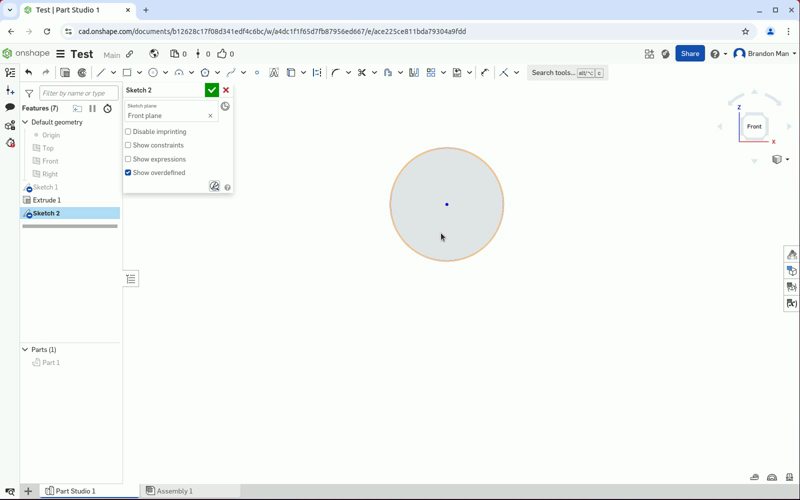
click(441, 232)
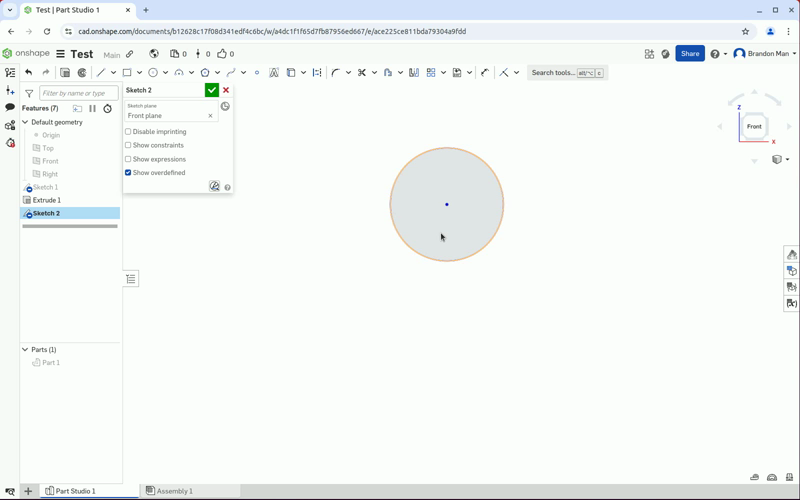
scroll(-6)
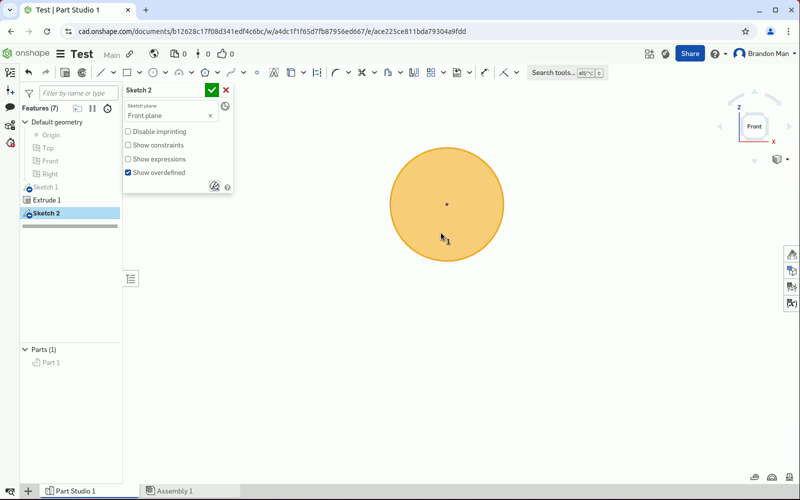
scroll(-6)
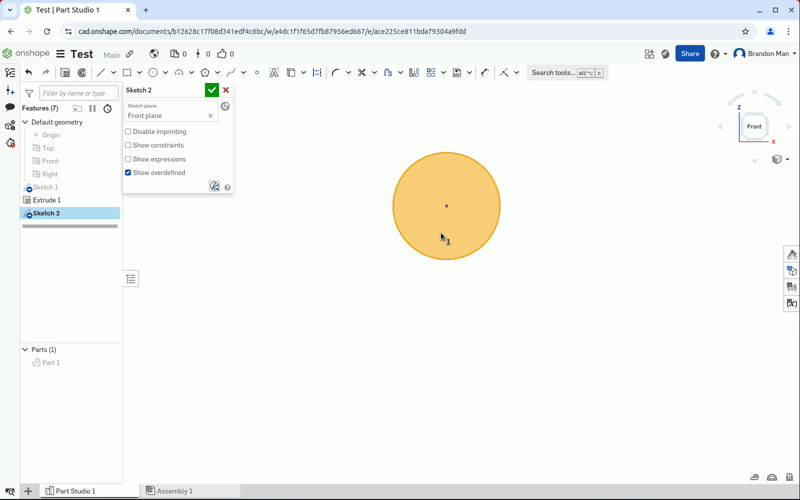
scroll(-6)
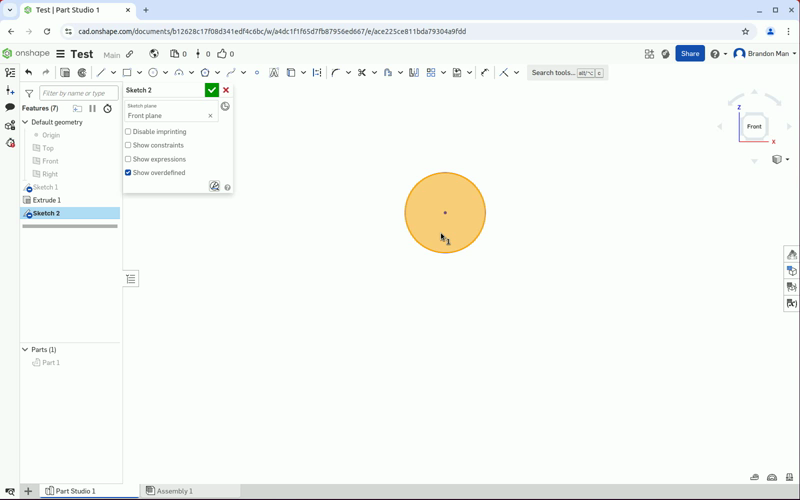
scroll(-6)
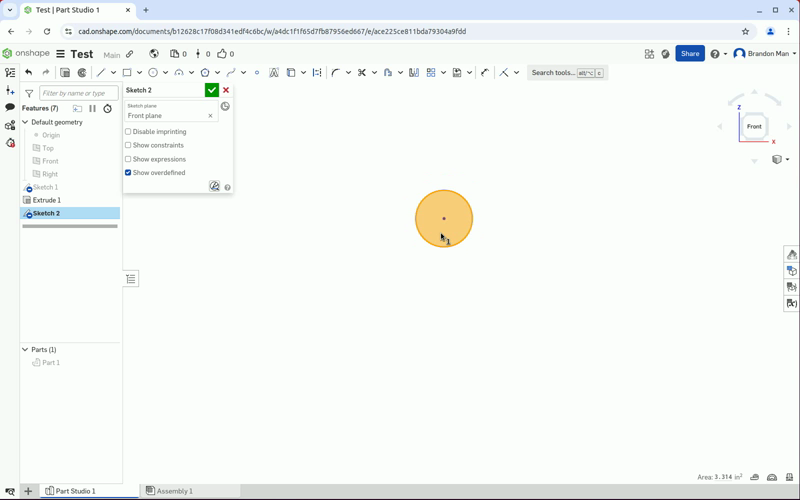
scroll(-6)
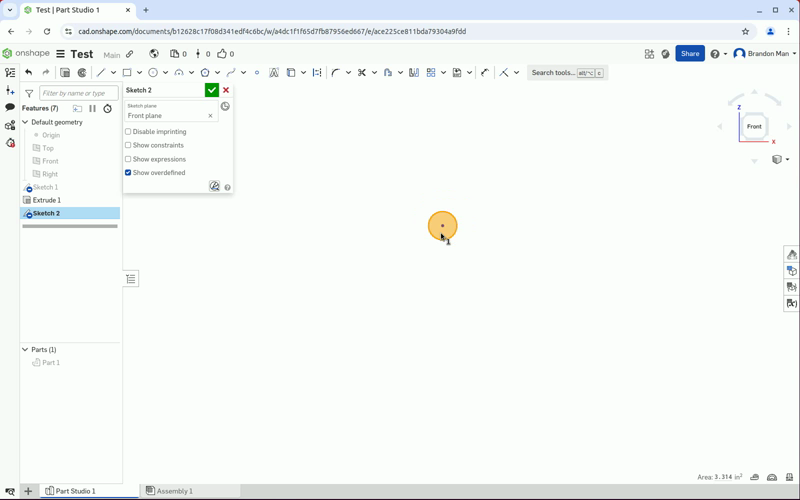
scroll(-6)
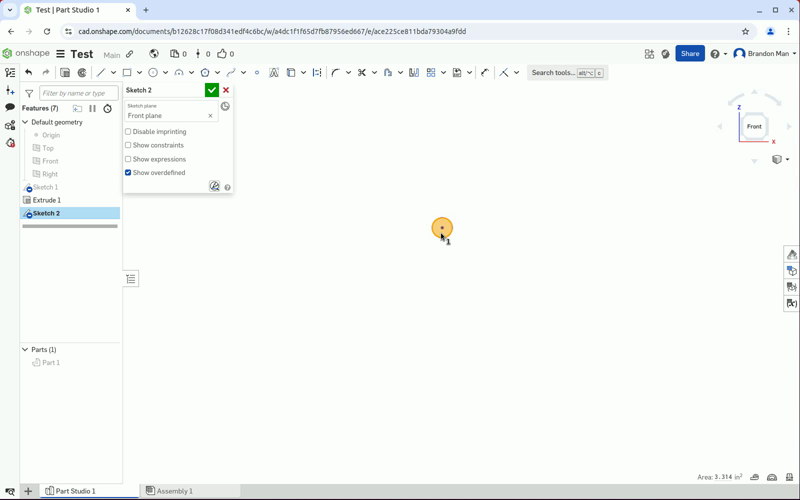
scroll(-6)
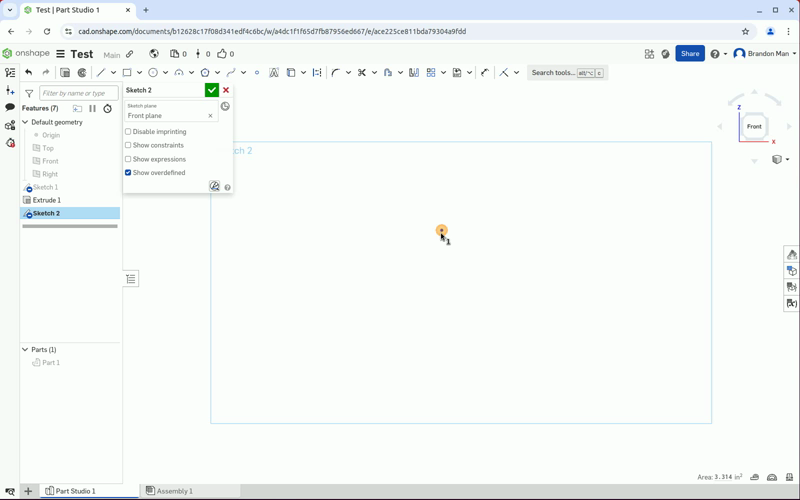
mouse_move(73, 352)
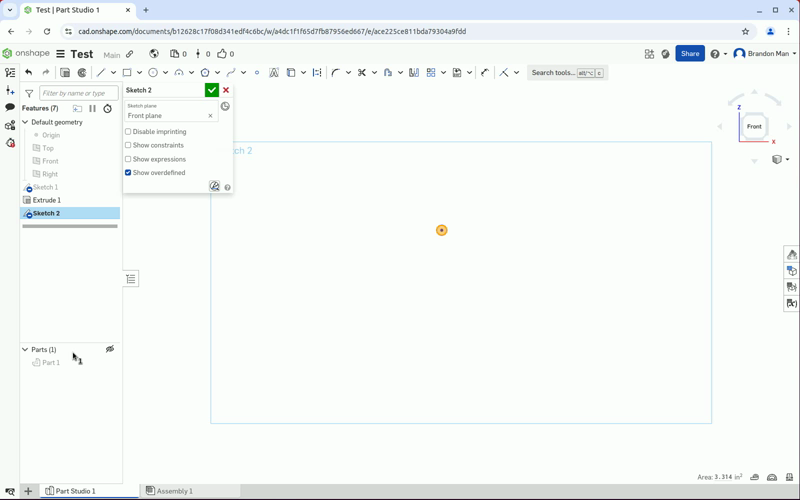
key(shift+y)
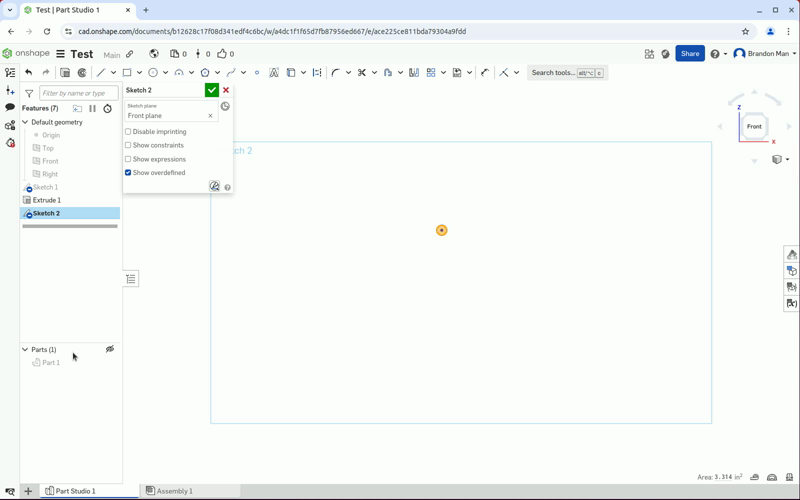
key(shift+e)
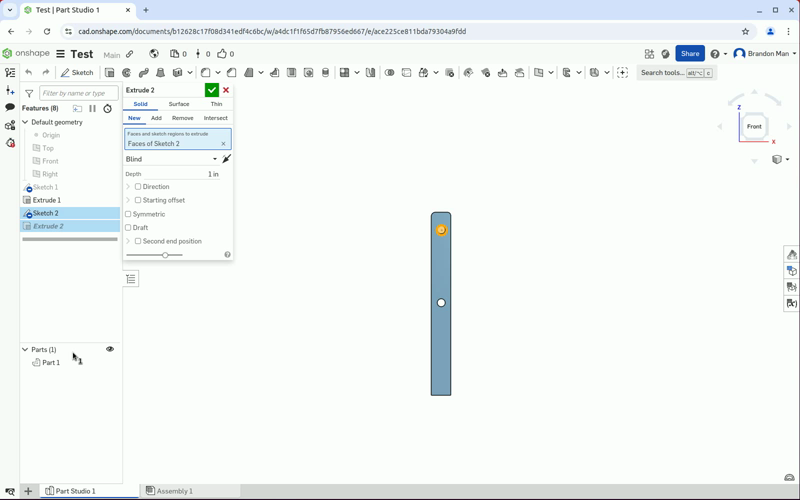
mouse_move(143, 106)
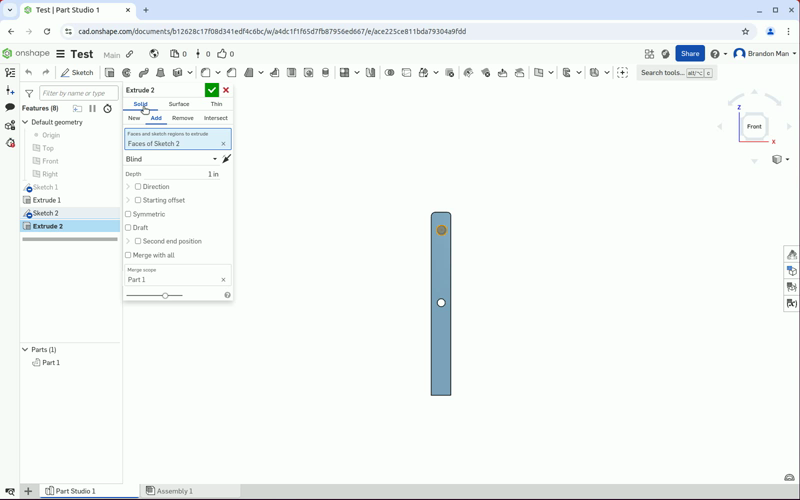
click(143, 106)
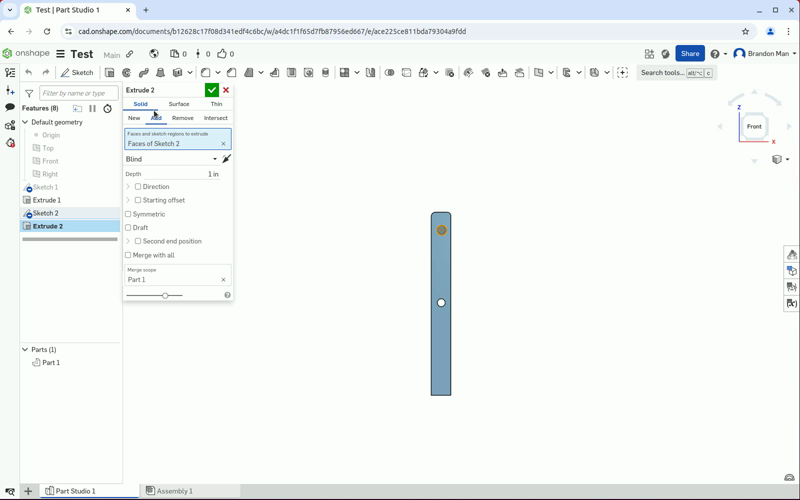
mouse_move(186, 120)
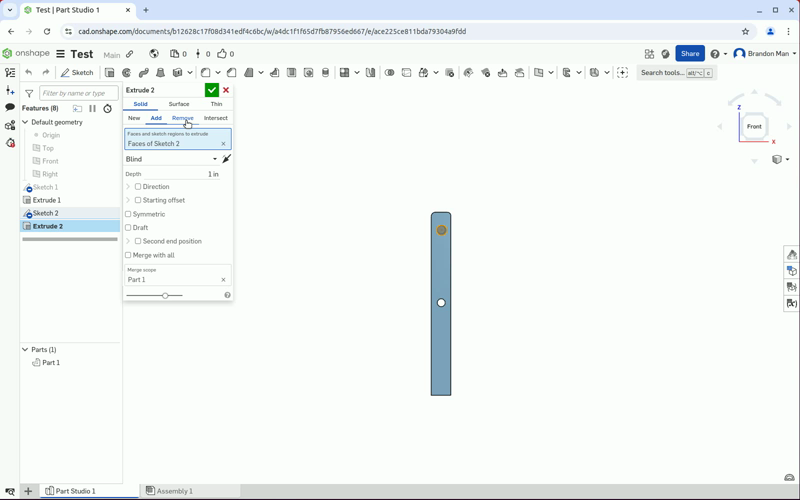
click(186, 120)
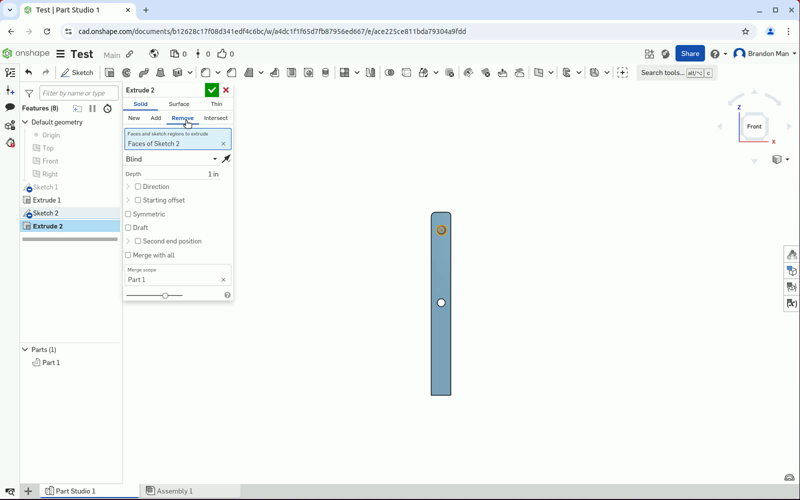
key(tab, 4)
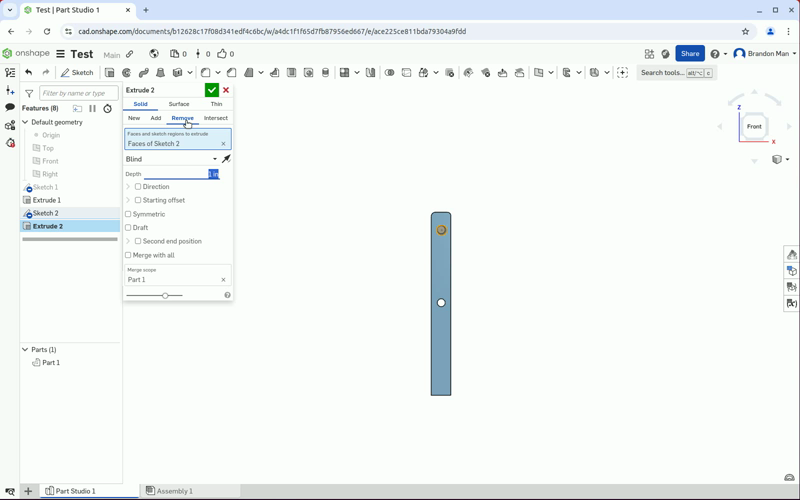
text(1.926)
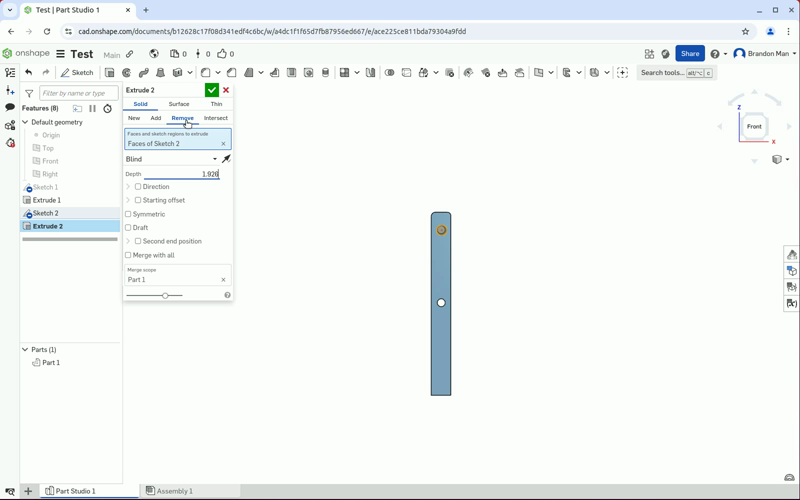
key(tab, 6)
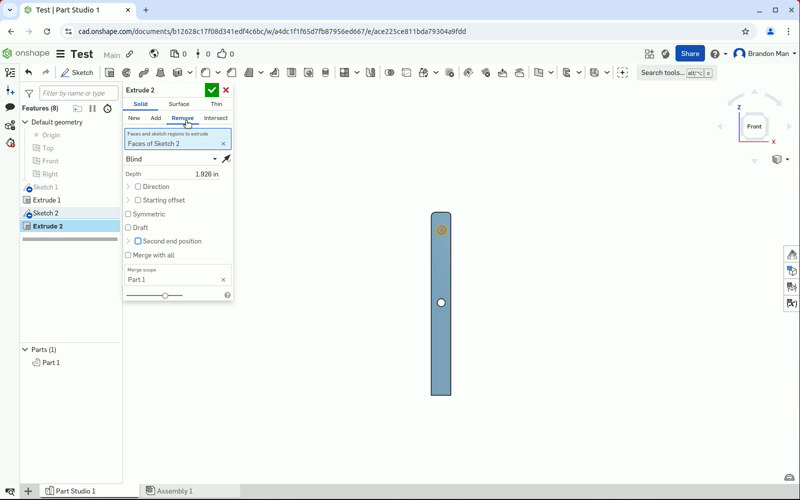
key(space)
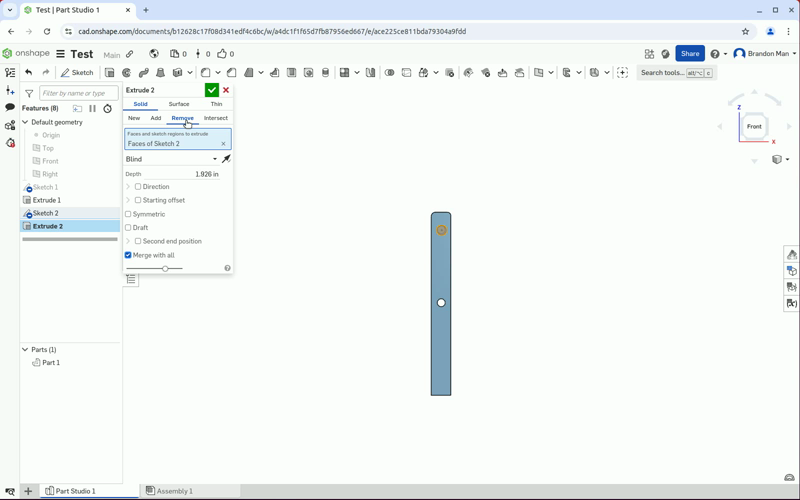
key(enter)
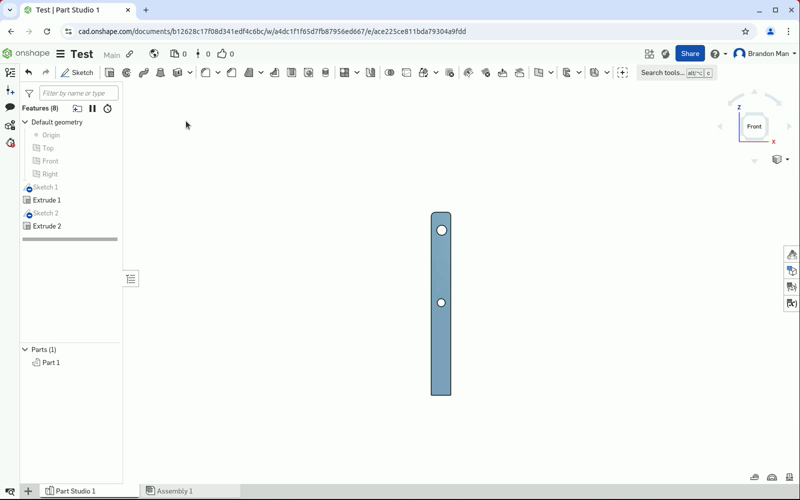
key(shift+h)
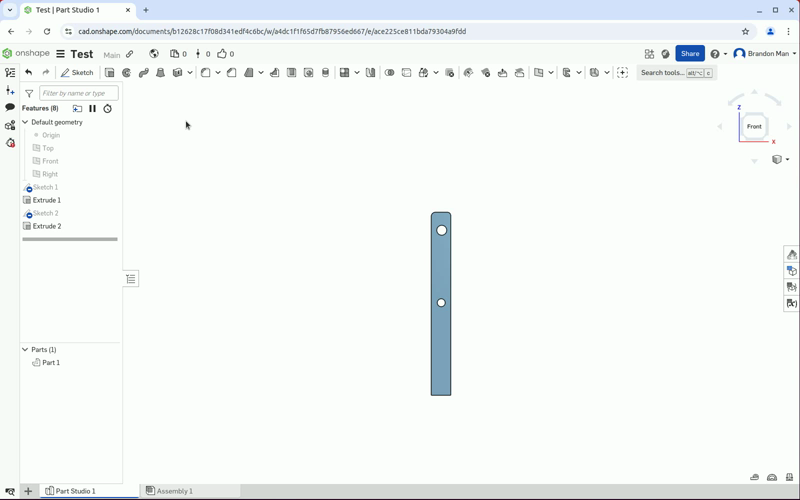
key(shift+h)
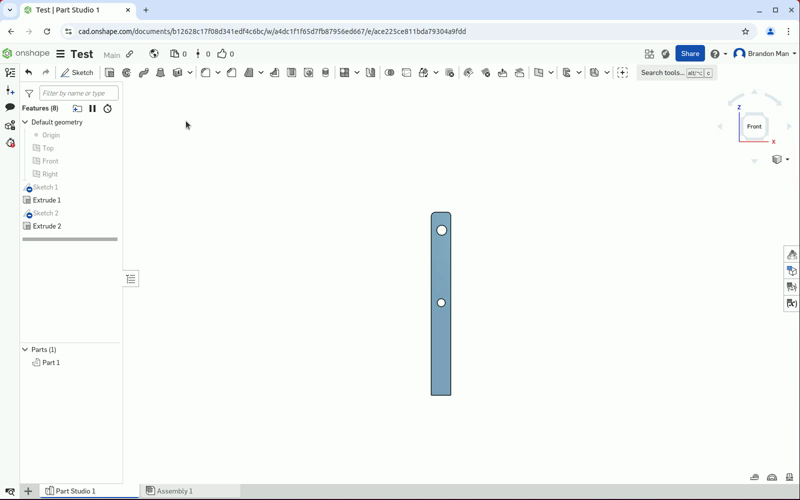
mouse_move(73, 189)
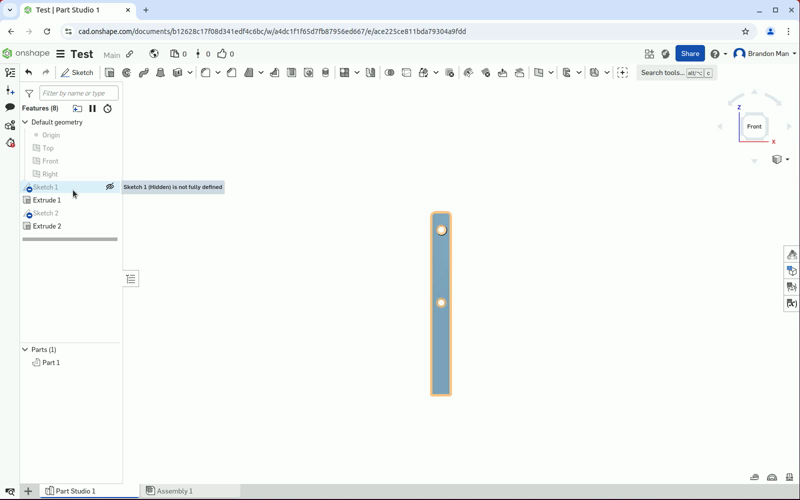
click(73, 189)
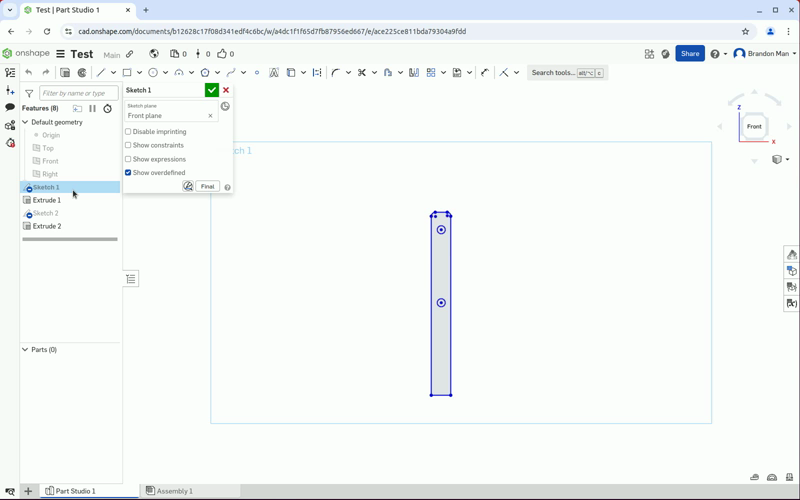
mouse_move(229, 92)
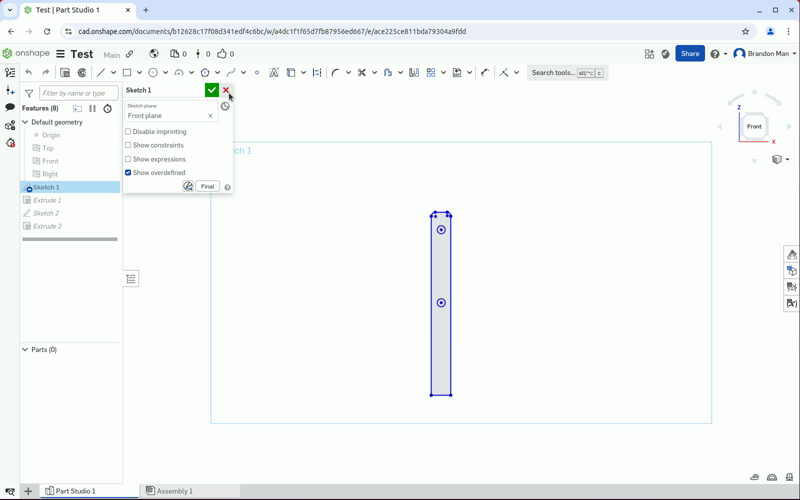
click(229, 92)
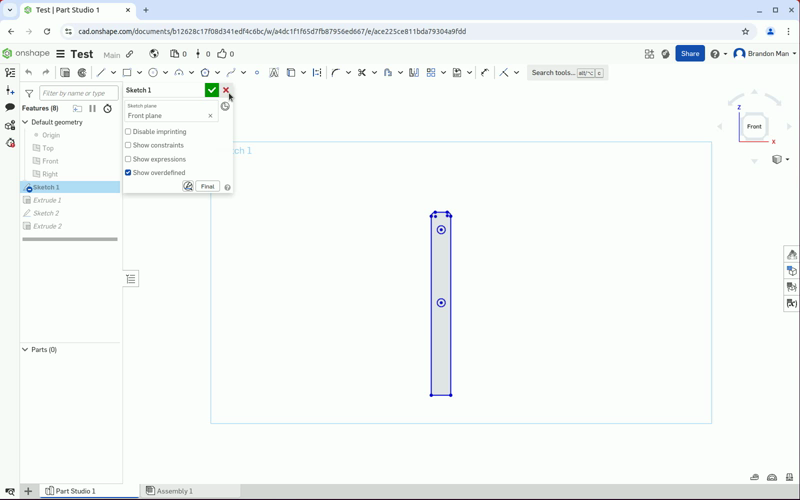
key(shift+s)
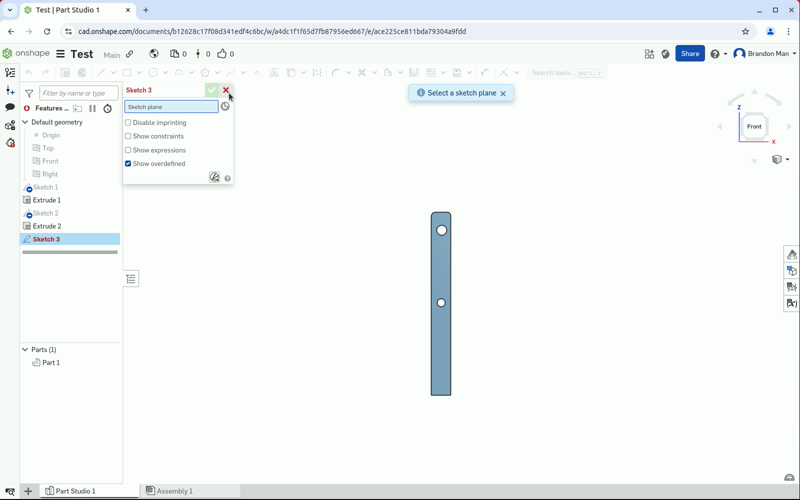
mouse_move(73, 163)
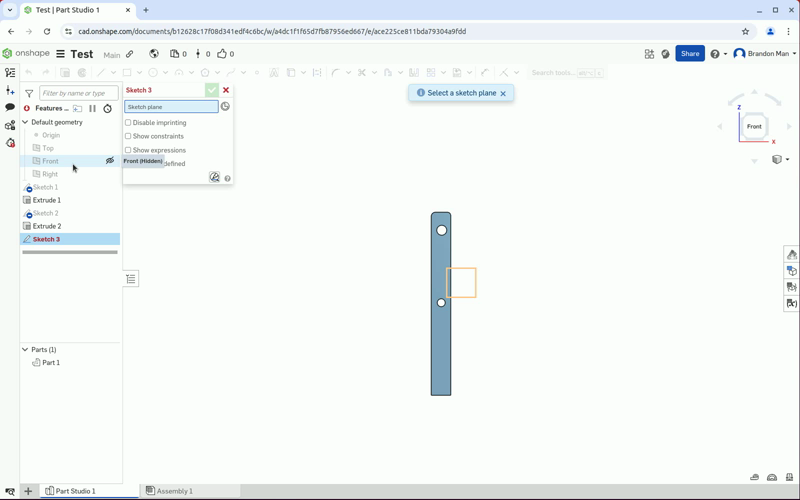
click(73, 163)
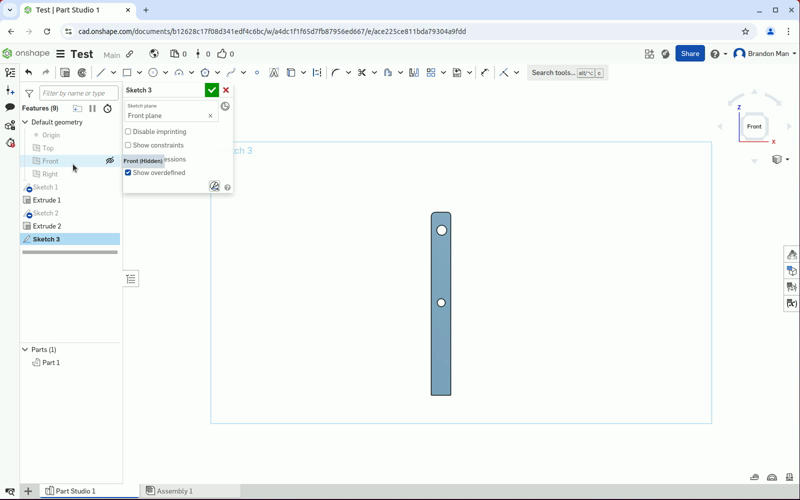
mouse_move(73, 352)
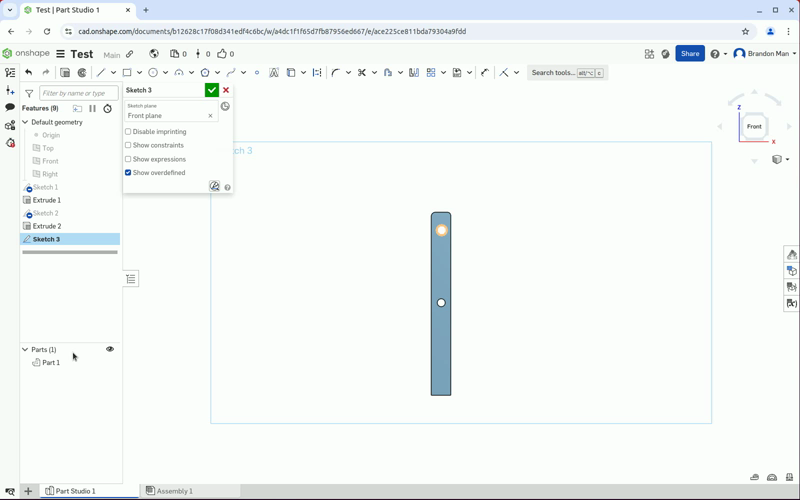
key(y)
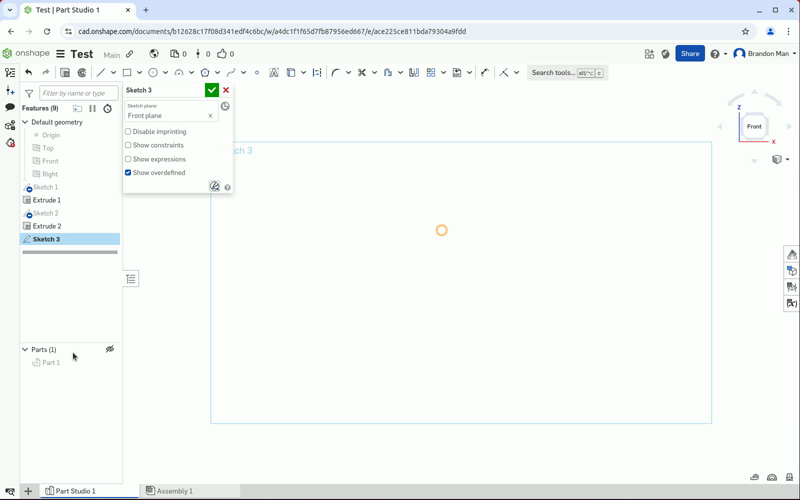
key(c)
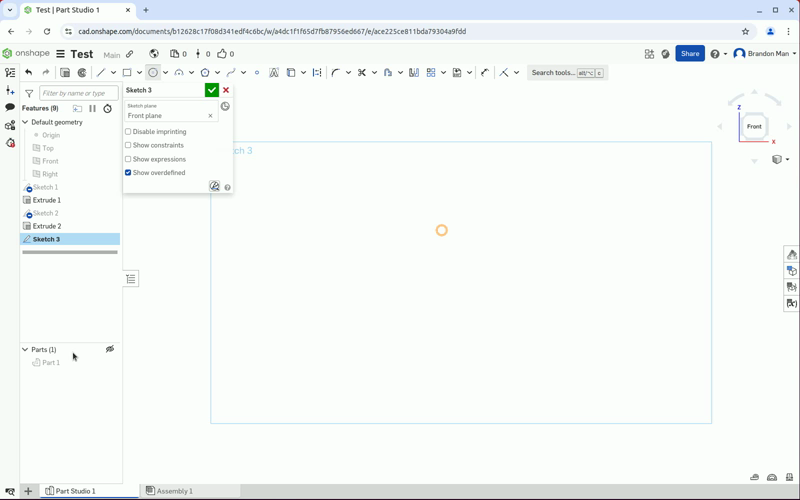
key_down(shift)
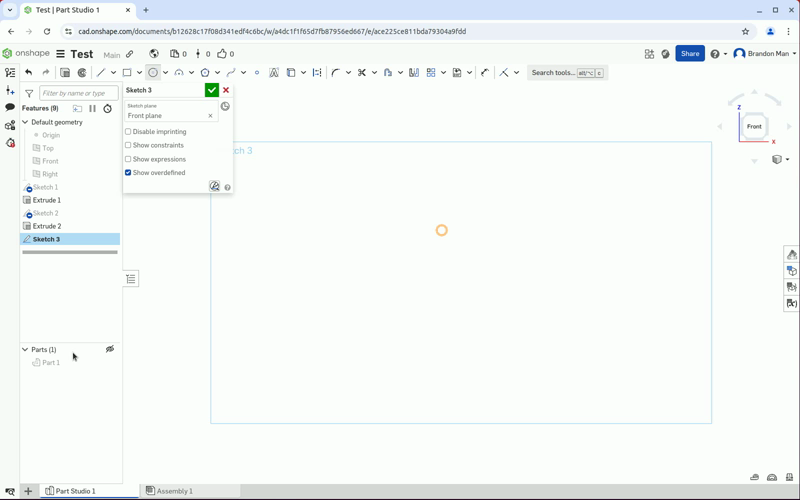
mouse_move(441, 303)
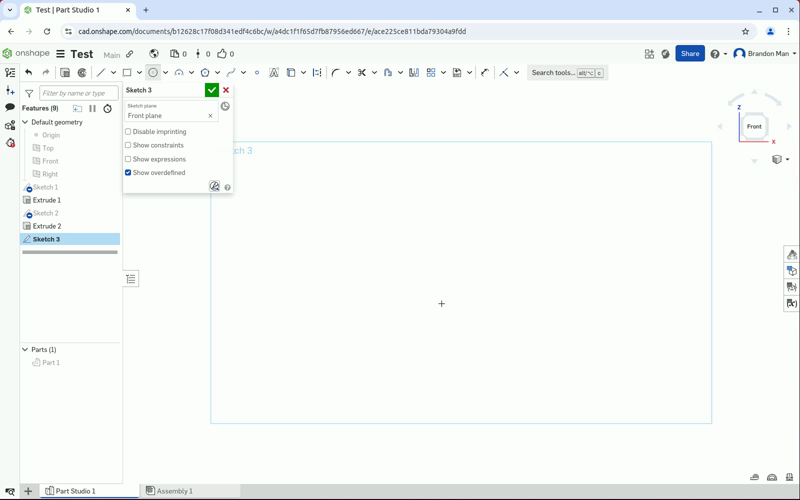
click(441, 303)
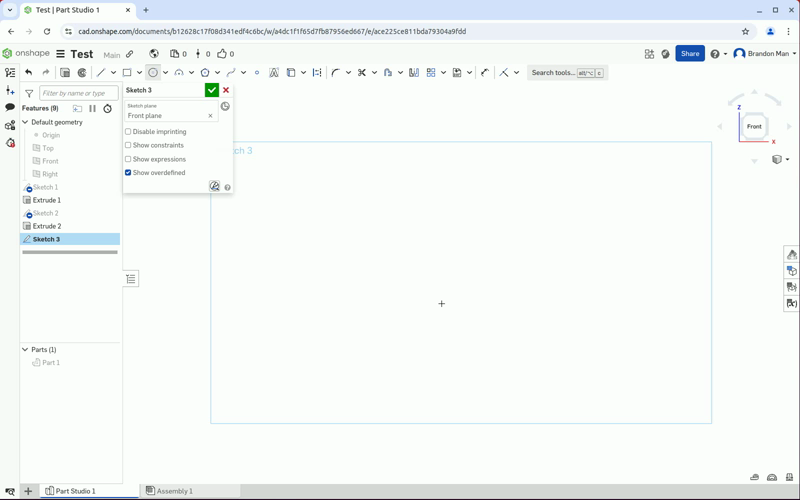
key_up(shift)
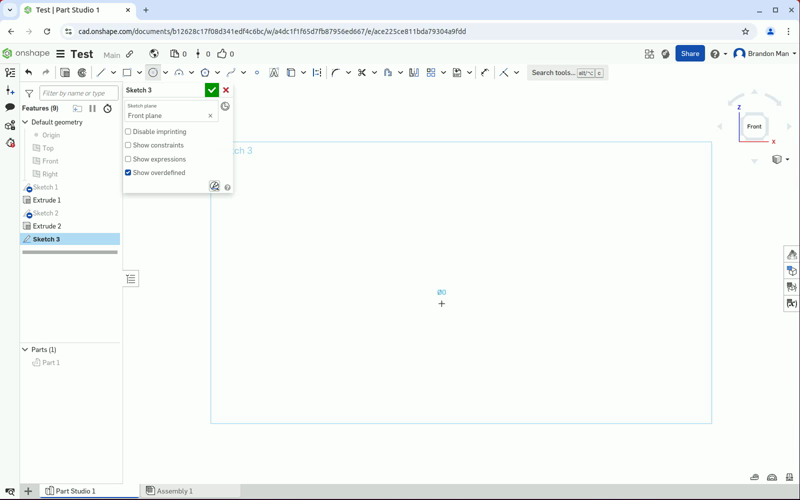
mouse_move(446, 303)
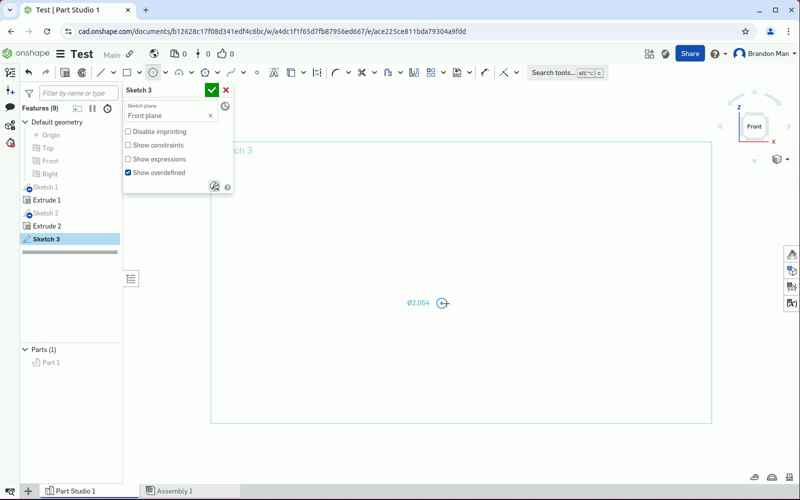
click(446, 303)
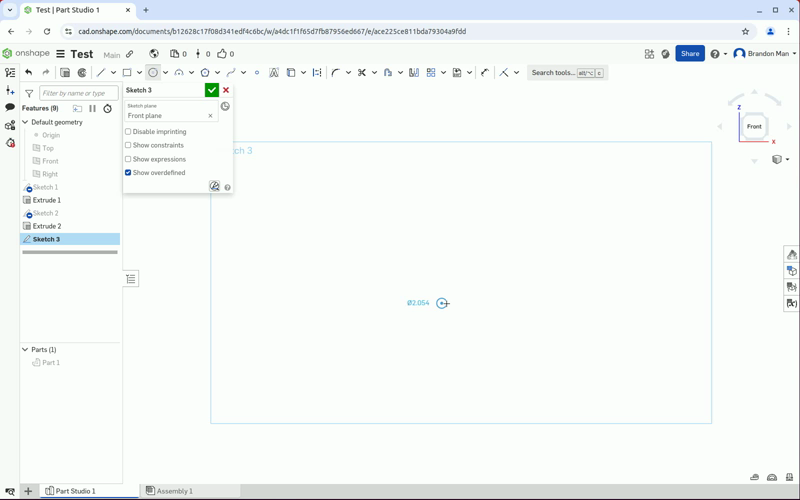
key(esc)
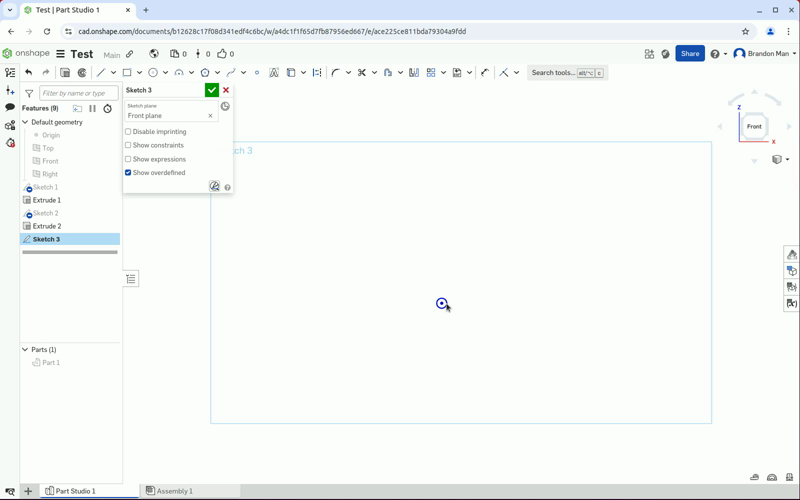
mouse_move(438, 303)
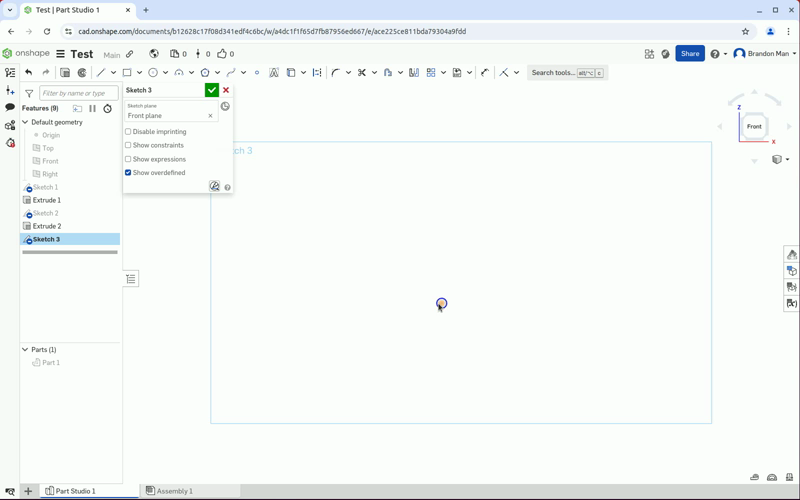
scroll(6)
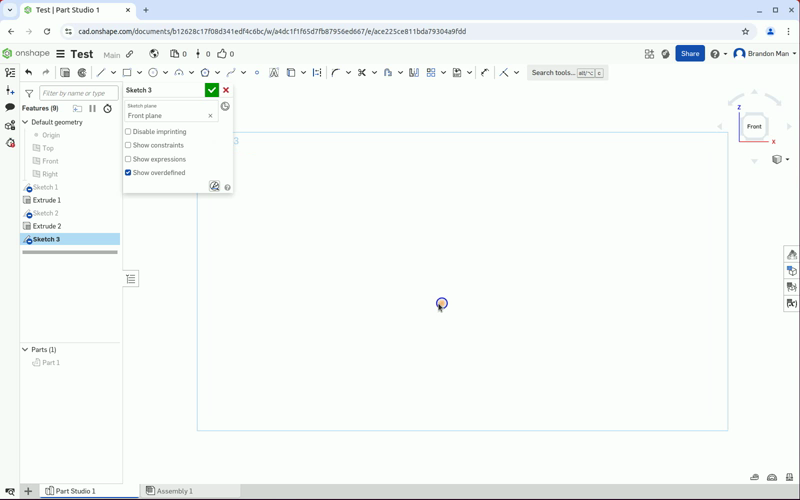
scroll(6)
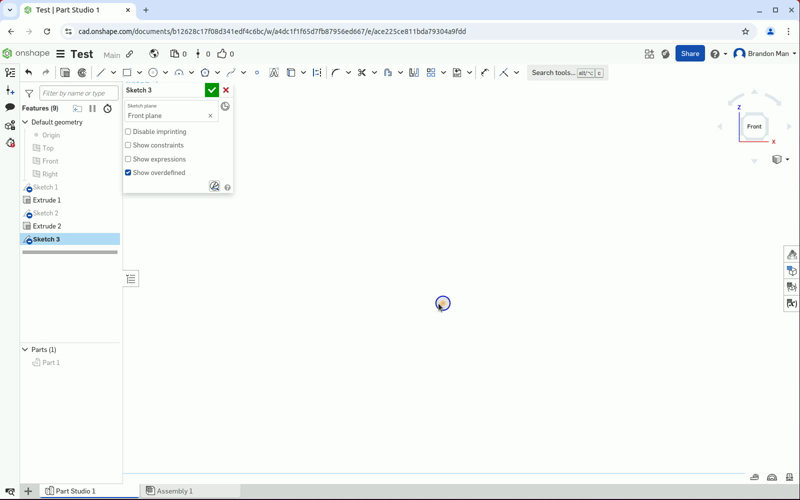
scroll(6)
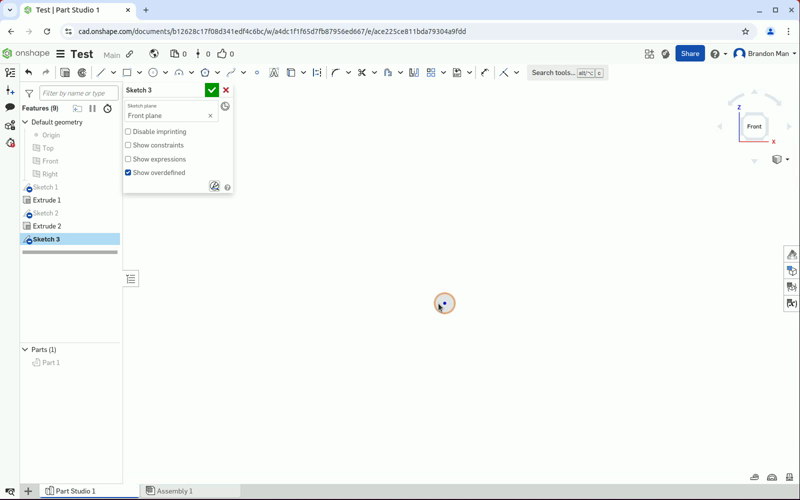
scroll(6)
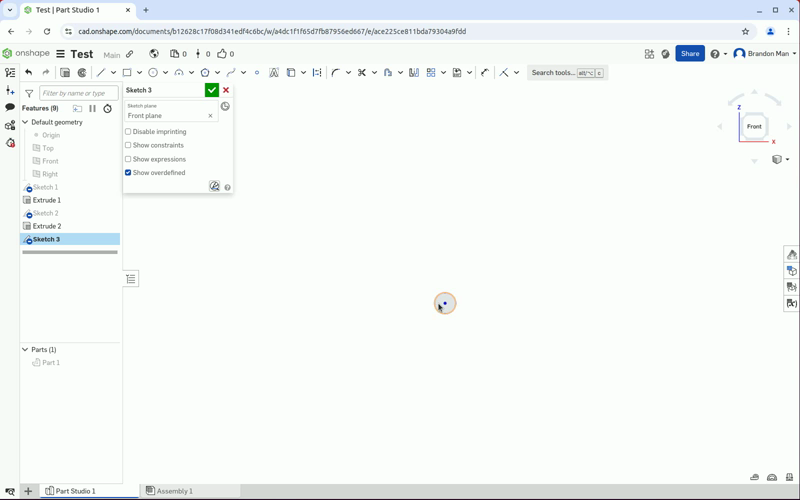
scroll(6)
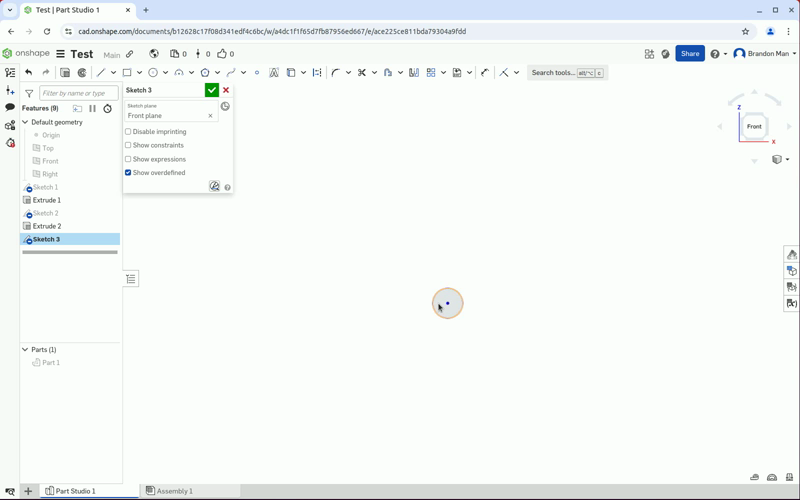
scroll(6)
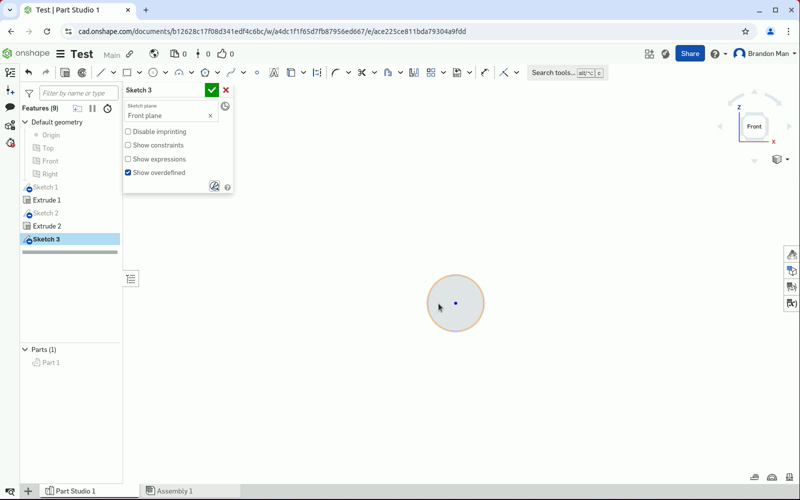
scroll(6)
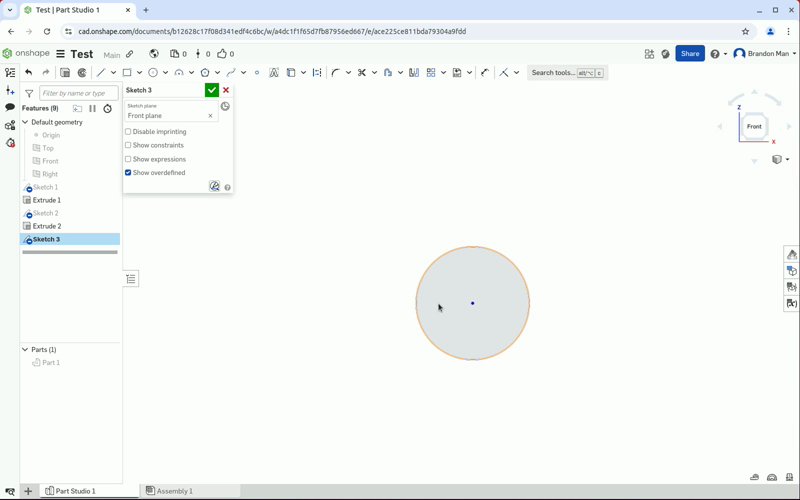
click(438, 303)
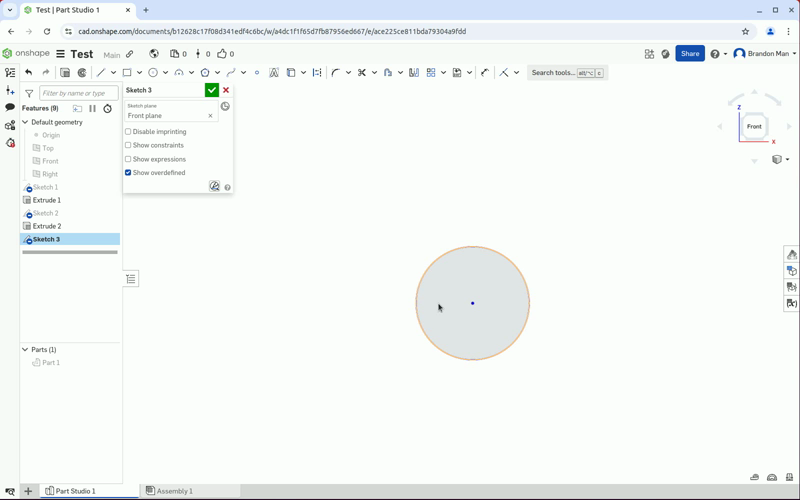
scroll(-6)
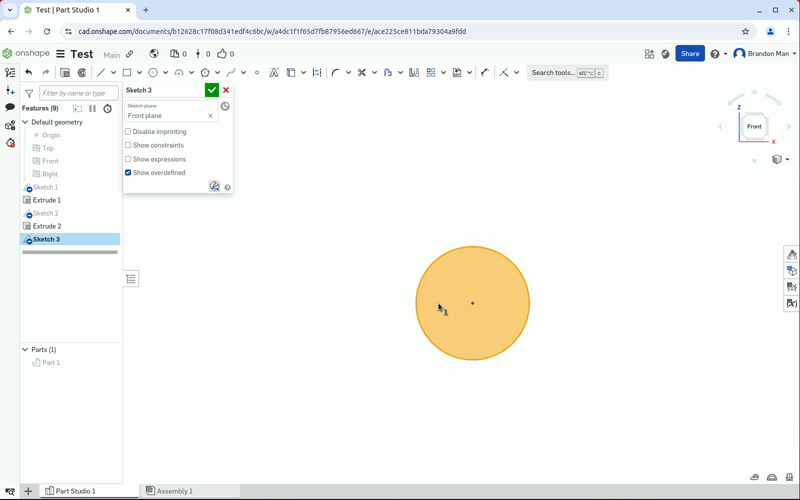
scroll(-6)
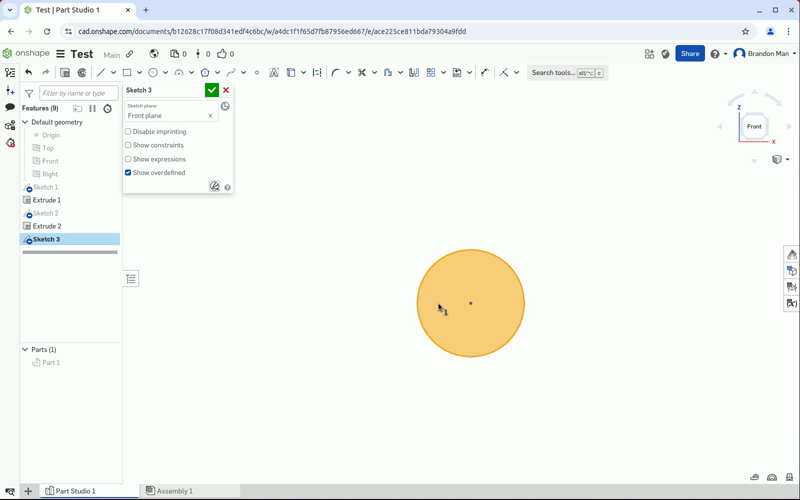
scroll(-6)
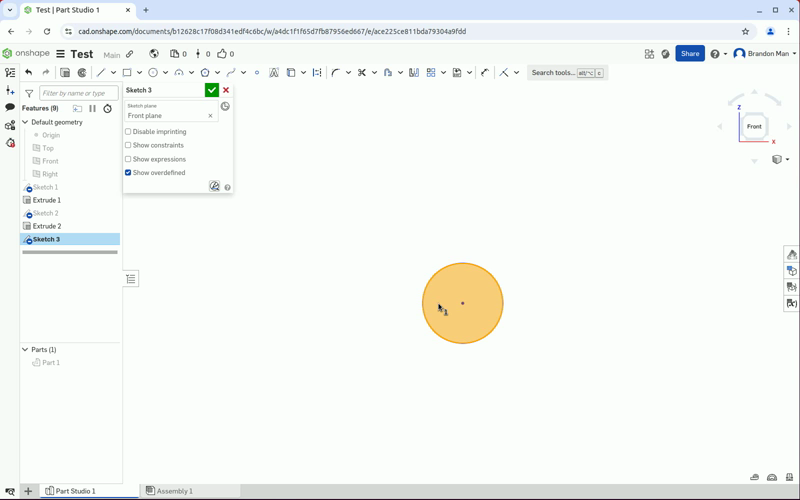
scroll(-6)
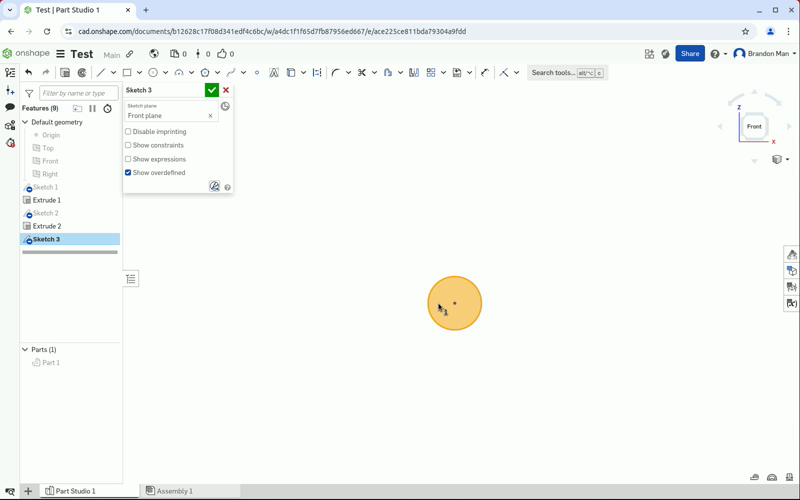
scroll(-6)
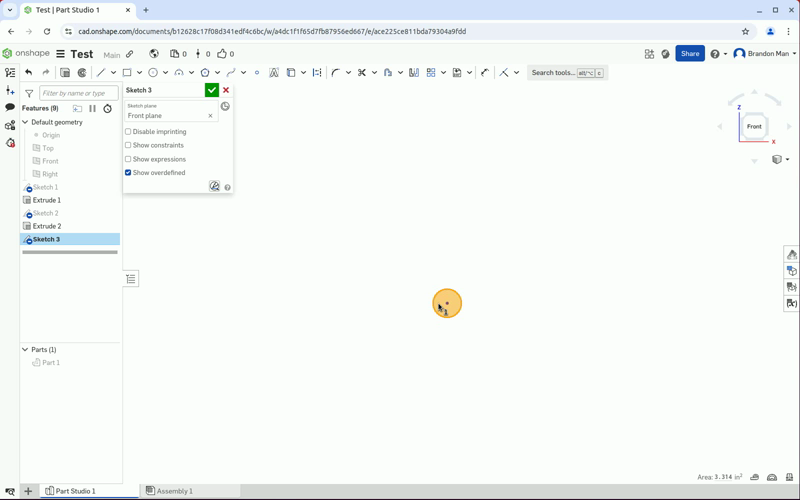
scroll(-6)
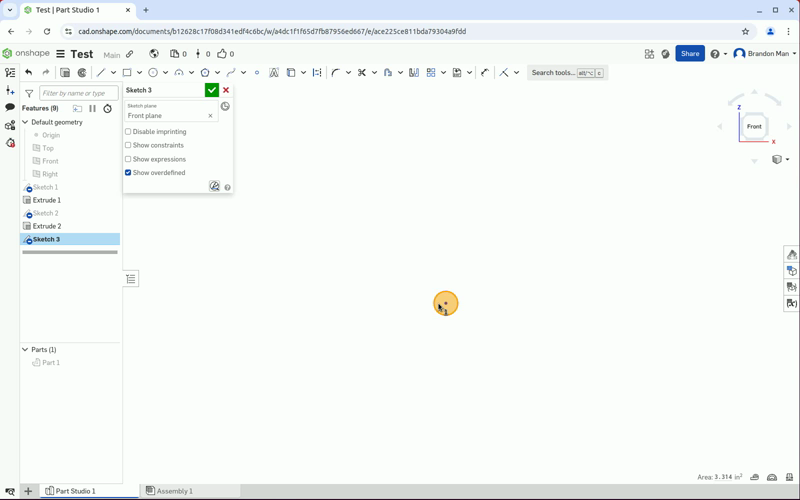
scroll(-6)
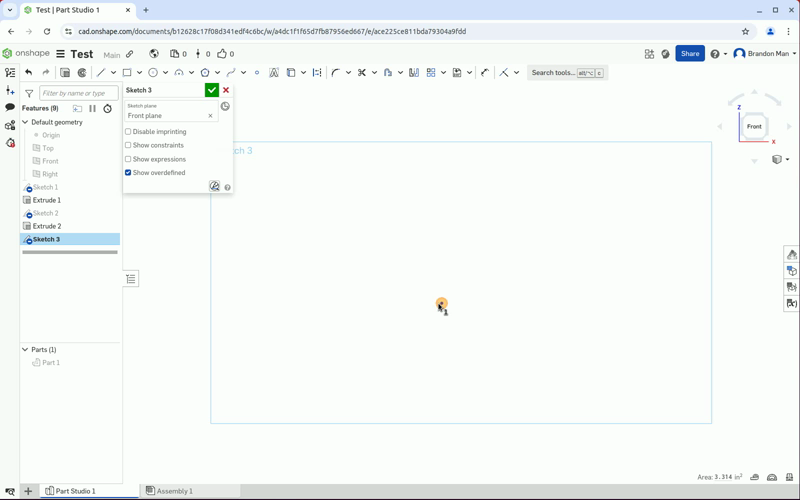
mouse_move(73, 352)
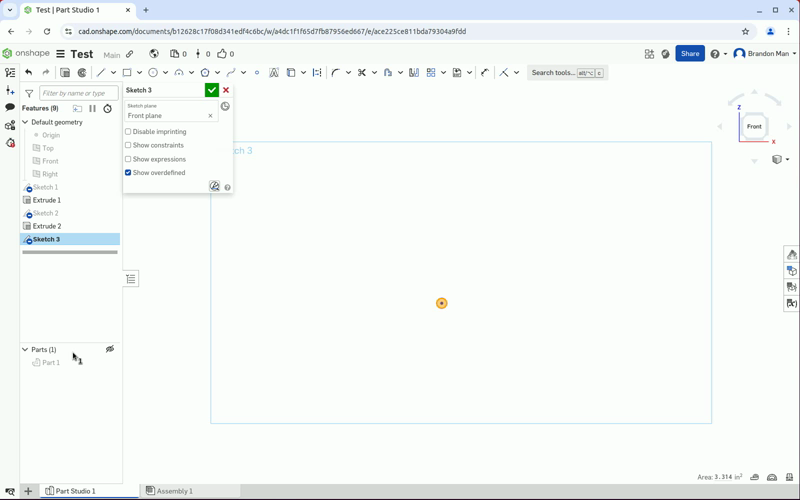
key(shift+y)
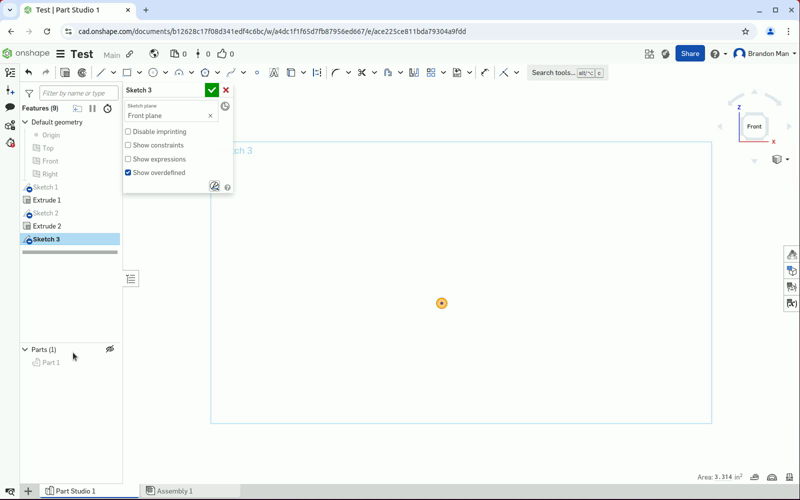
key(shift+e)
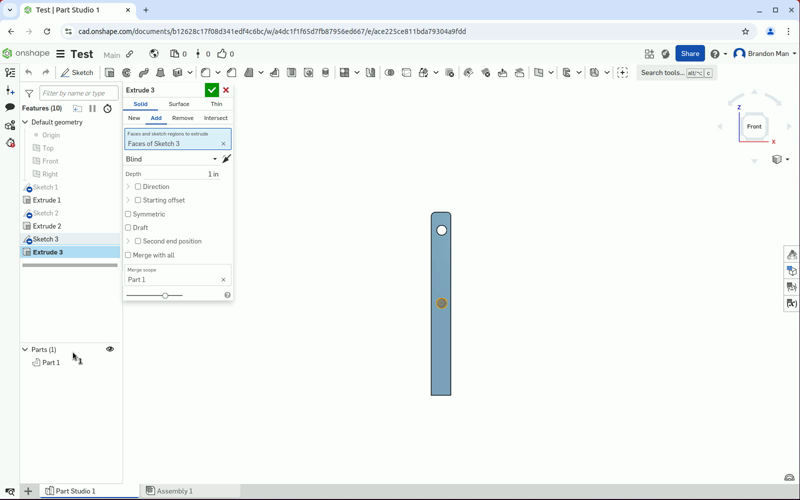
mouse_move(143, 106)
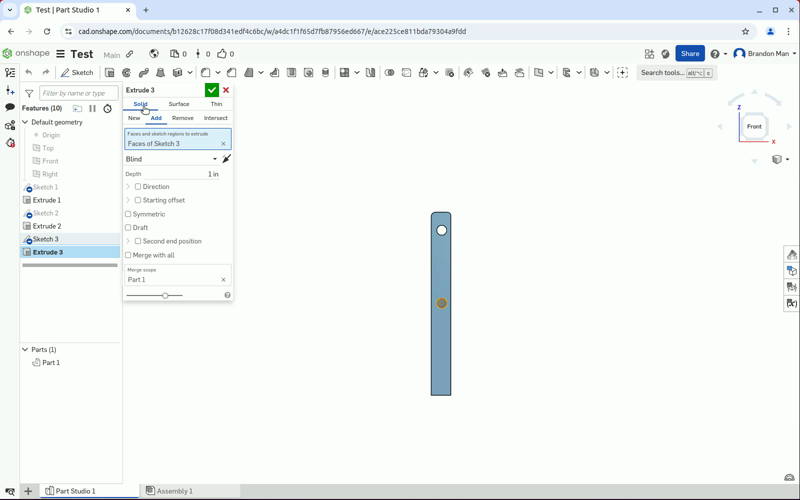
click(143, 106)
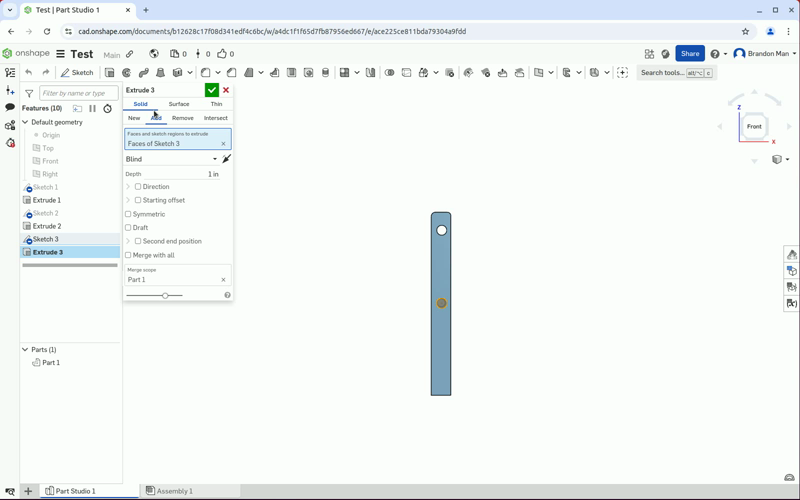
mouse_move(186, 120)
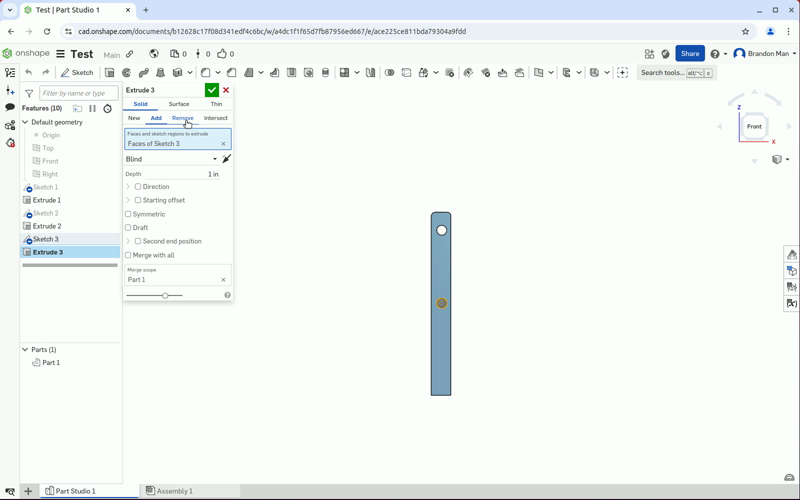
click(186, 120)
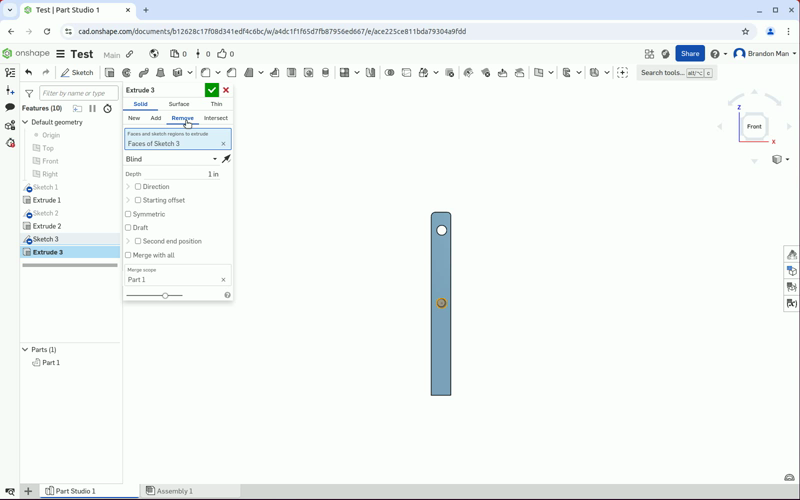
key(tab, 4)
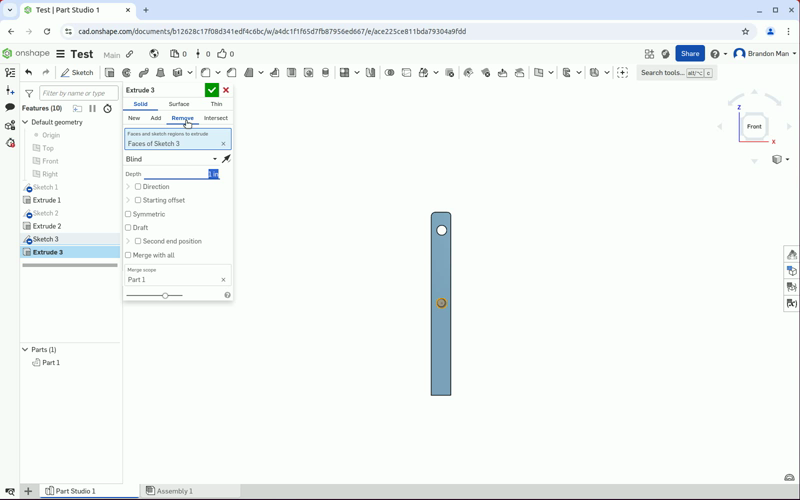
text(1.926)
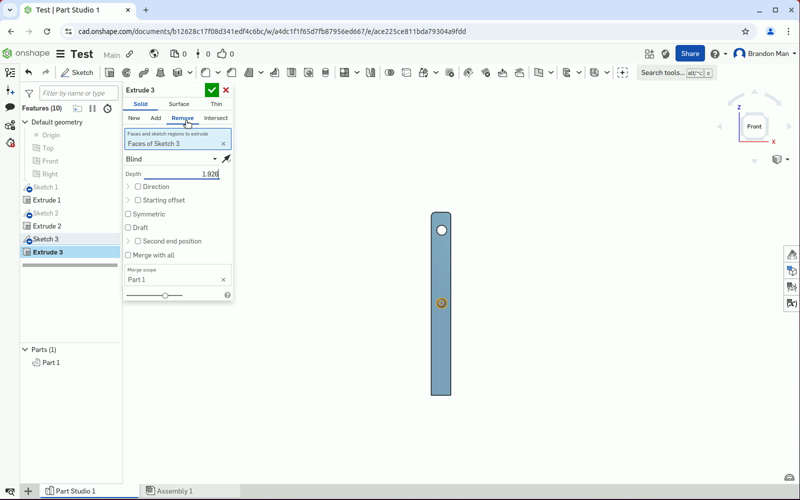
key(tab, 6)
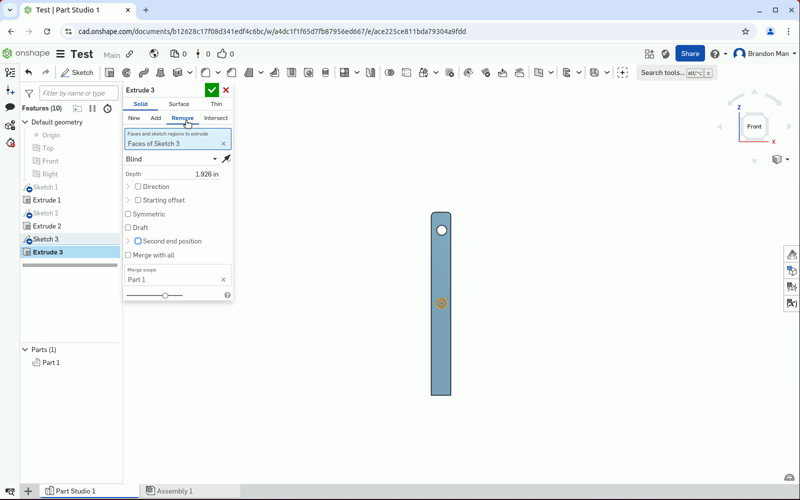
key(space)
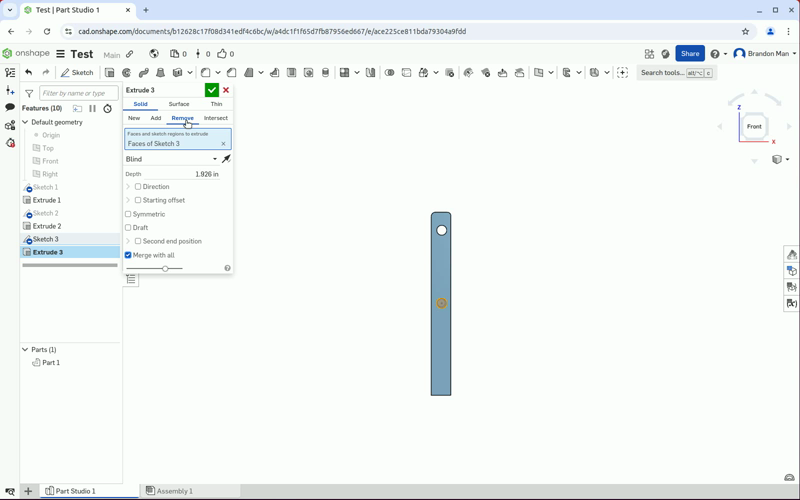
key(enter)
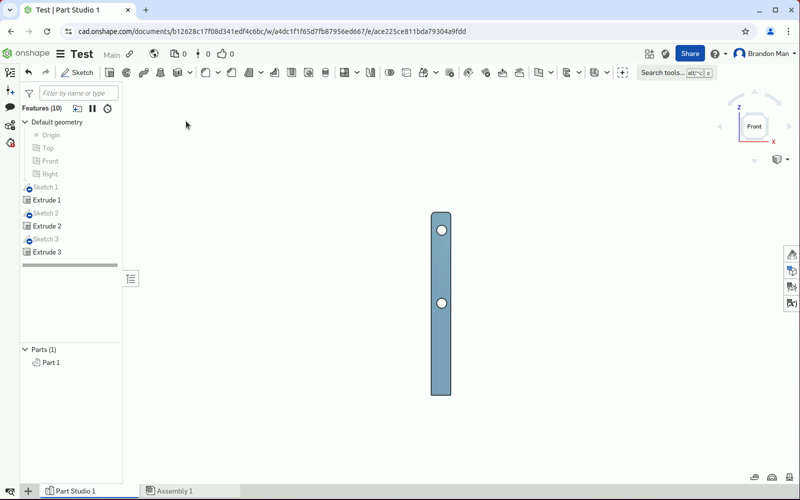
key(shift+h)
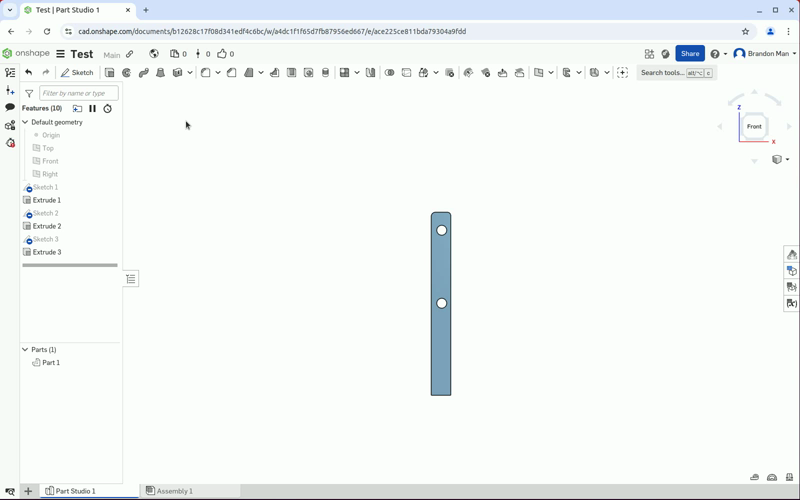
key(shift+h)
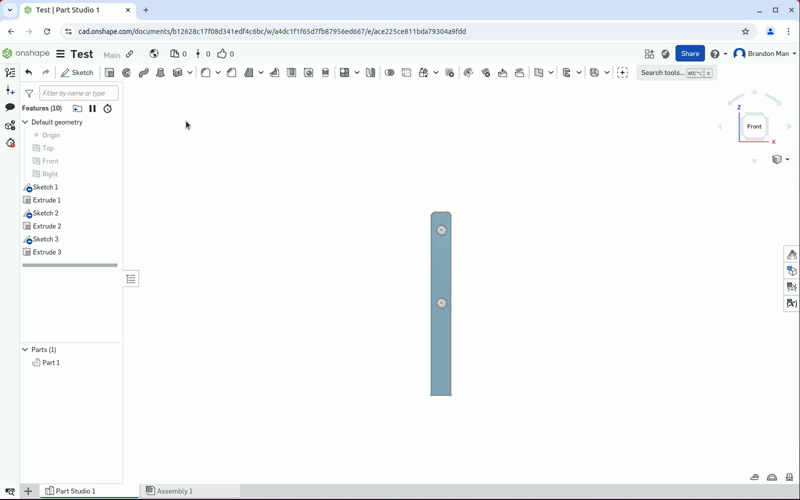
key(shift+7)
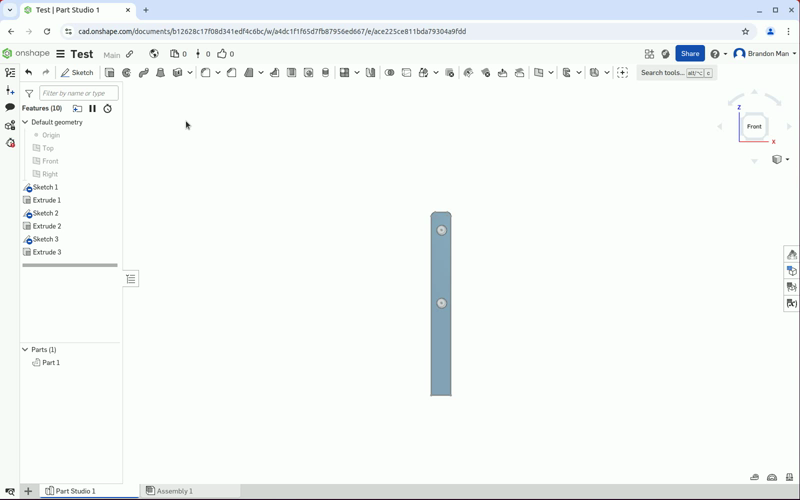
key(left, 2)
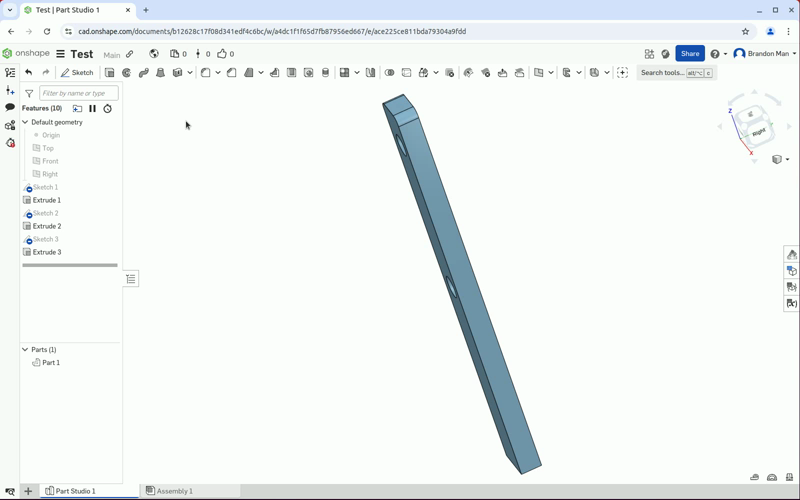
key(down, 2)
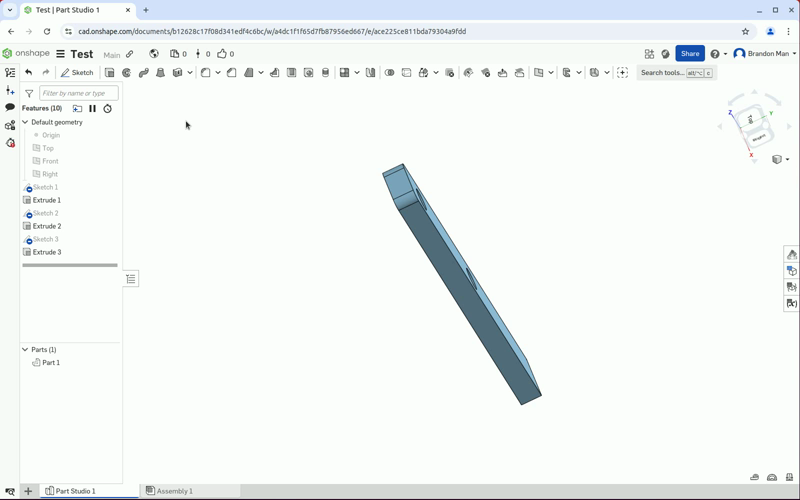
key(up, 2)
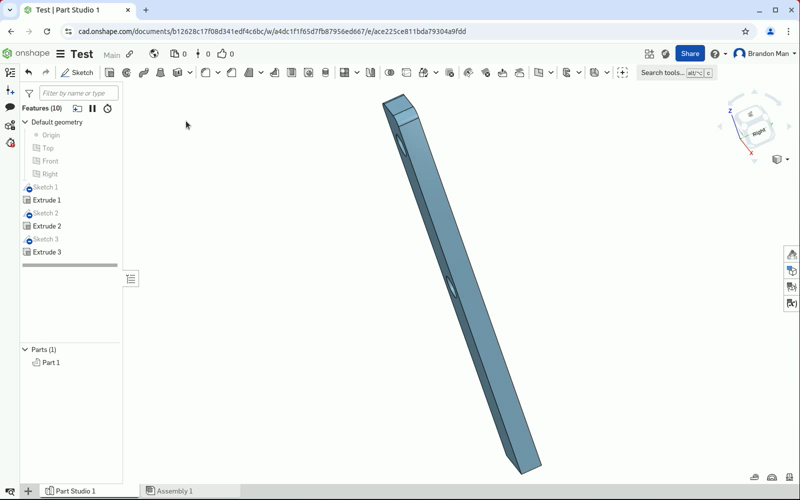
key(right, 2)
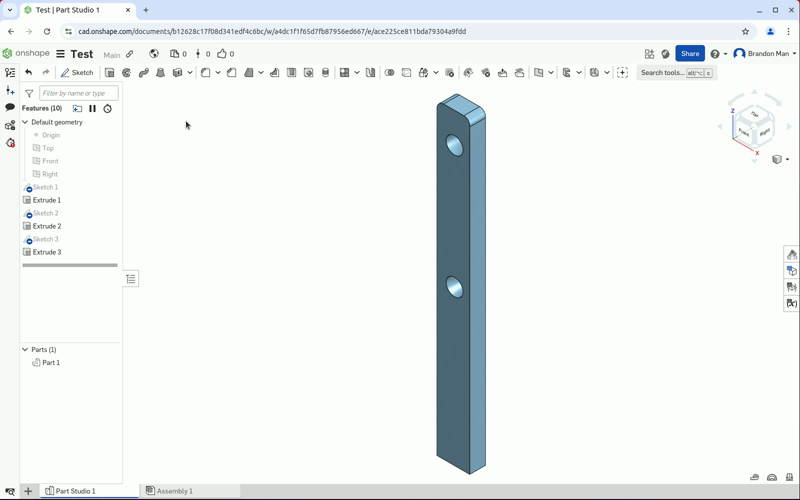
mouse_move(73, 189)
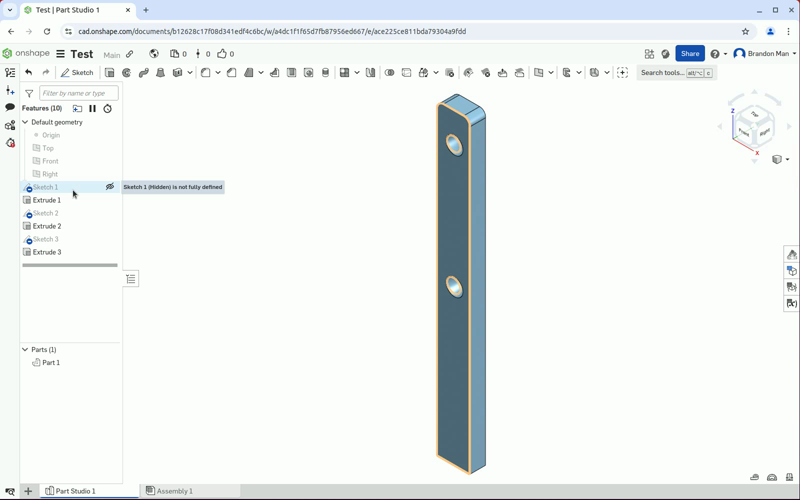
click(73, 189)